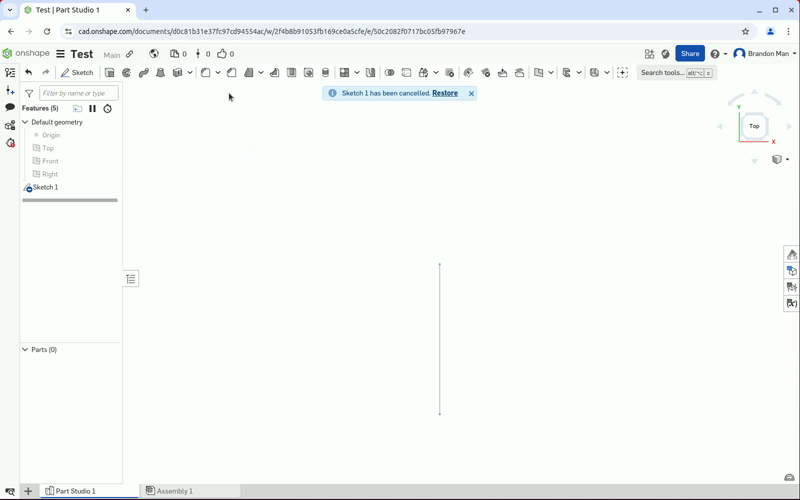
key(shift+h)
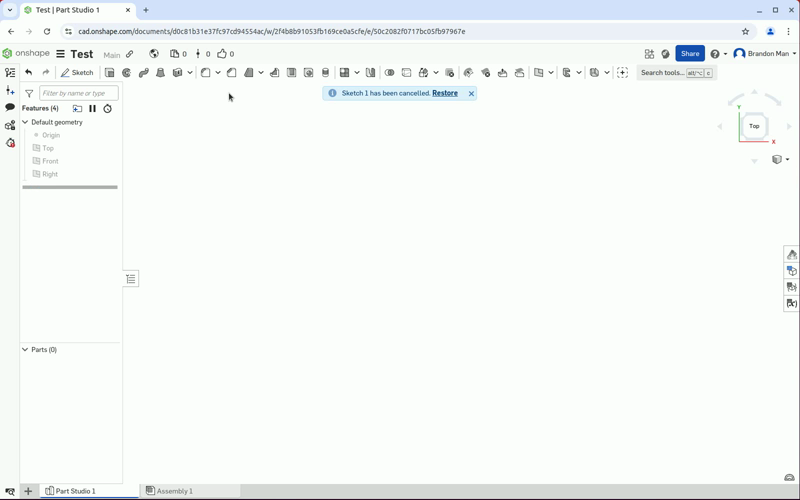
mouse_move(73, 352)
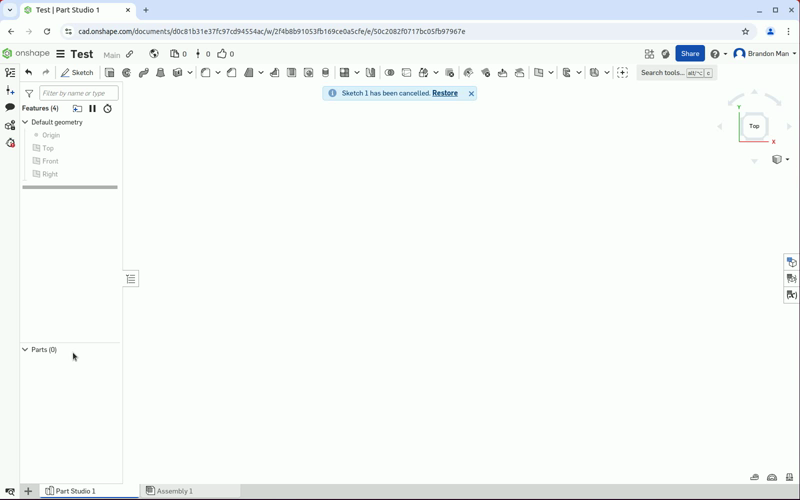
key(y)
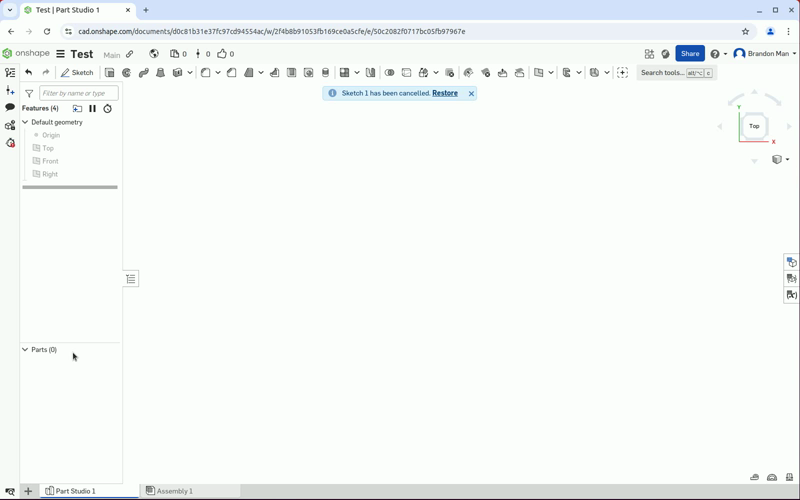
key(shift+p)
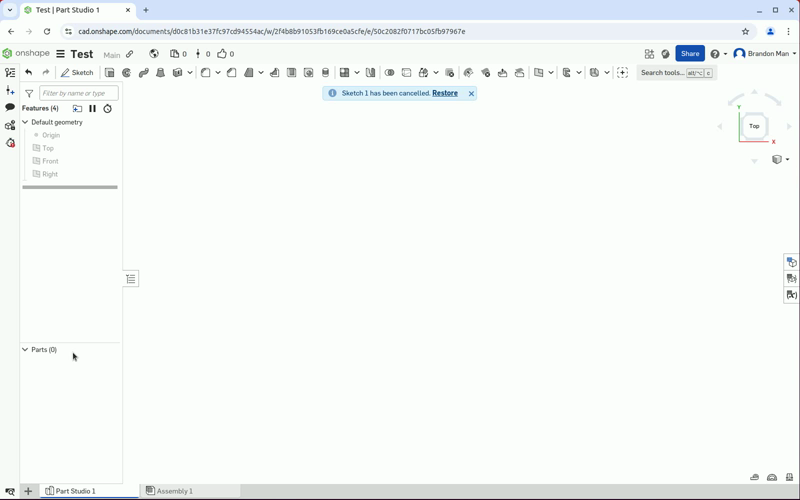
key(space)
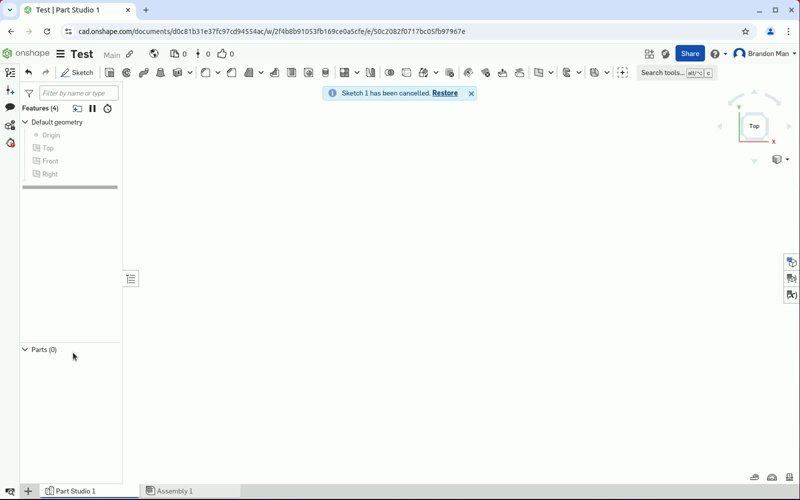
key_down(shift)
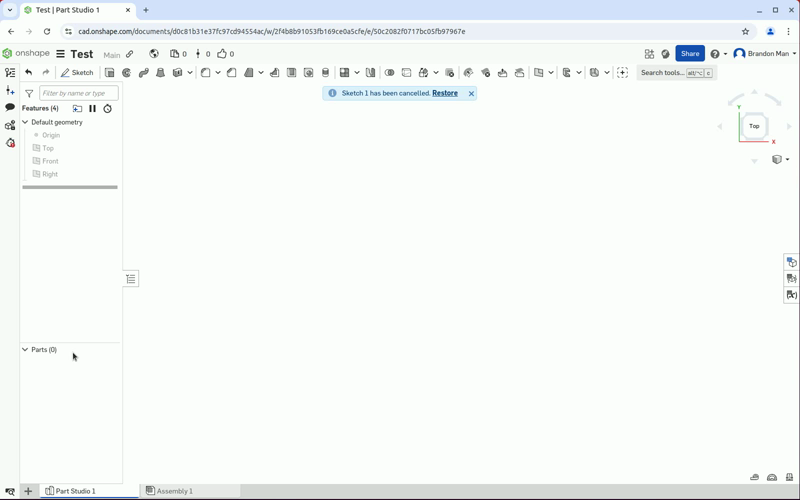
key(up)
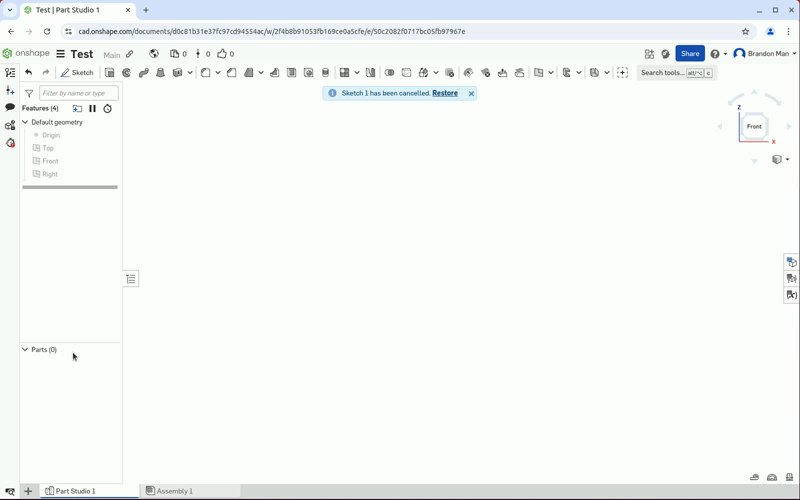
key_up(shift)
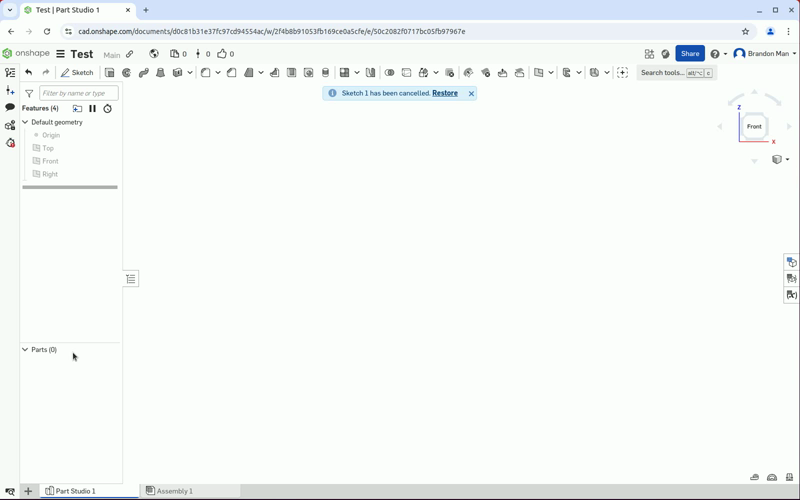
mouse_move(73, 352)
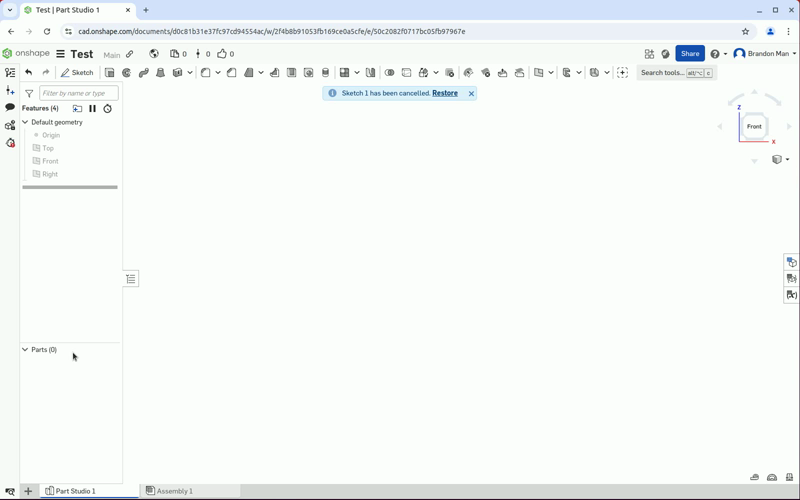
key(shift+y)
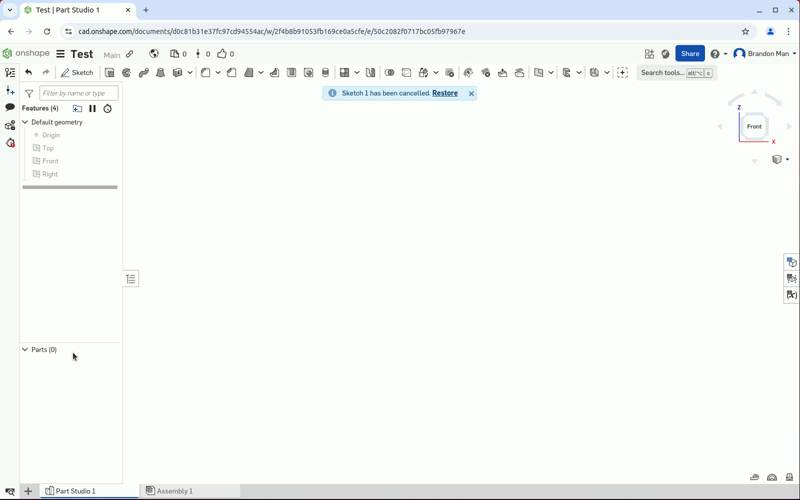
key(shift+s)
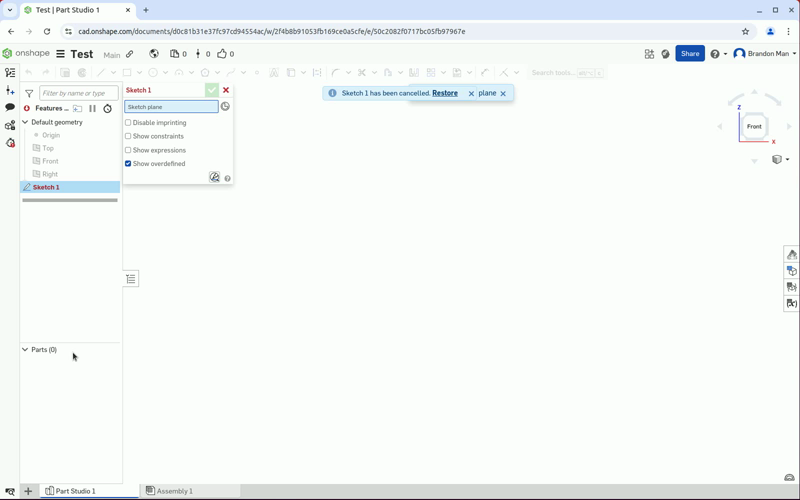
mouse_move(73, 163)
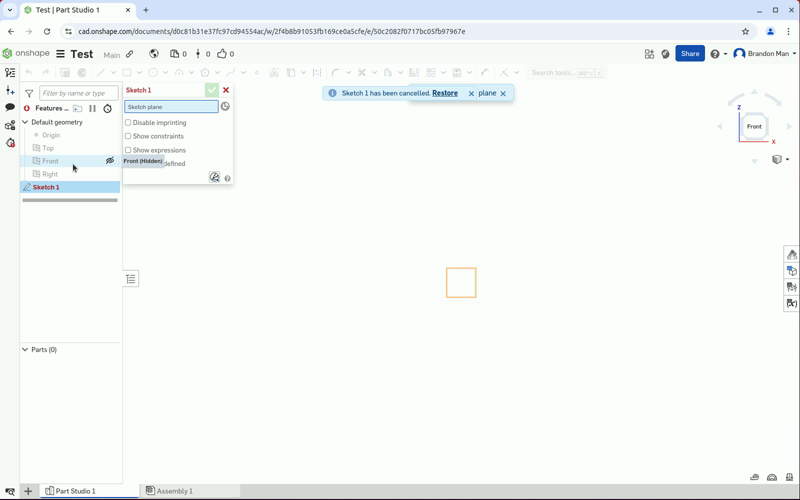
click(73, 163)
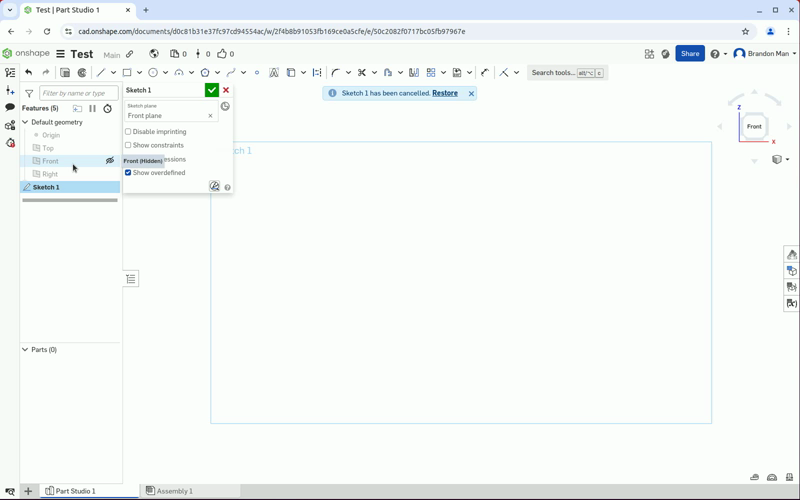
mouse_move(73, 352)
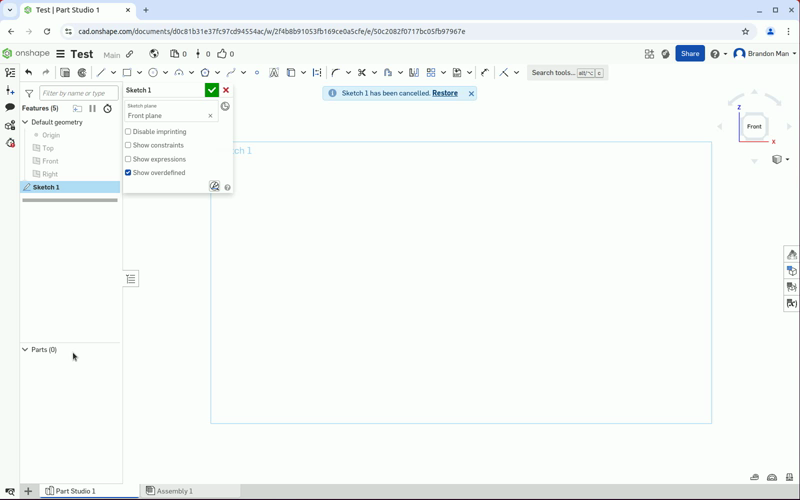
key(y)
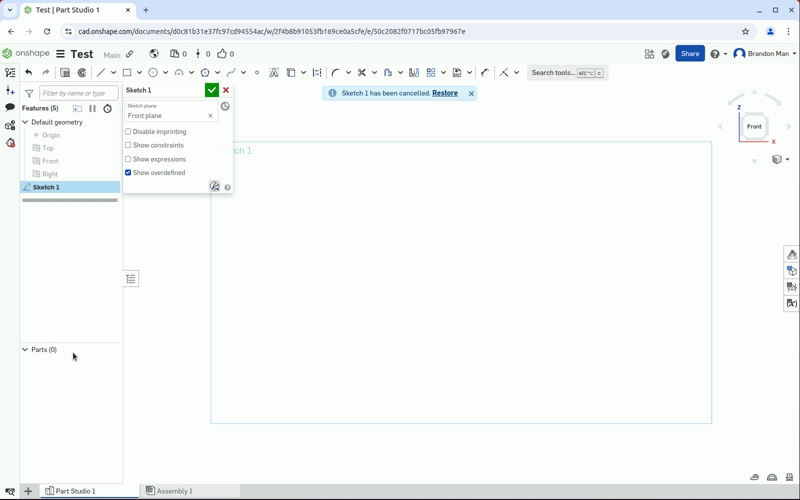
key(c)
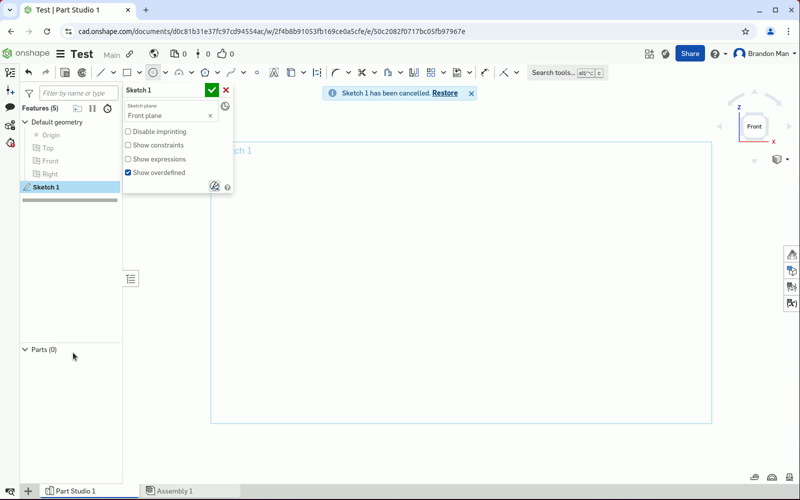
key_down(shift)
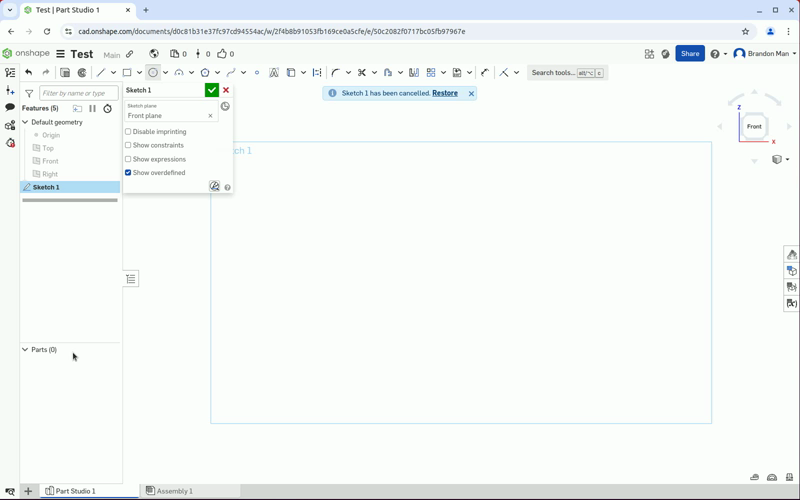
mouse_move(461, 282)
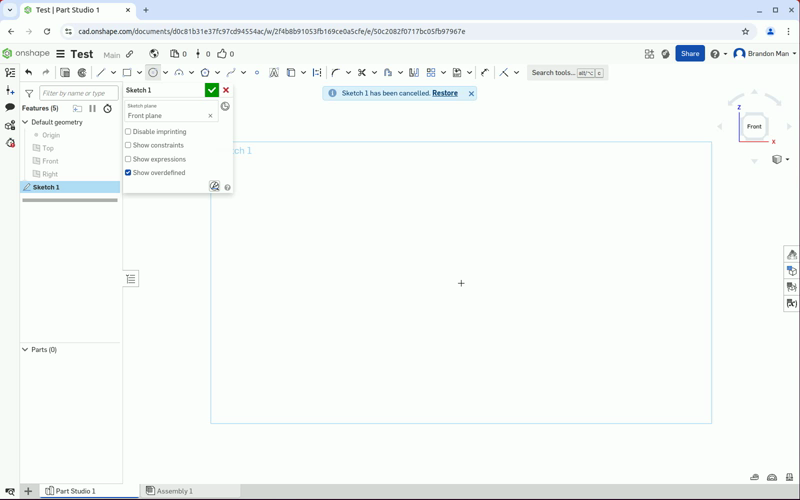
click(461, 282)
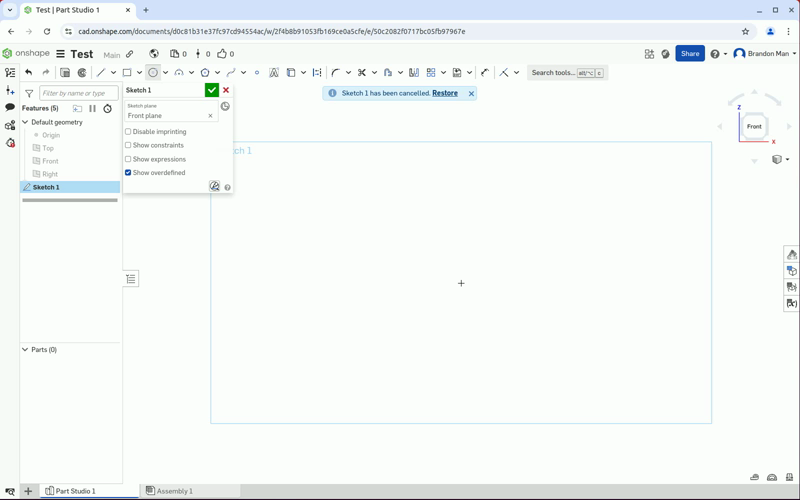
key_up(shift)
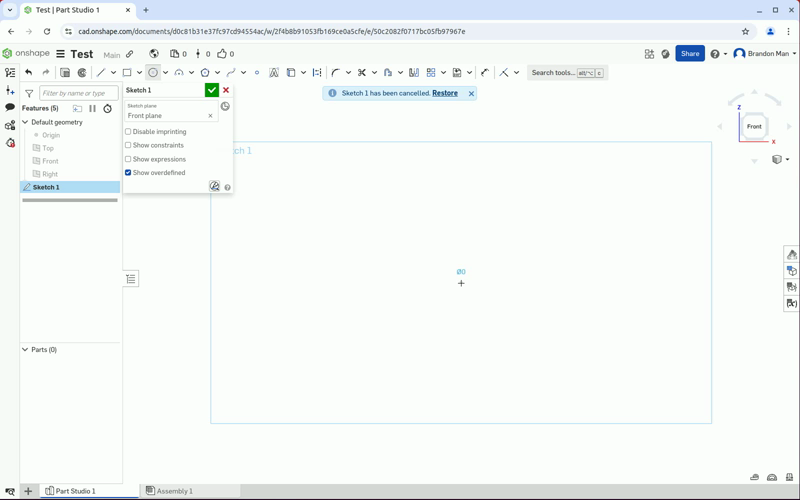
mouse_move(574, 282)
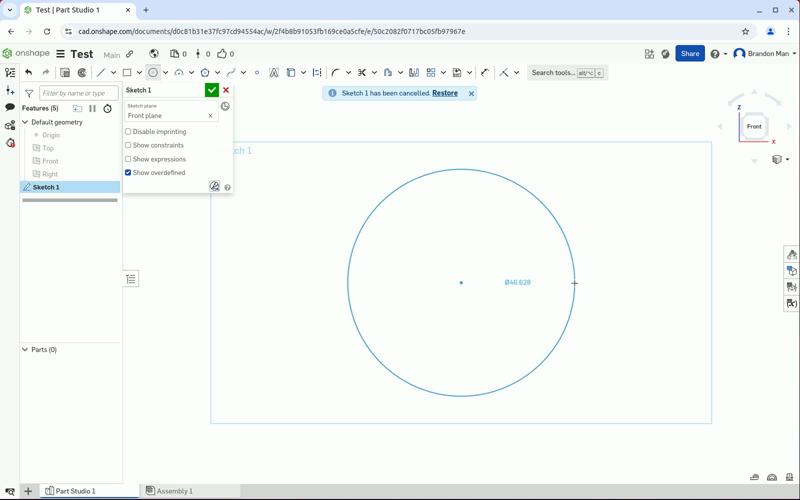
click(574, 282)
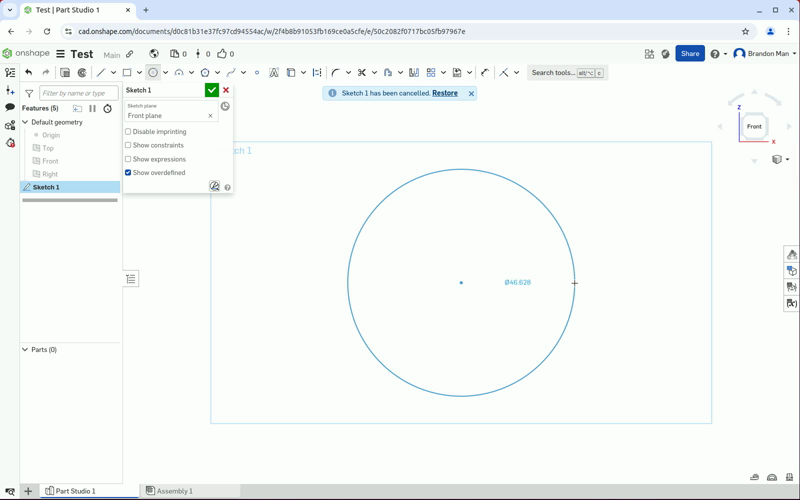
key(esc)
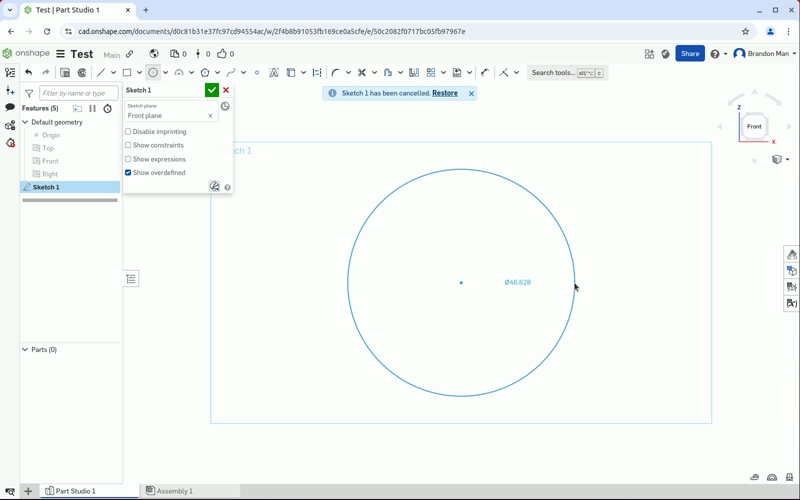
mouse_move(489, 249)
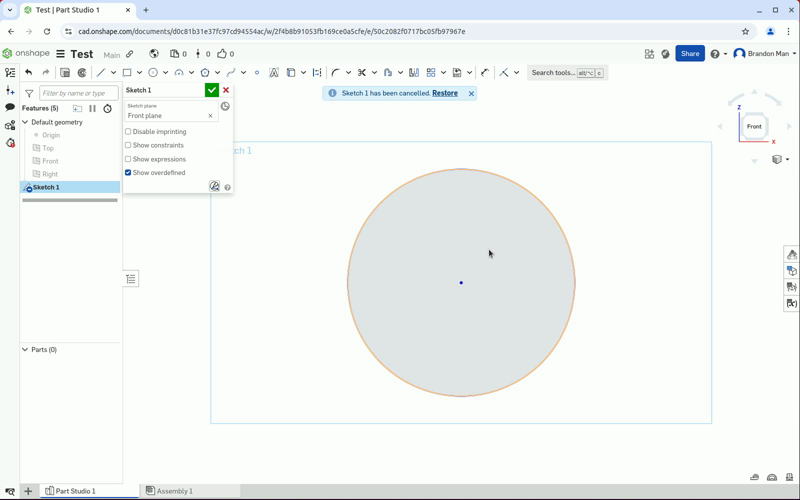
click(489, 249)
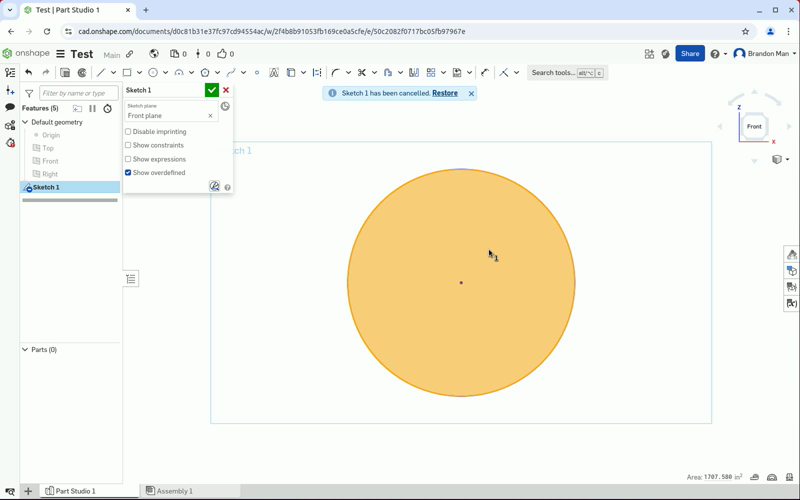
mouse_move(73, 352)
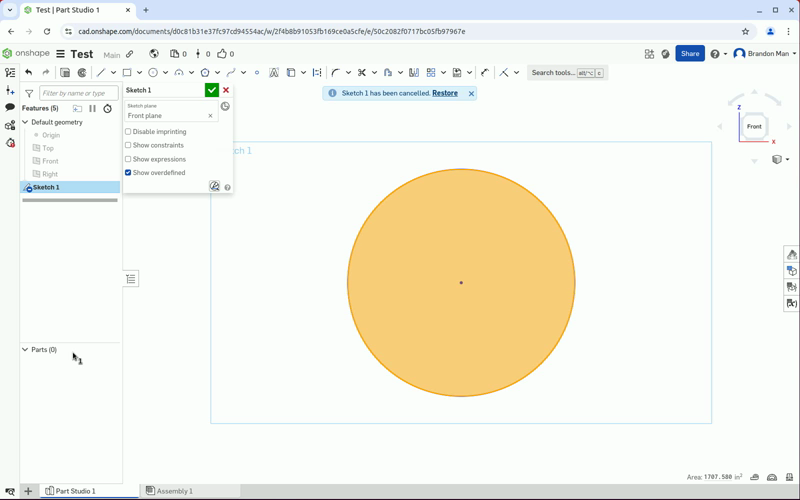
key(shift+y)
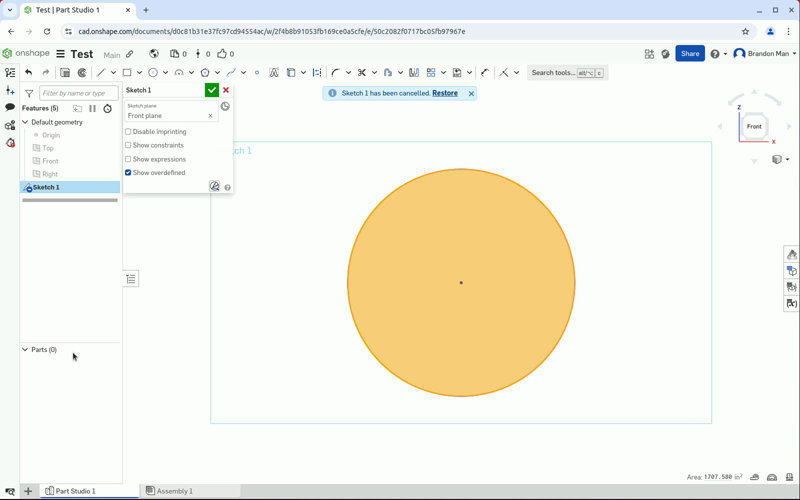
key(shift+e)
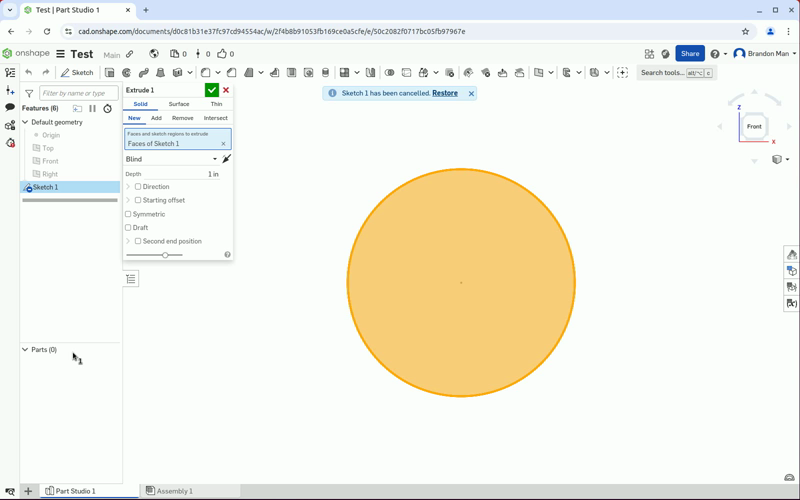
mouse_move(143, 106)
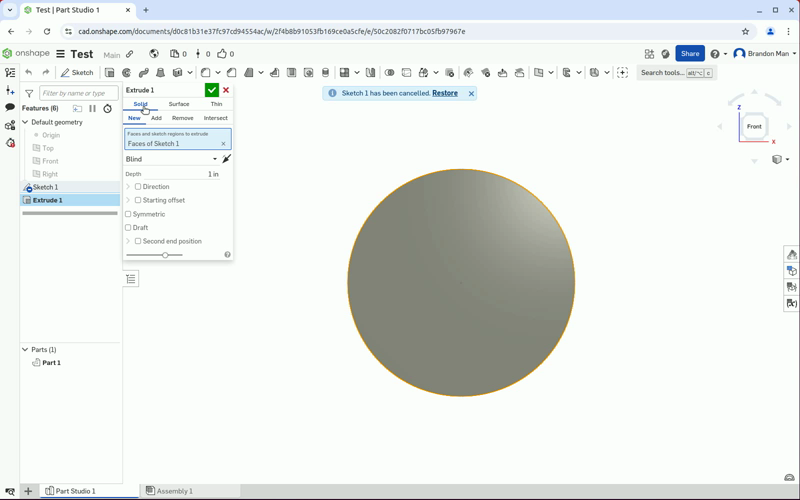
click(143, 106)
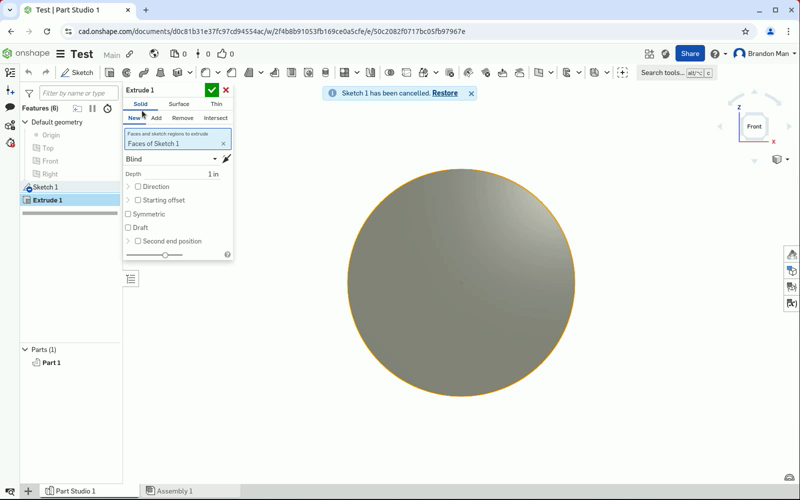
mouse_move(137, 120)
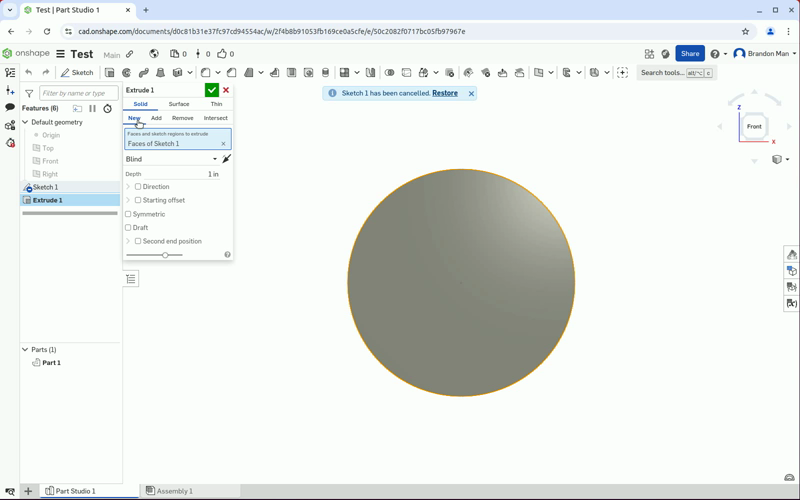
click(137, 120)
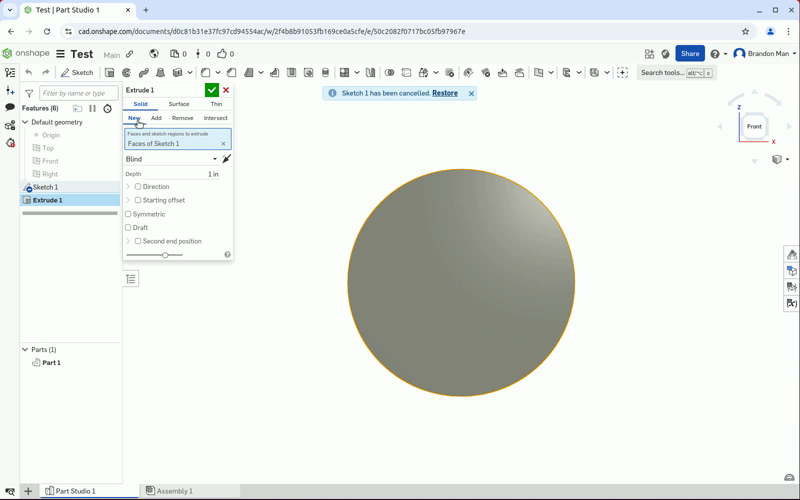
key(tab, 4)
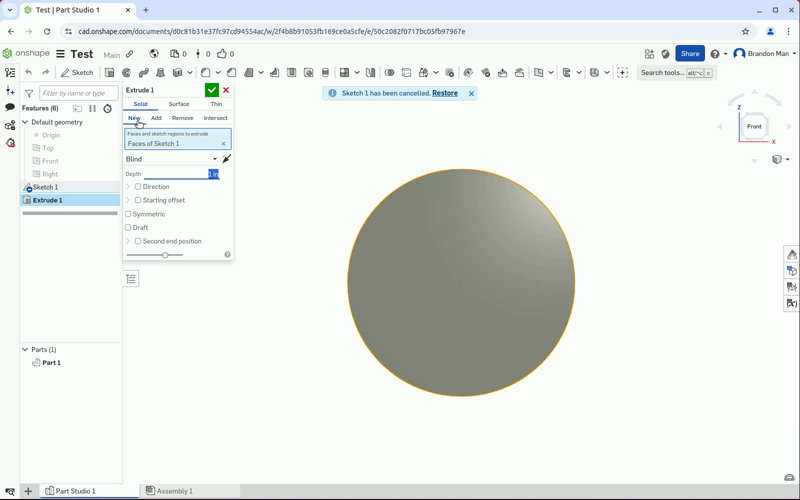
text(17.572)
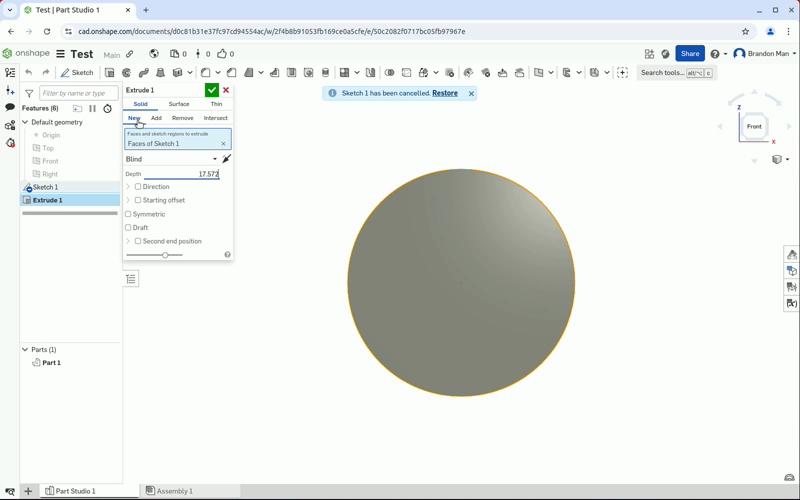
key(enter)
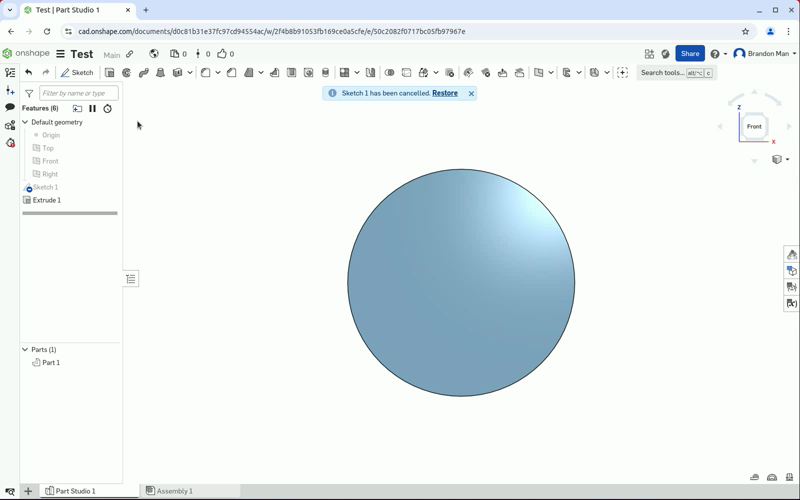
key(shift+h)
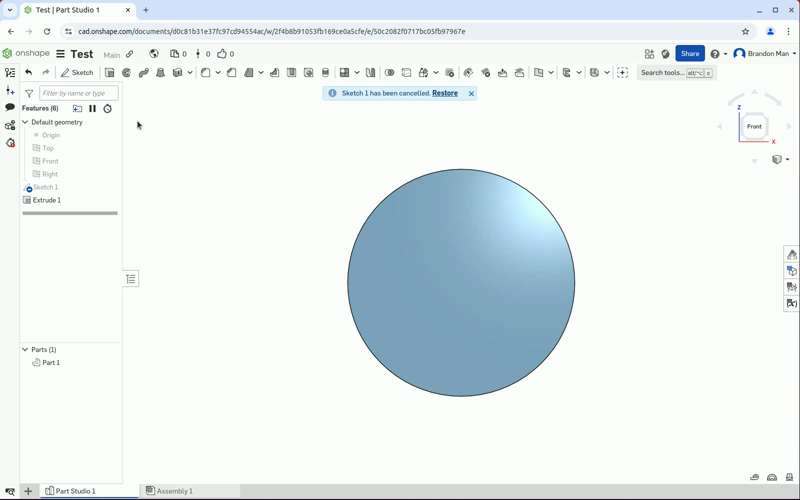
key(shift+h)
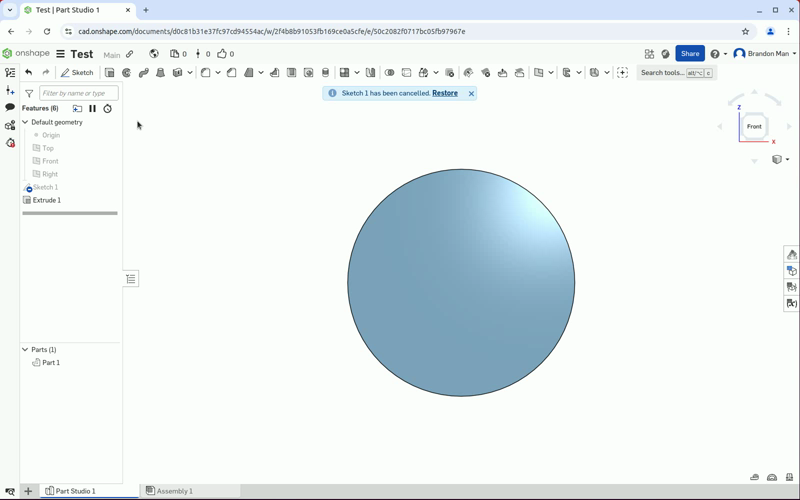
mouse_move(73, 189)
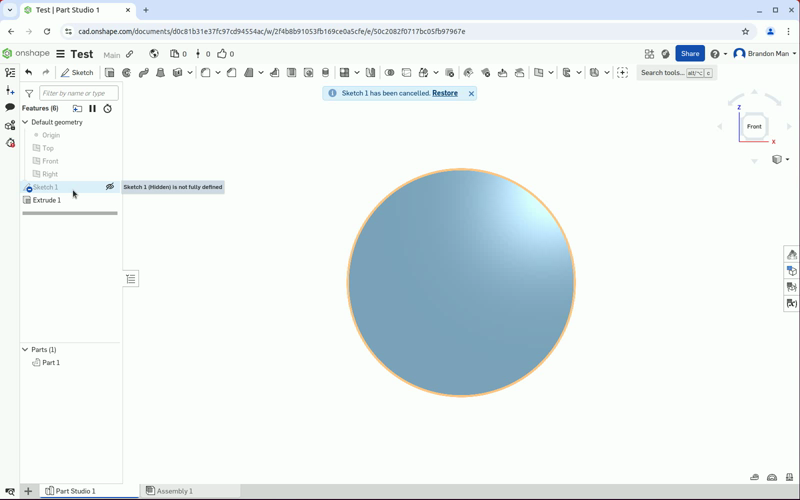
click(73, 189)
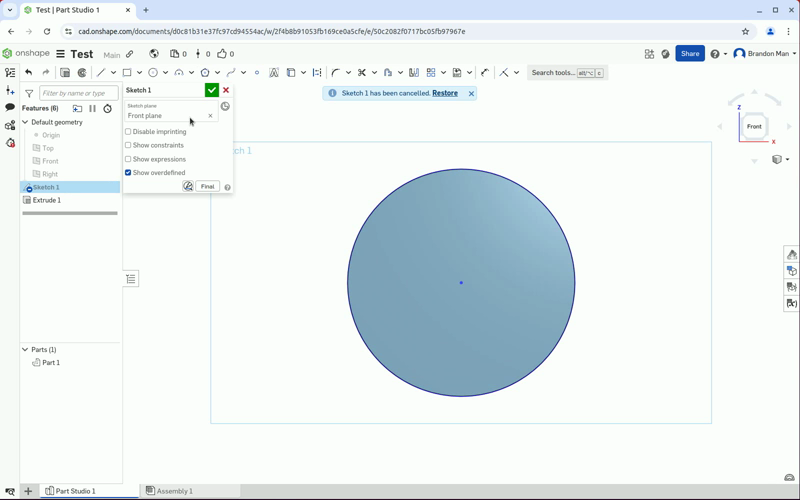
mouse_move(229, 92)
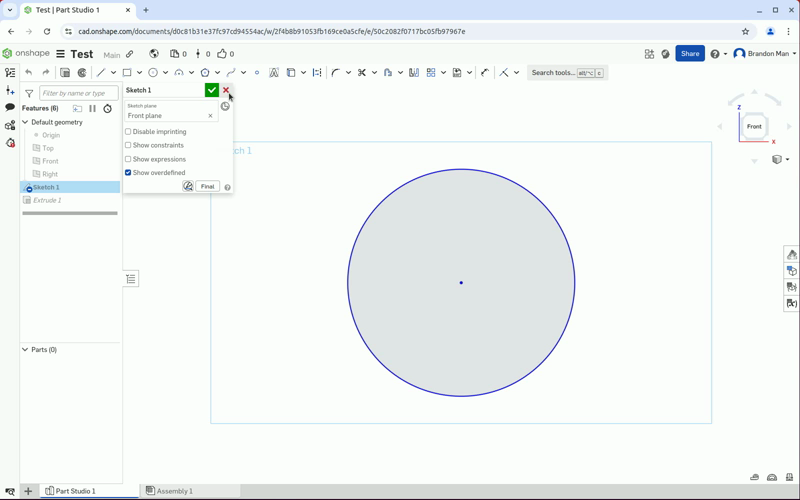
click(229, 92)
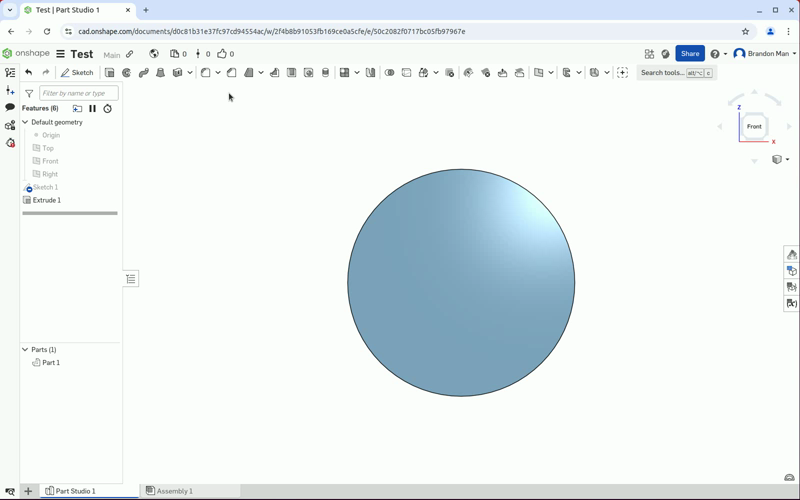
mouse_move(541, 75)
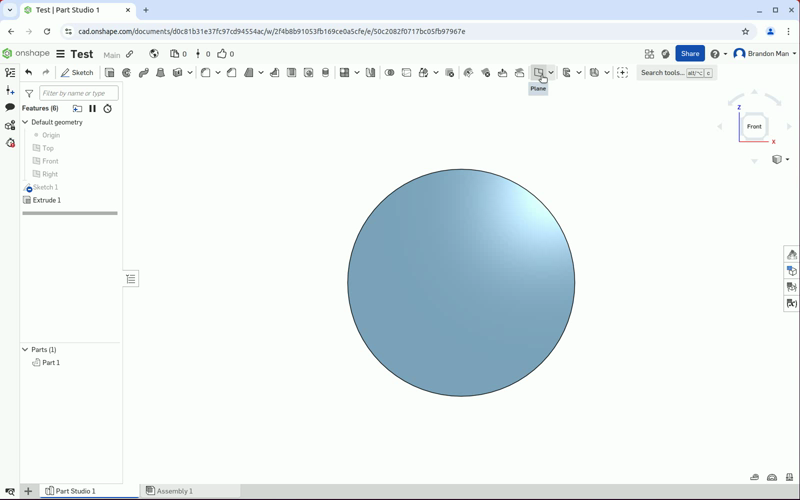
click(541, 75)
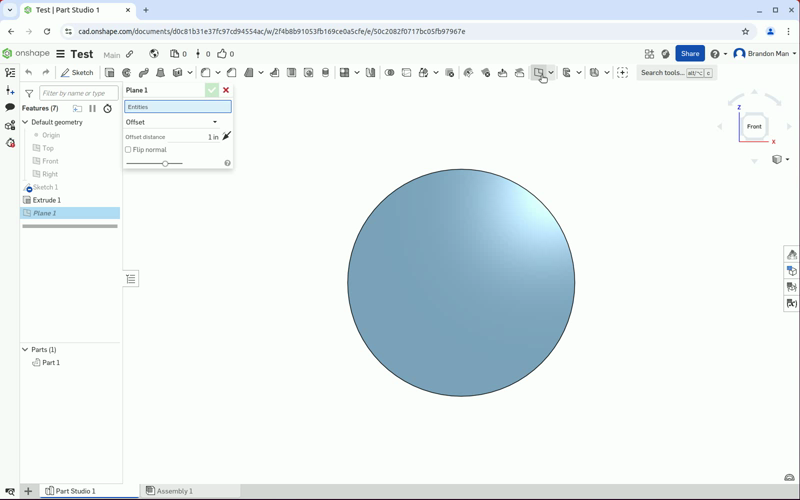
mouse_move(73, 163)
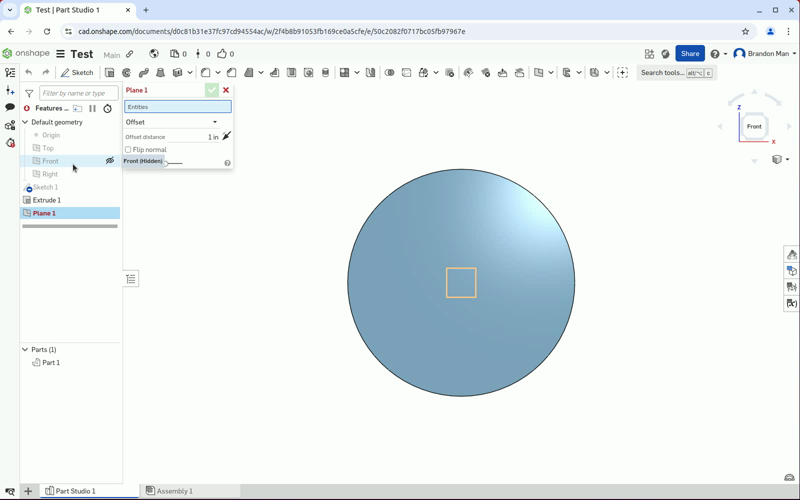
click(73, 163)
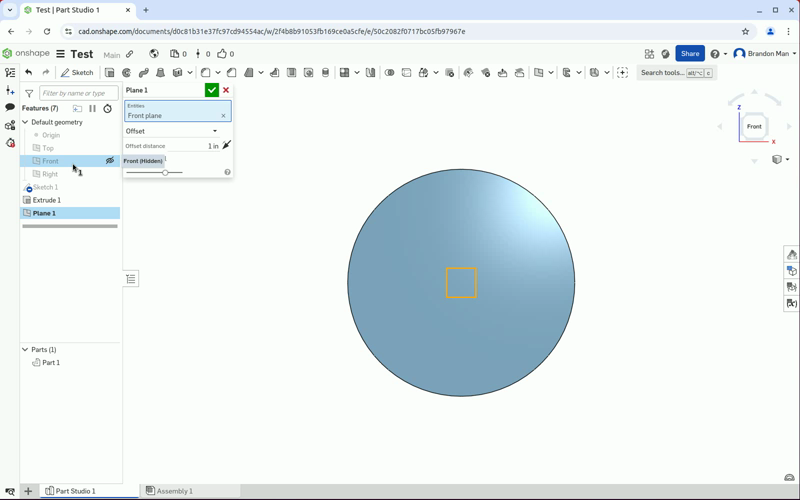
key(tab, 2)
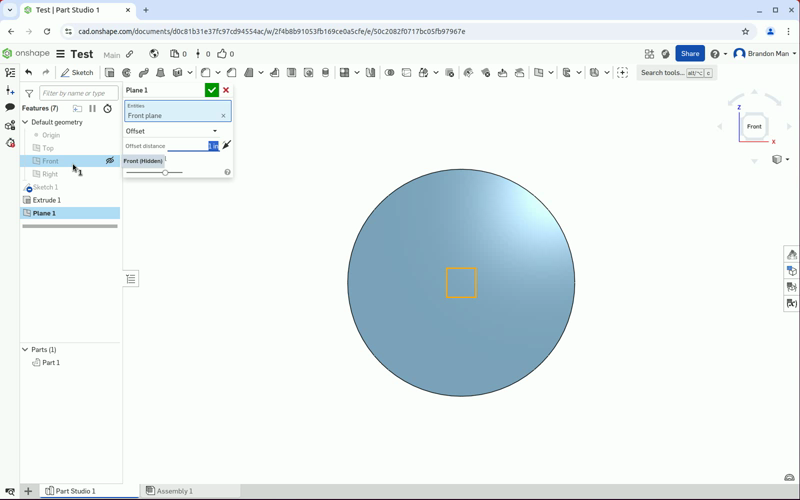
text(17.562)
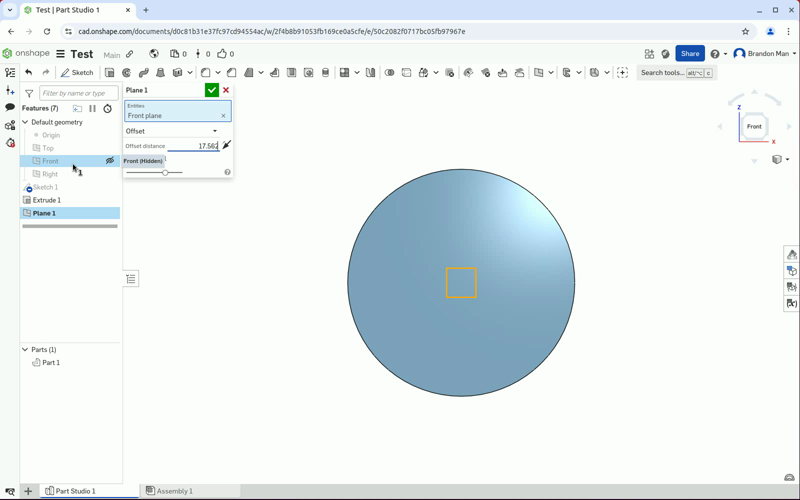
key(enter, 2)
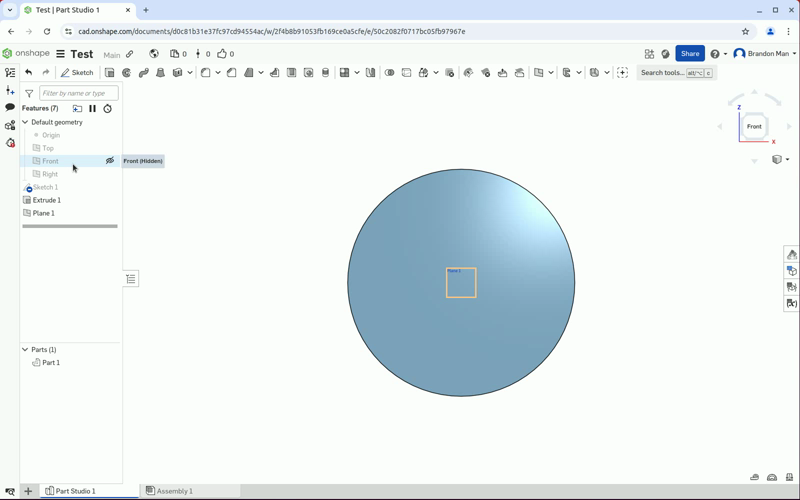
key(shift+s)
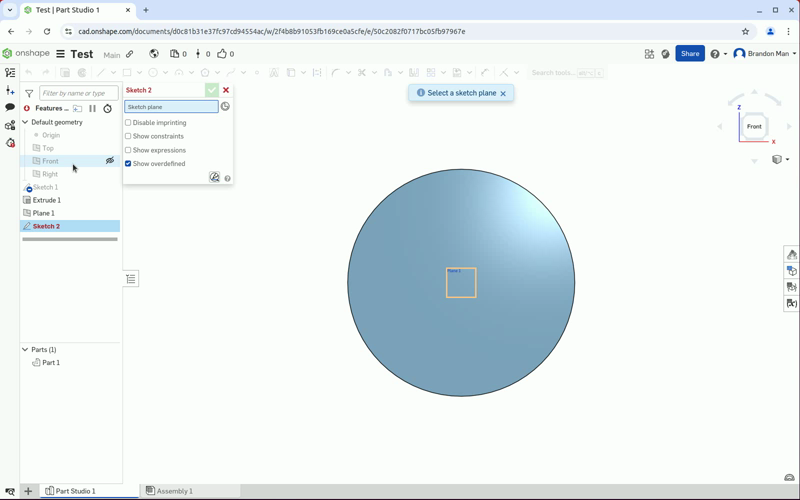
mouse_move(73, 215)
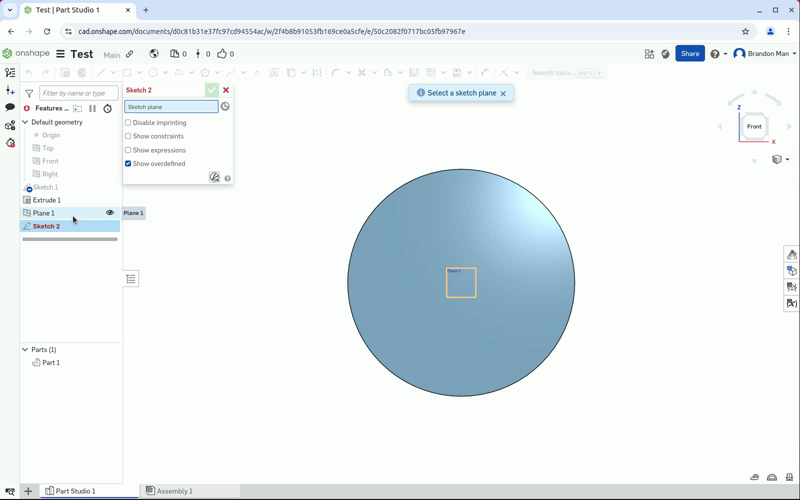
click(73, 215)
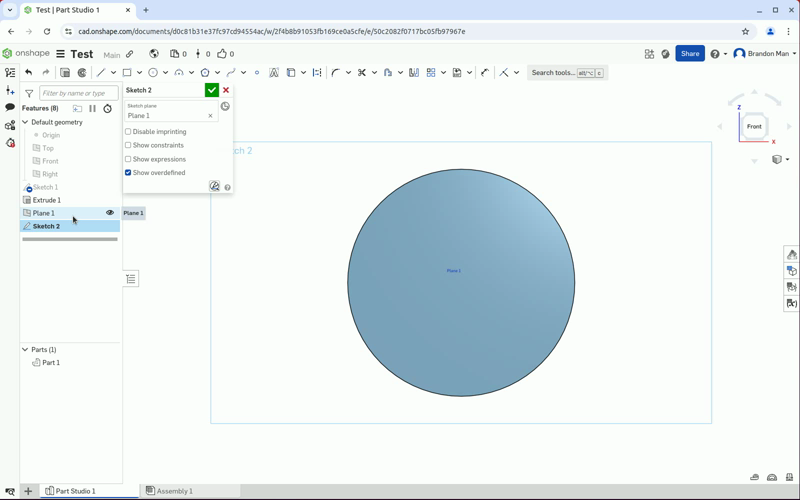
mouse_move(73, 352)
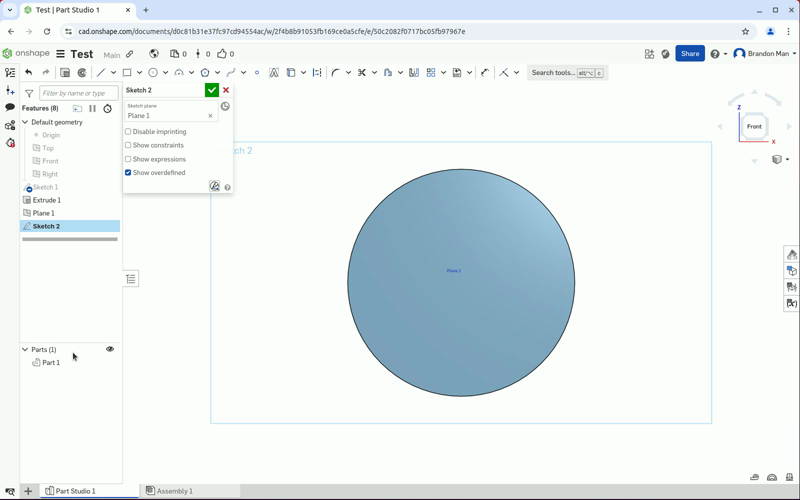
key(y)
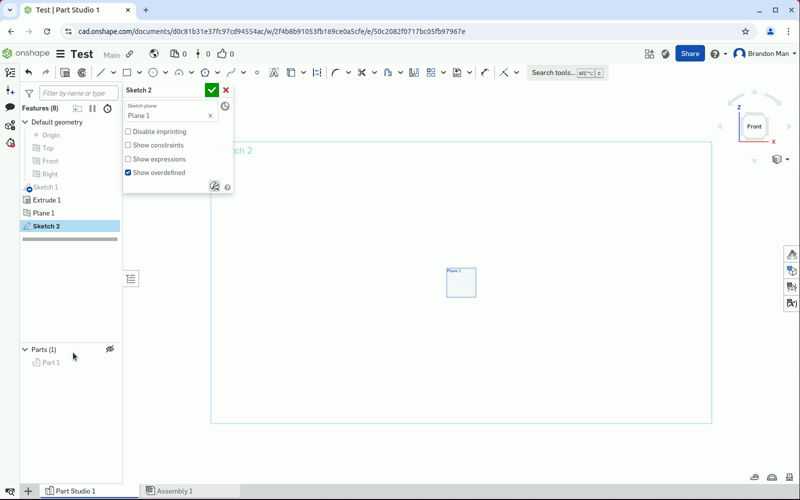
key(l)
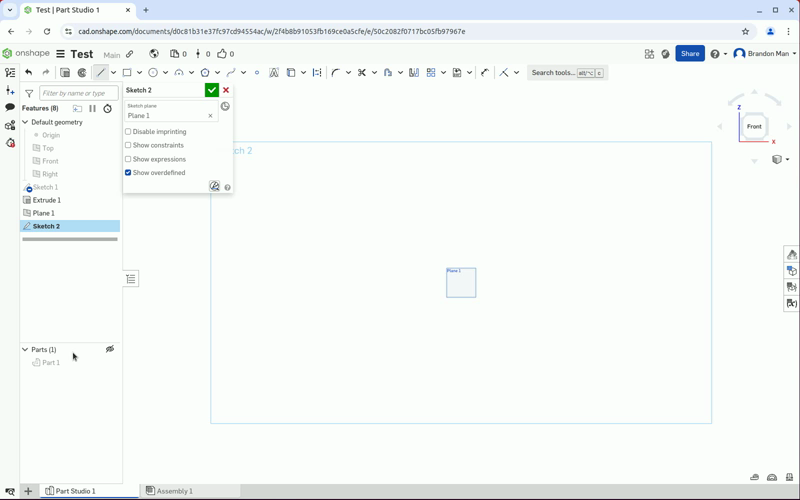
key_down(shift)
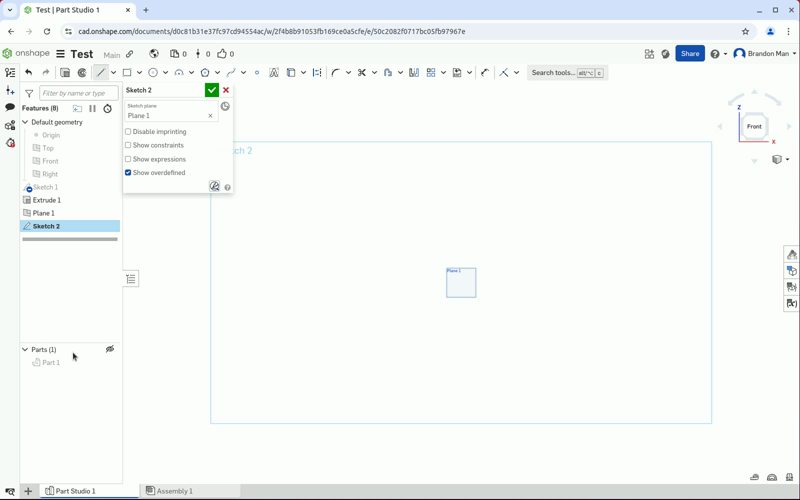
mouse_move(457, 286)
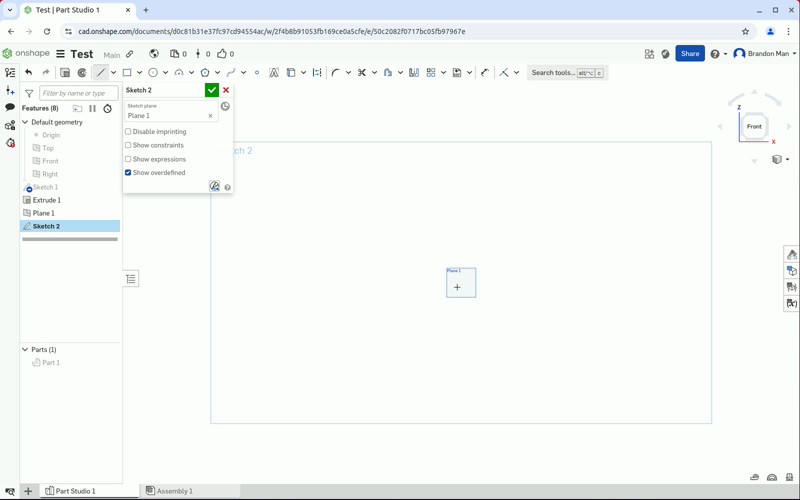
click(457, 286)
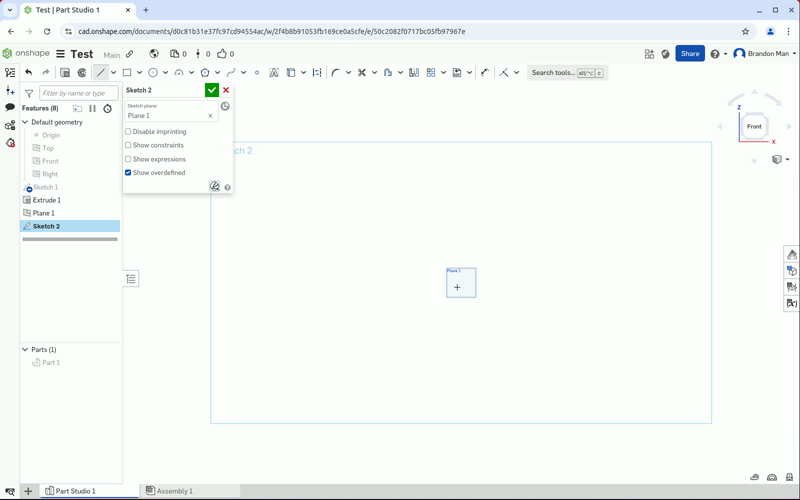
key_up(shift)
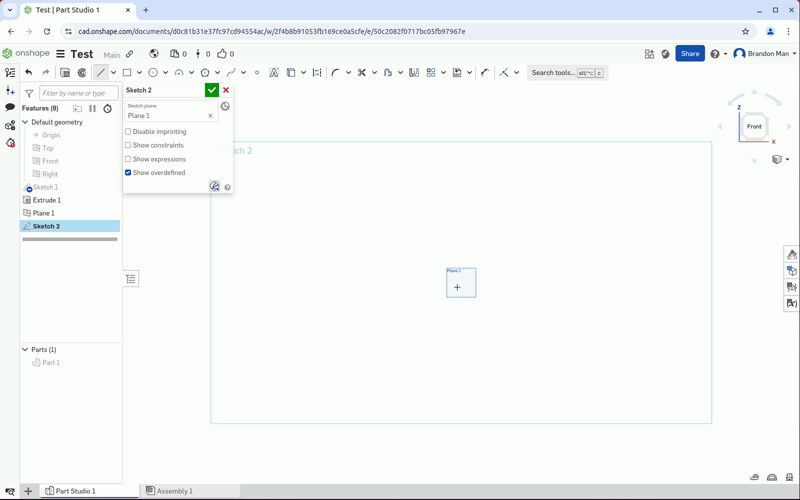
key_down(shift)
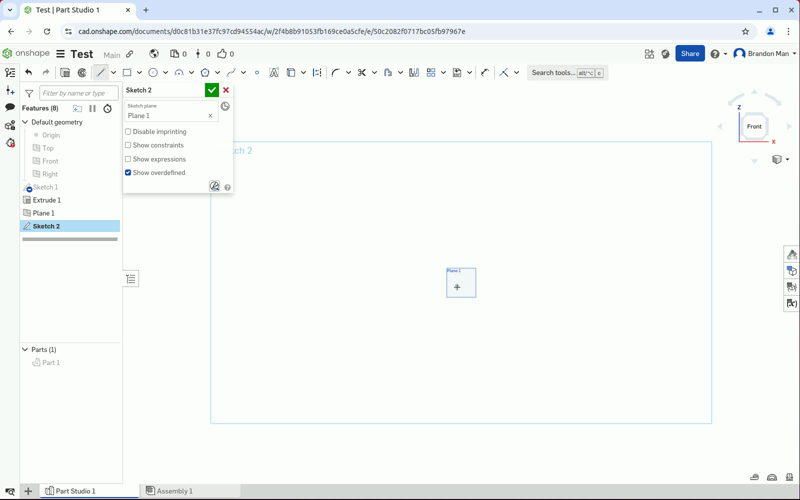
mouse_move(487, 286)
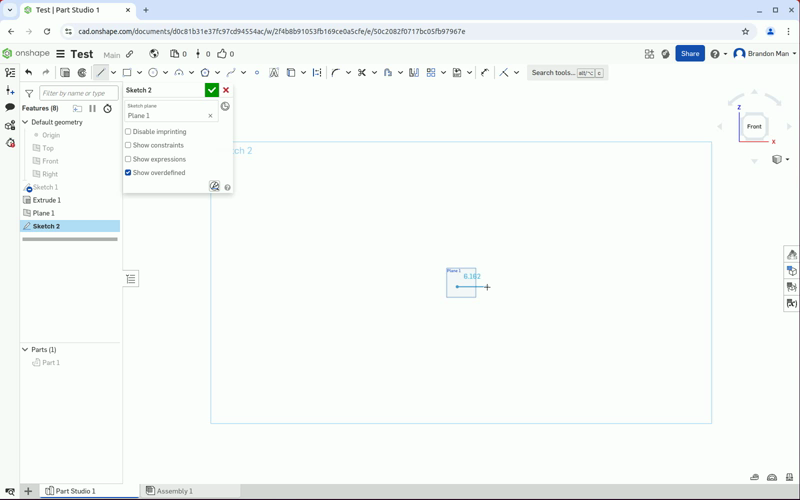
mouse_move(461, 286)
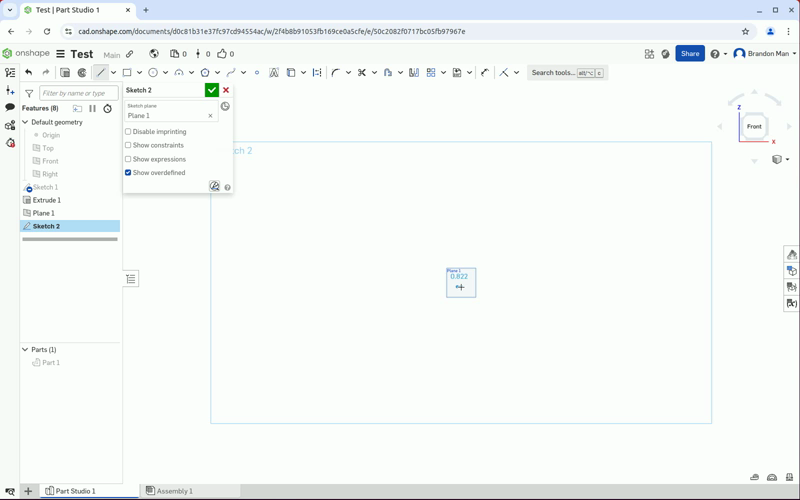
scroll(6)
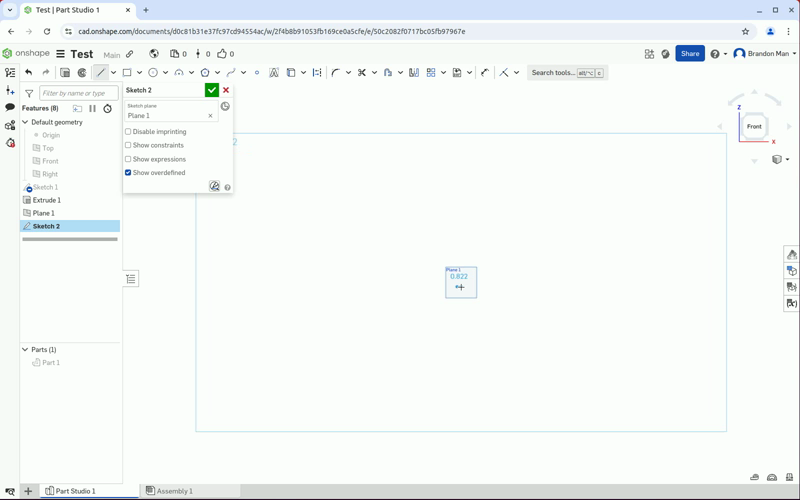
scroll(6)
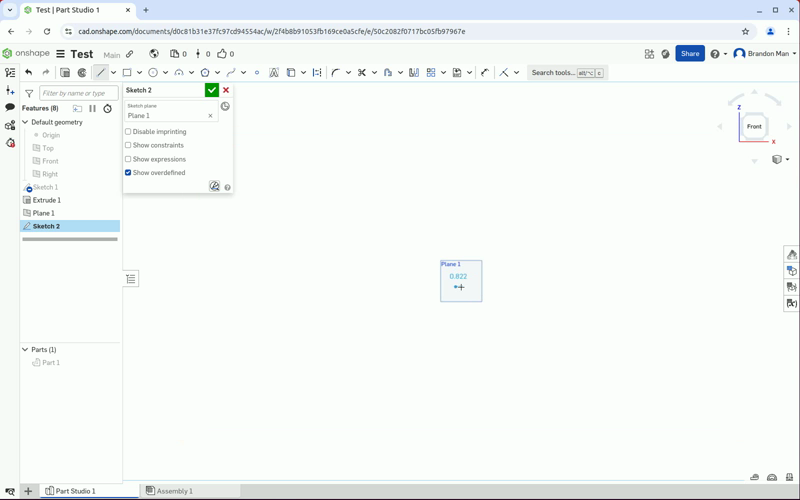
scroll(6)
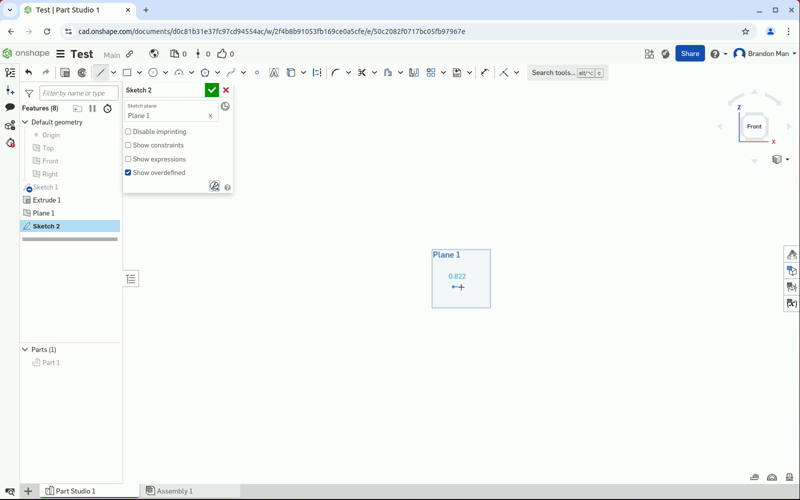
scroll(6)
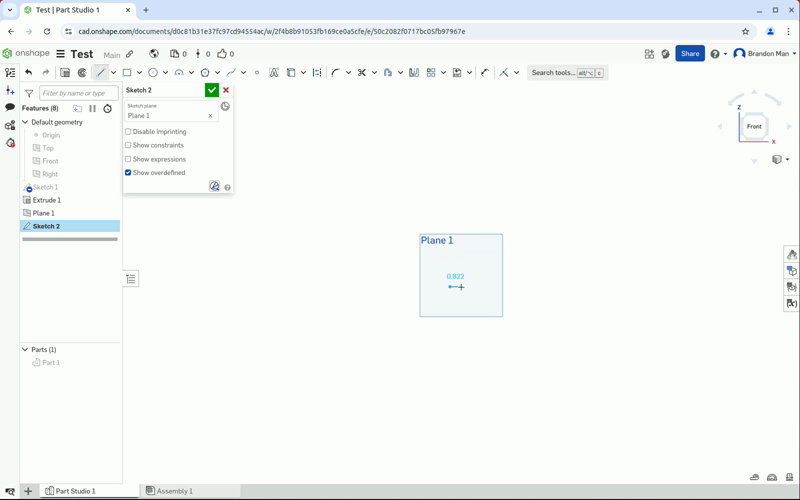
scroll(6)
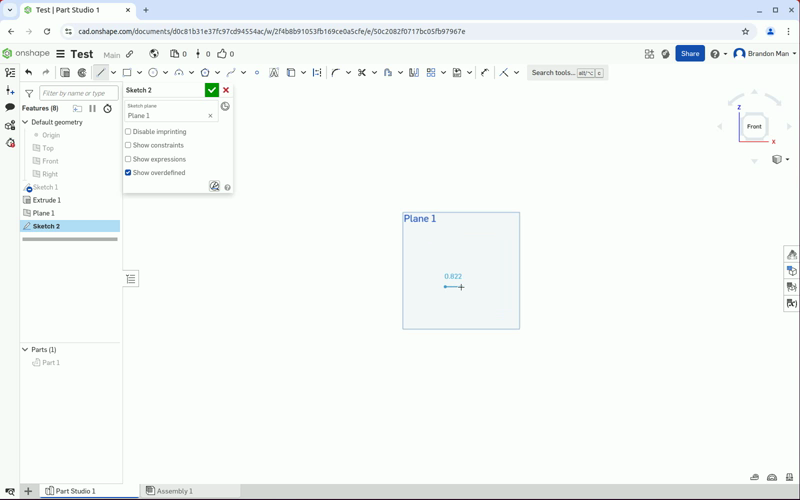
scroll(6)
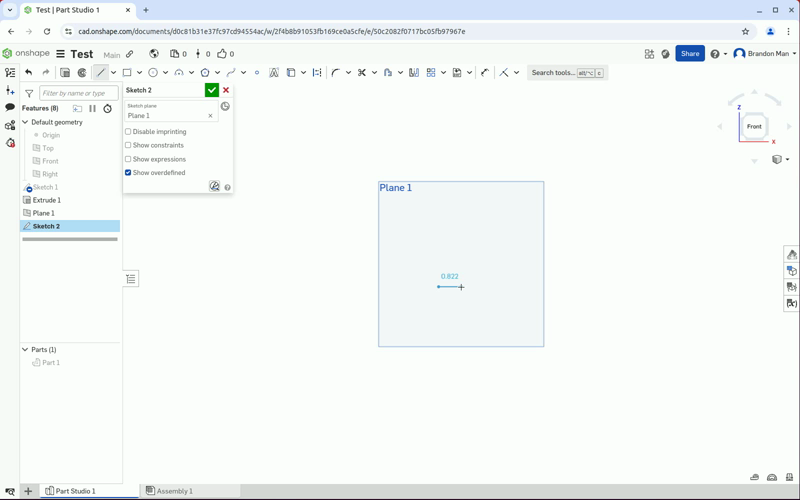
scroll(6)
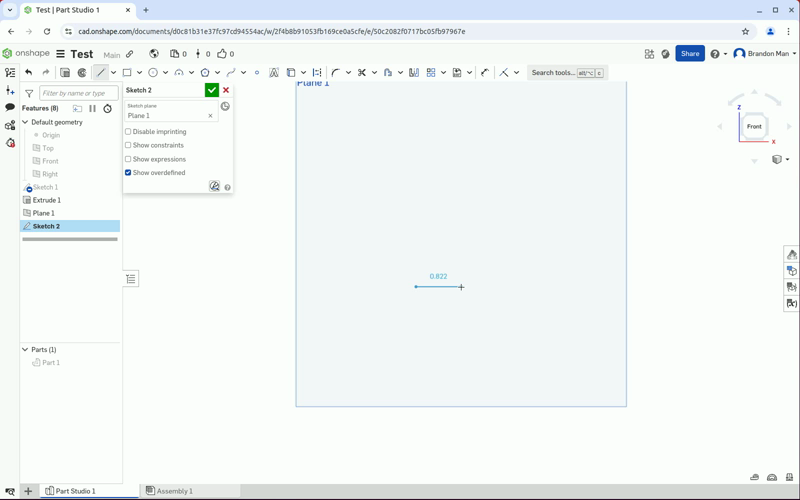
click(461, 286)
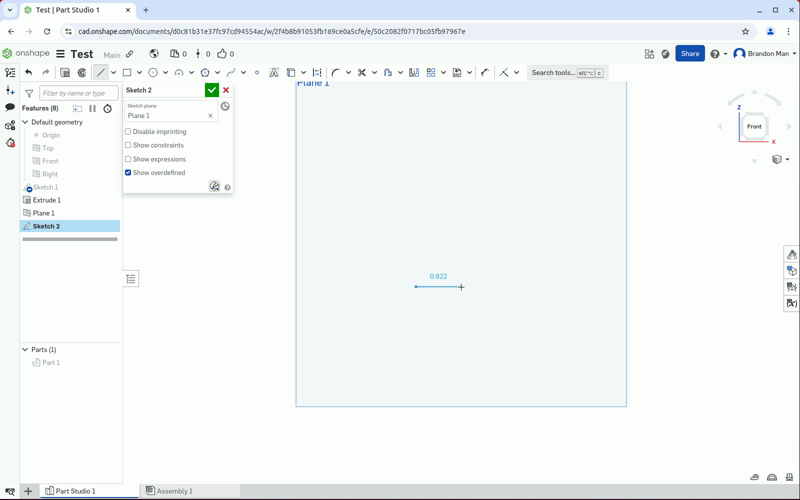
scroll(-6)
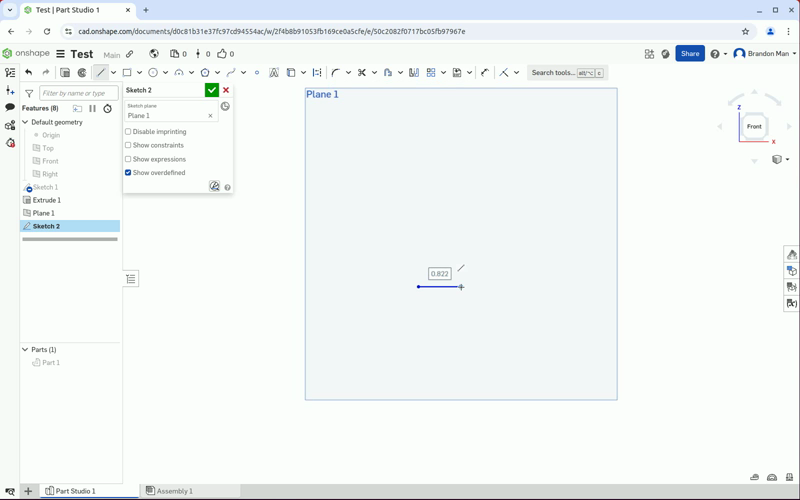
scroll(-6)
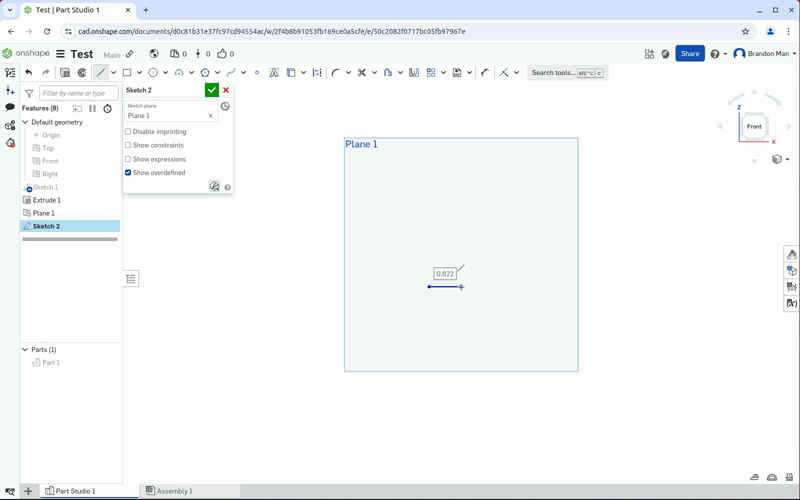
scroll(-6)
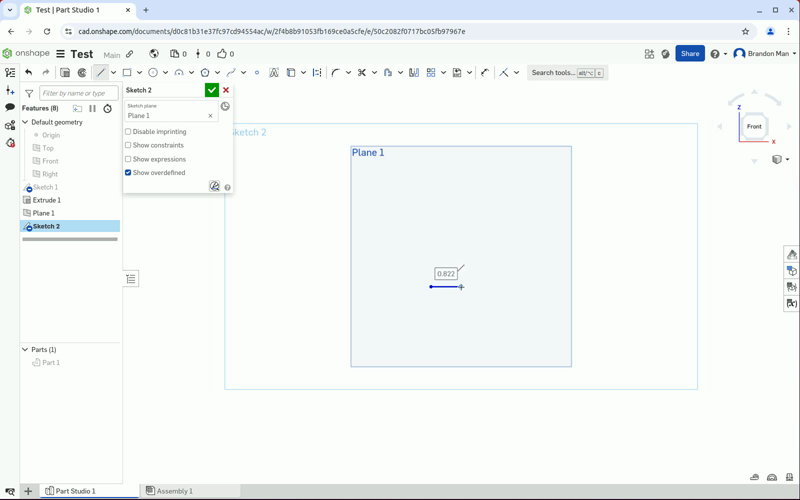
scroll(-6)
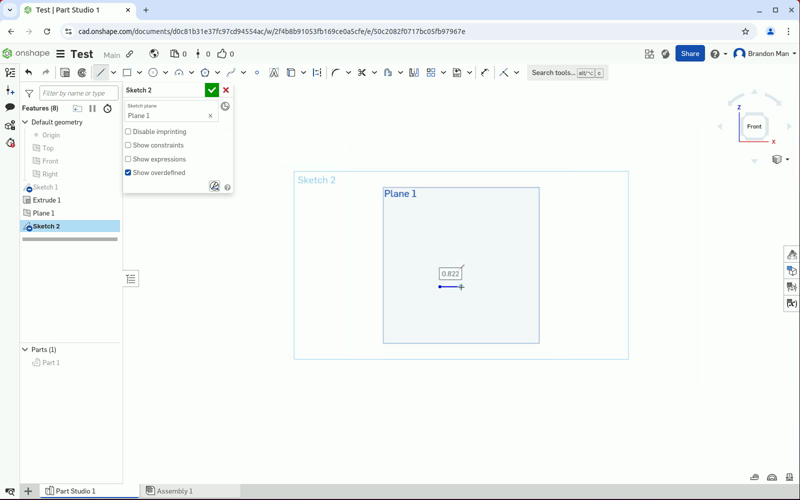
scroll(-6)
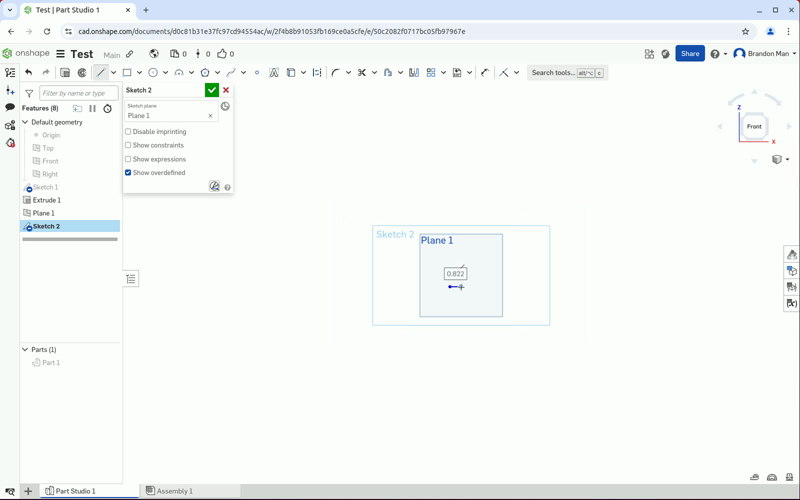
scroll(-6)
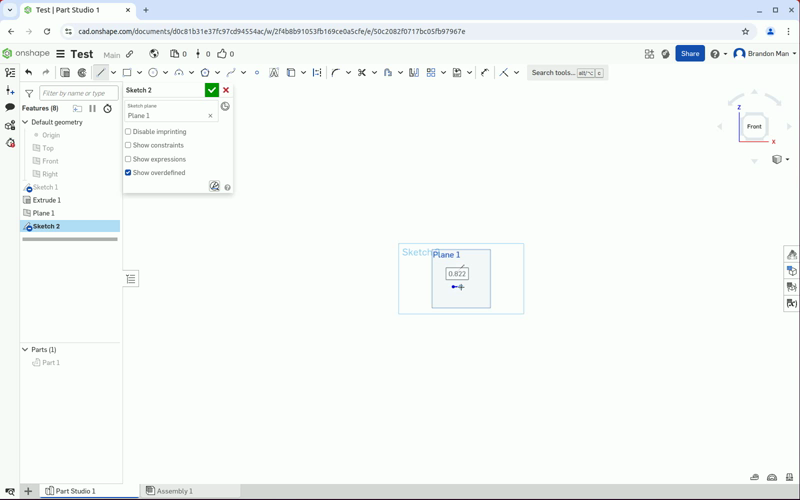
scroll(-6)
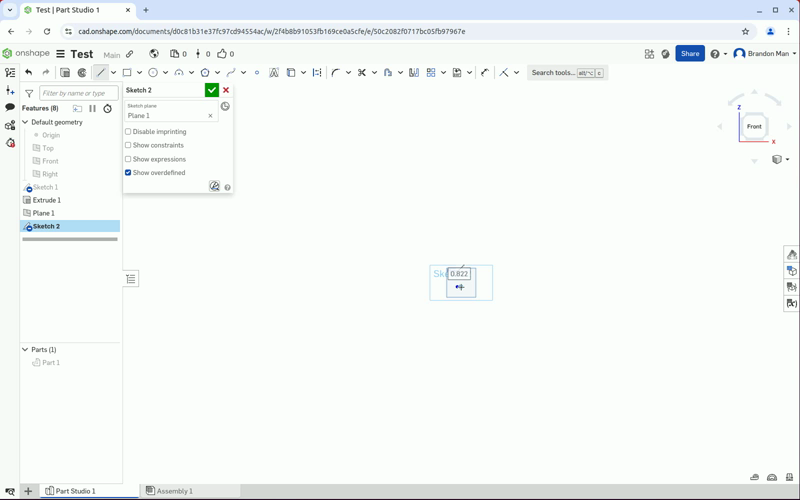
key_up(shift)
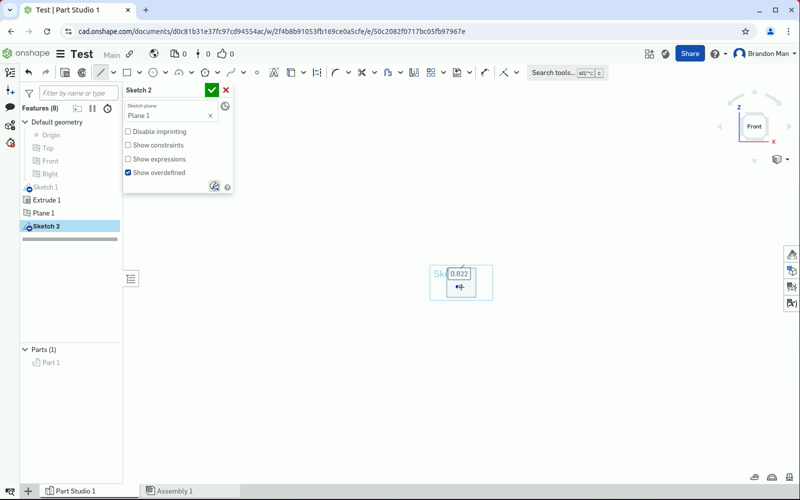
key_down(shift)
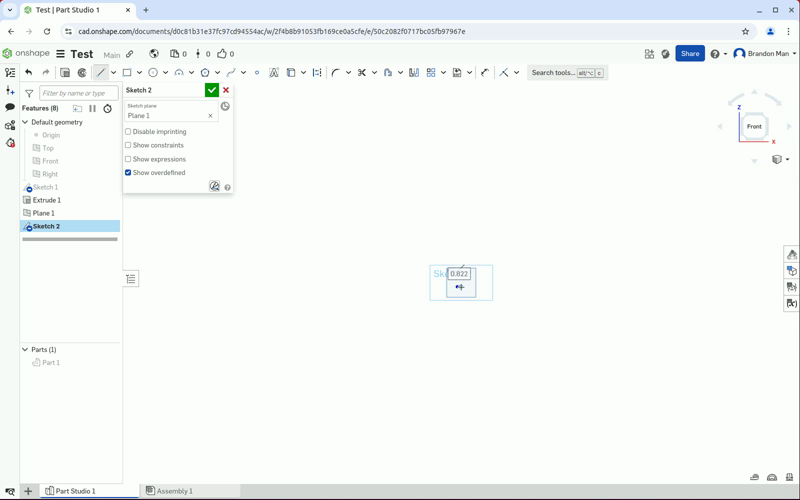
mouse_move(491, 286)
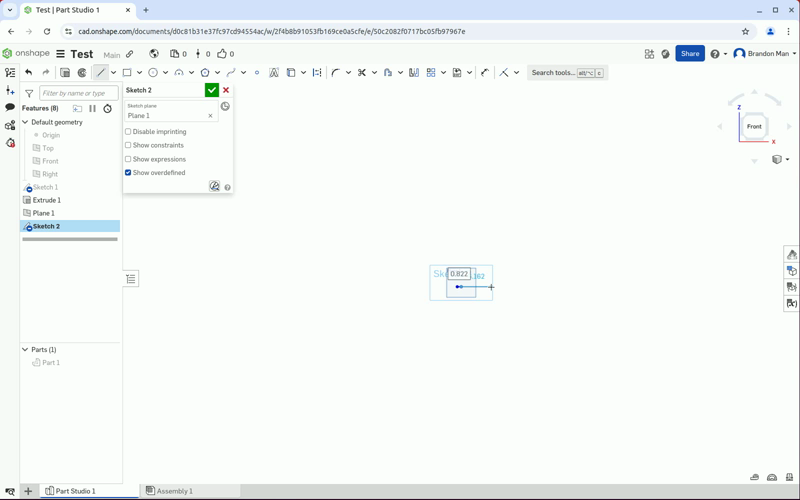
mouse_move(461, 277)
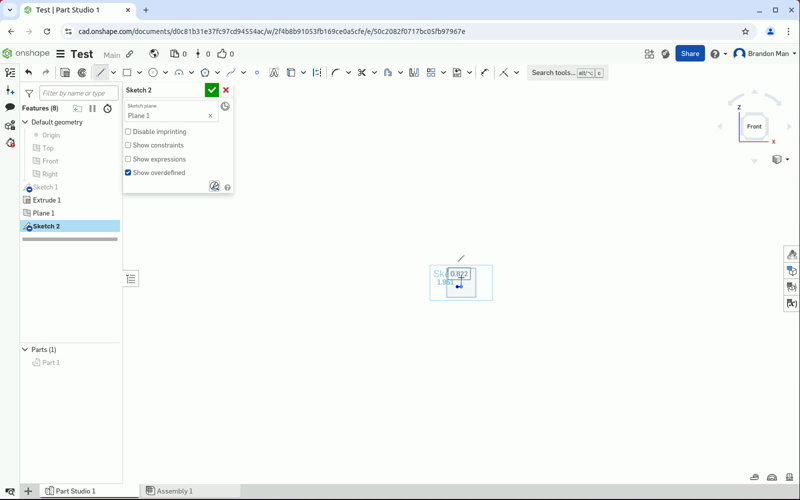
click(461, 277)
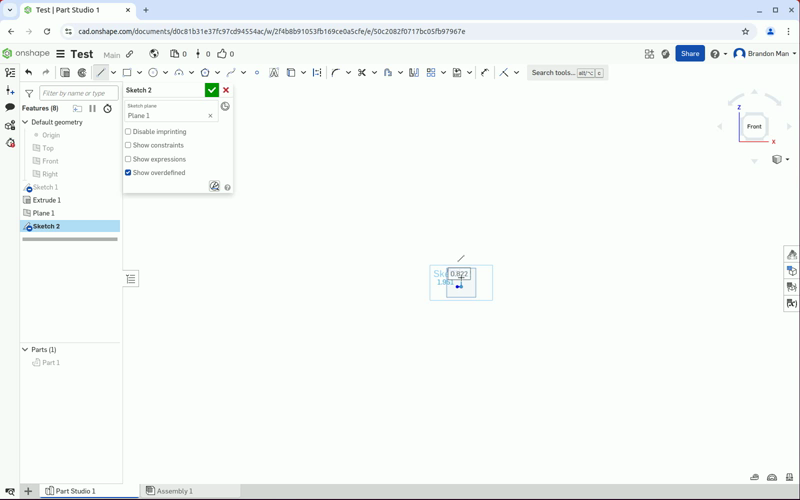
key_up(shift)
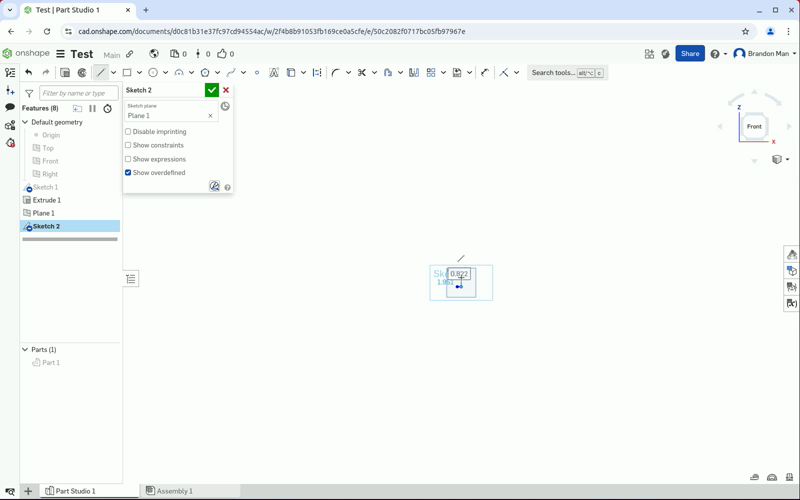
key(esc)
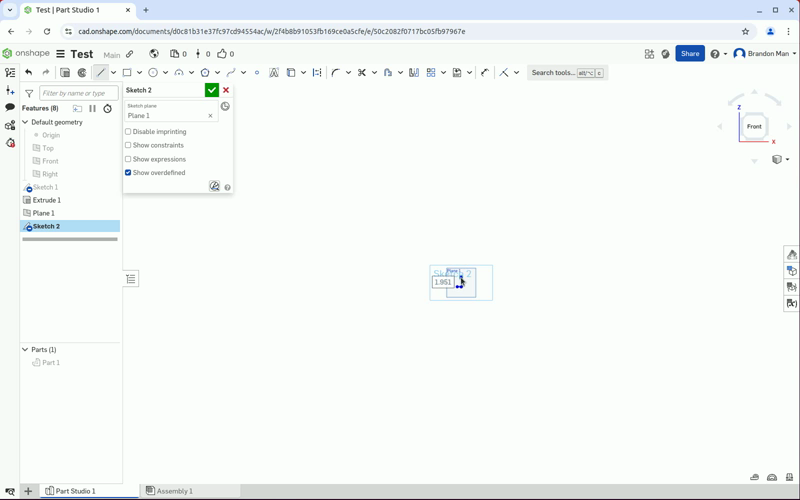
key(a)
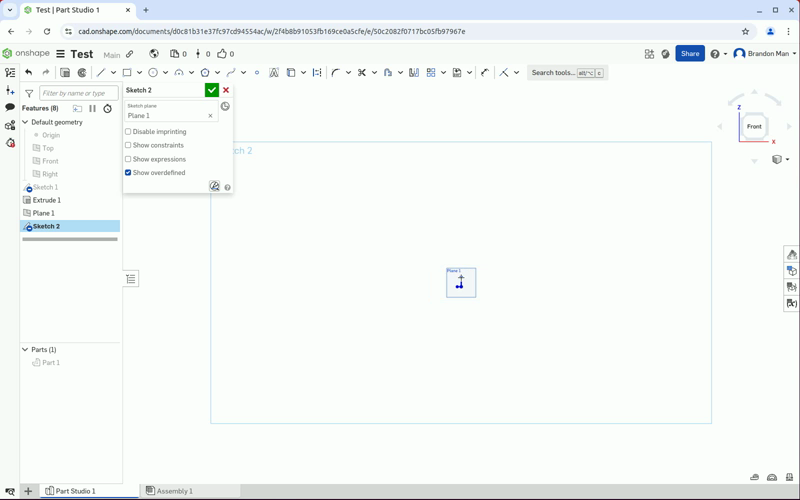
mouse_move(461, 277)
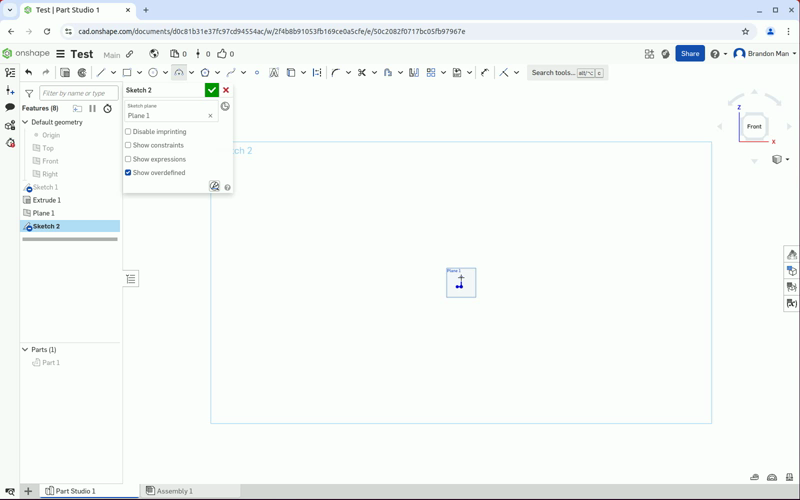
click(461, 277)
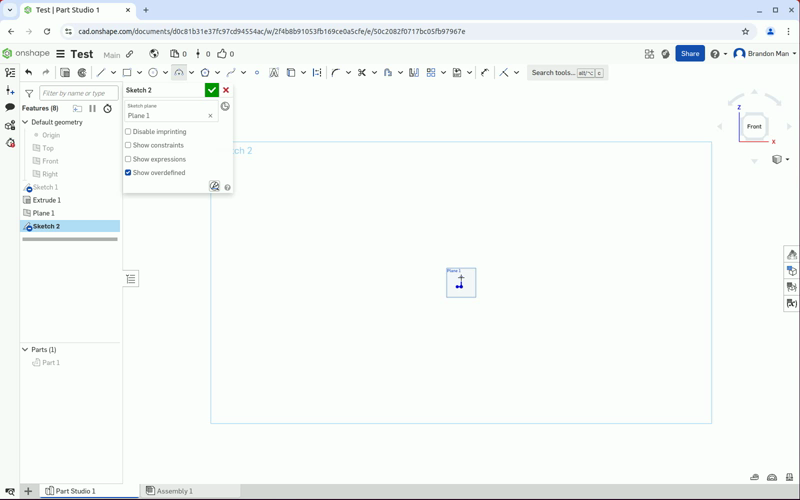
mouse_move(457, 286)
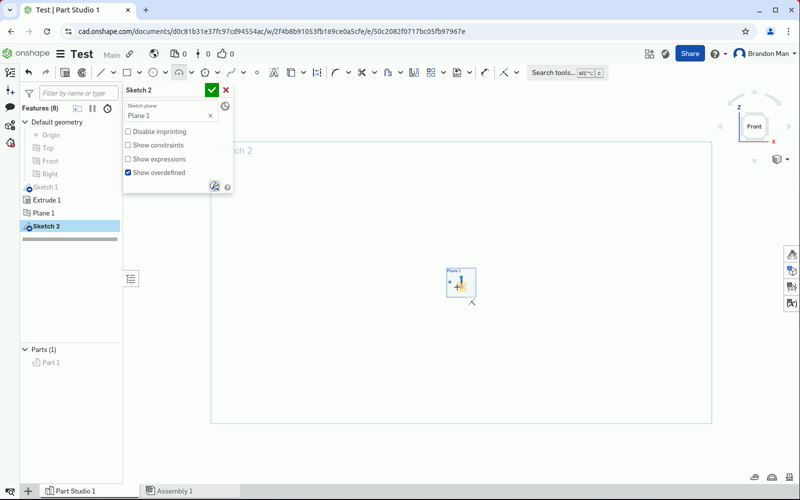
scroll(6)
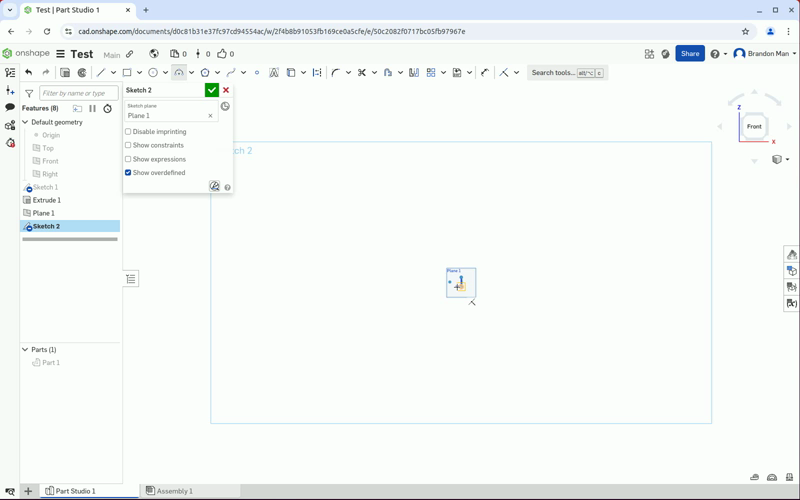
scroll(6)
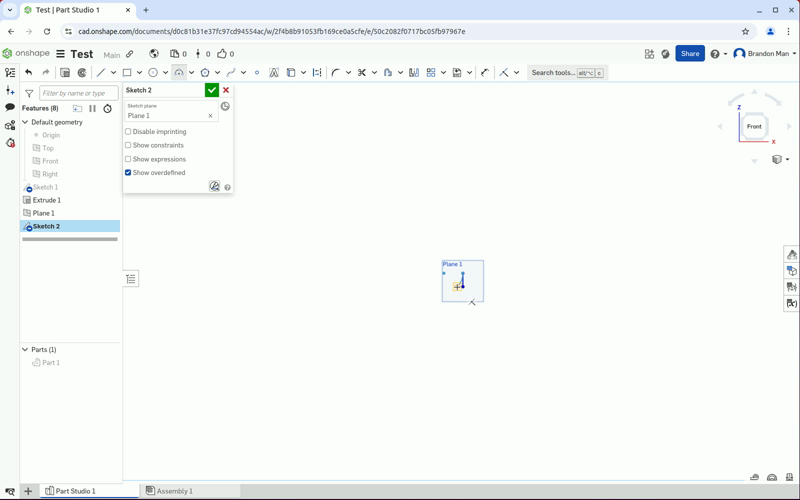
scroll(6)
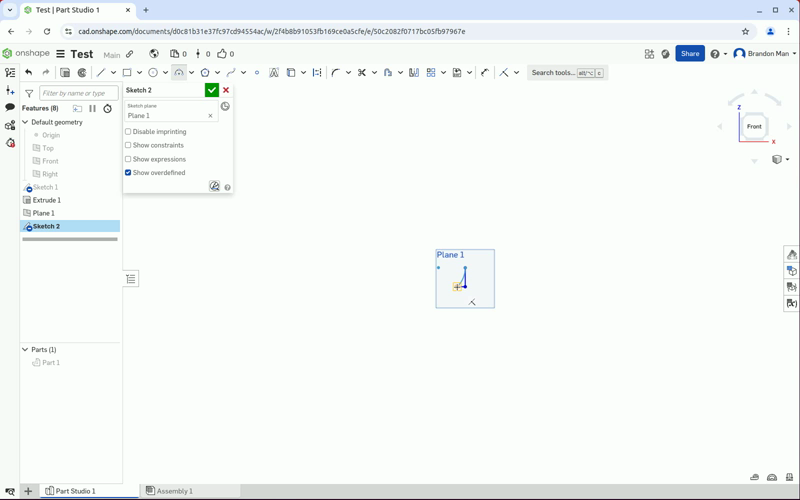
scroll(6)
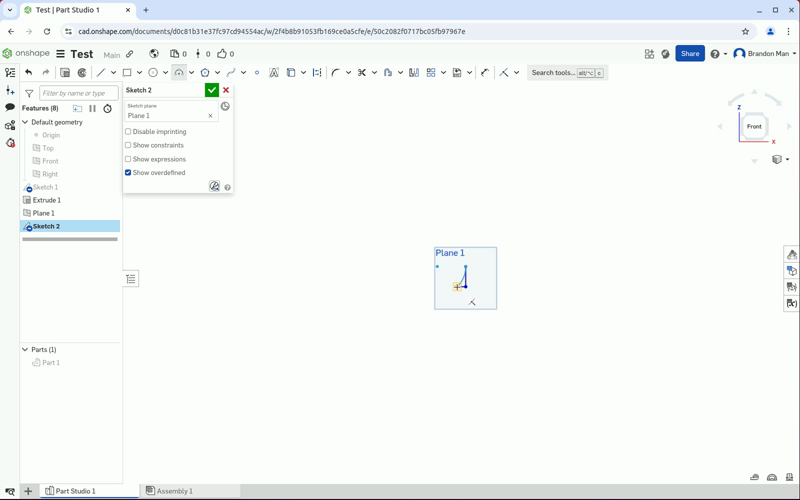
scroll(6)
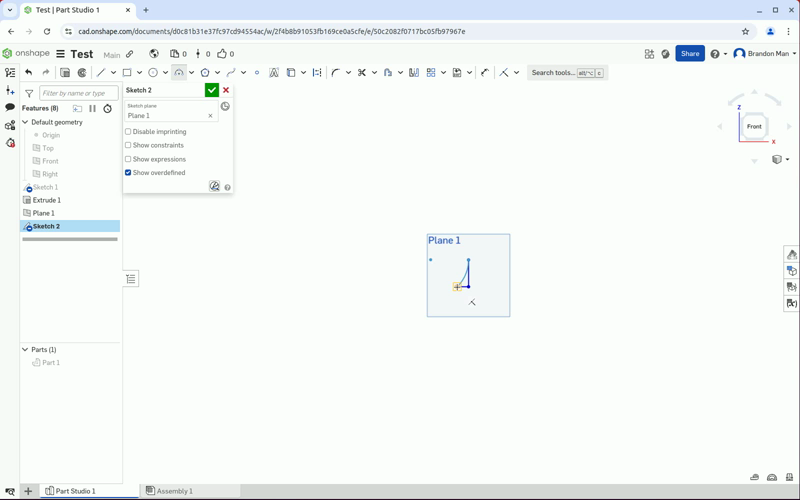
scroll(6)
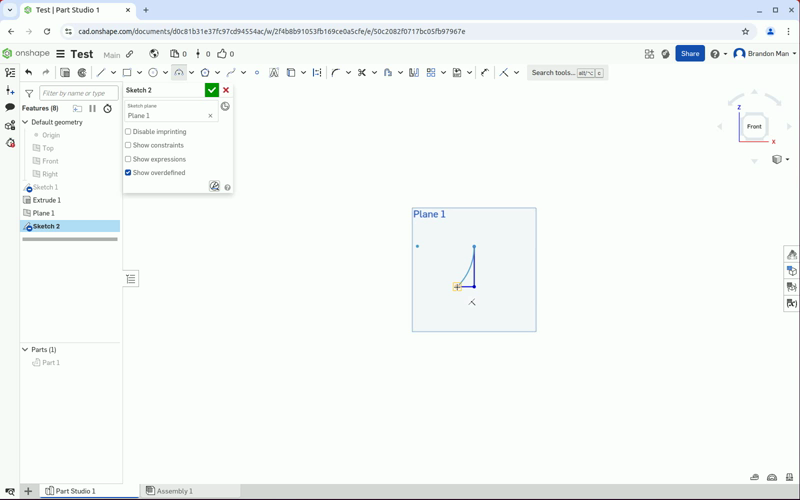
scroll(6)
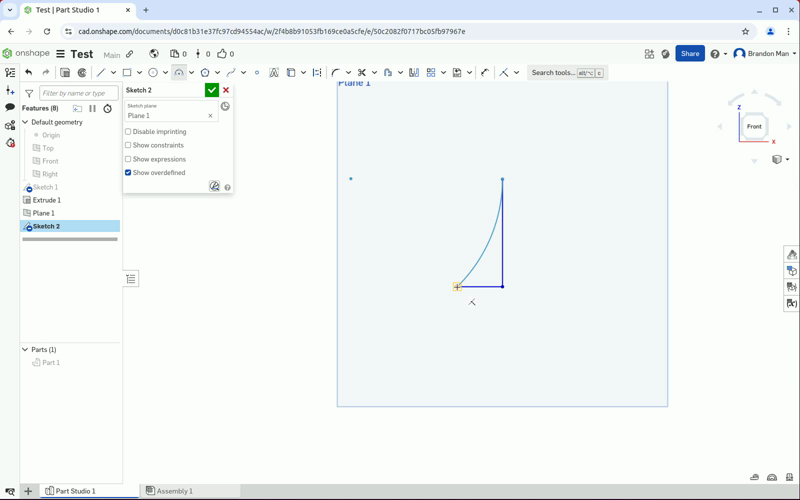
click(457, 286)
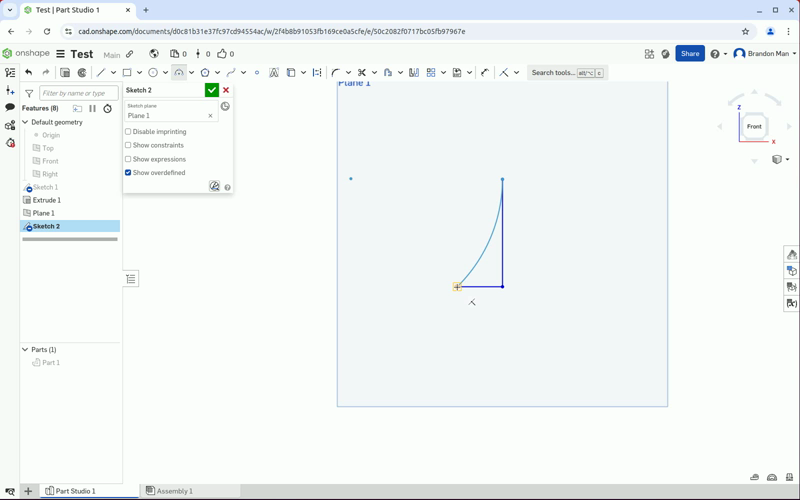
scroll(-6)
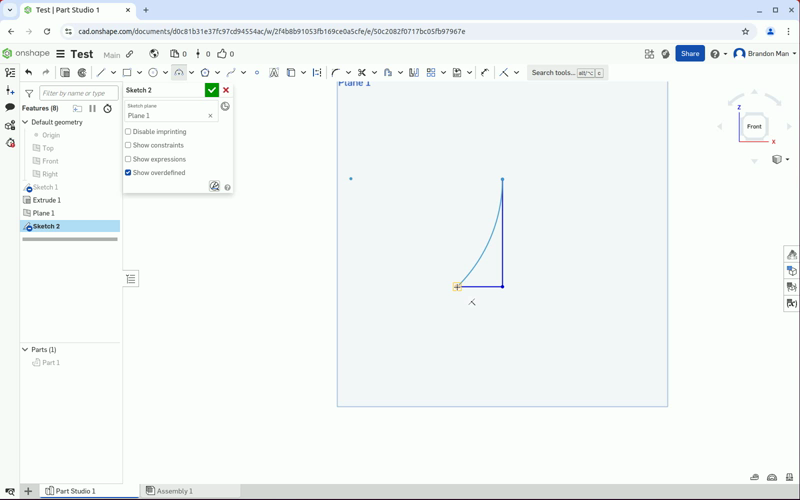
scroll(-6)
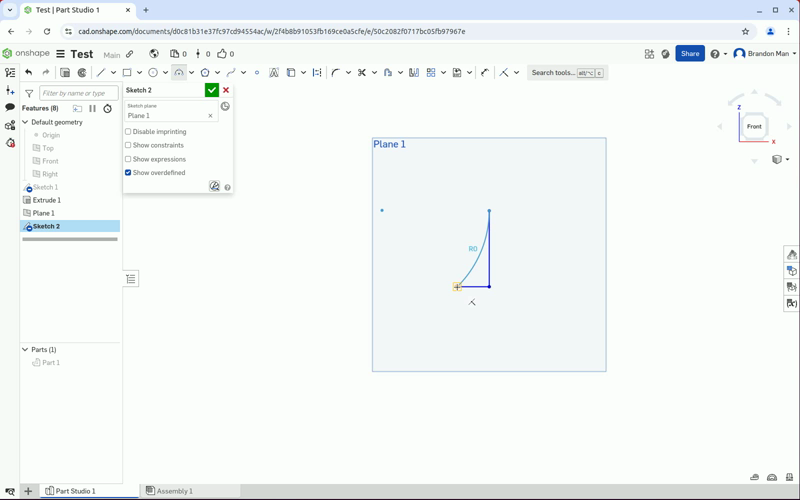
scroll(-6)
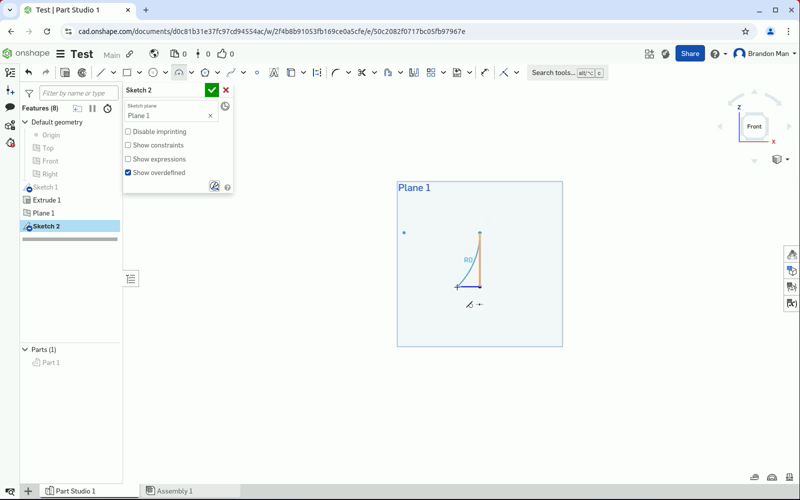
scroll(-6)
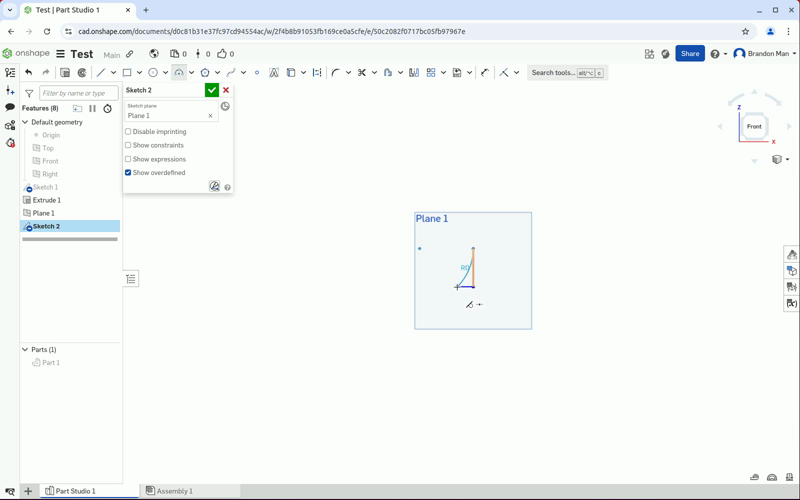
scroll(-6)
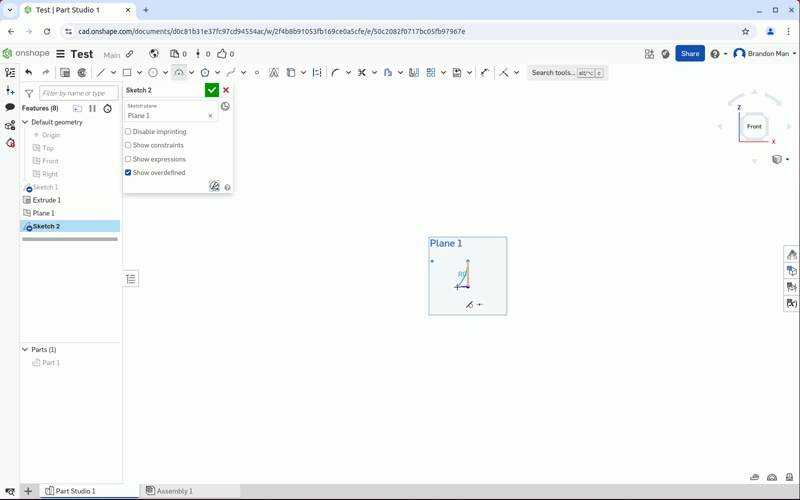
scroll(-6)
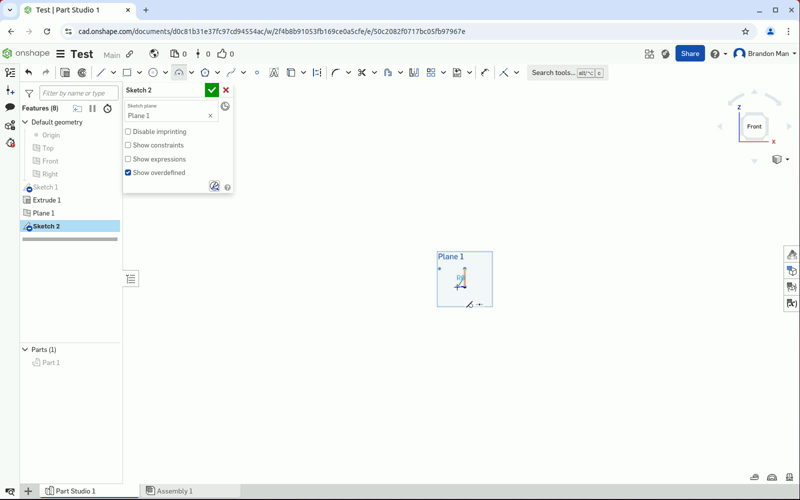
scroll(-6)
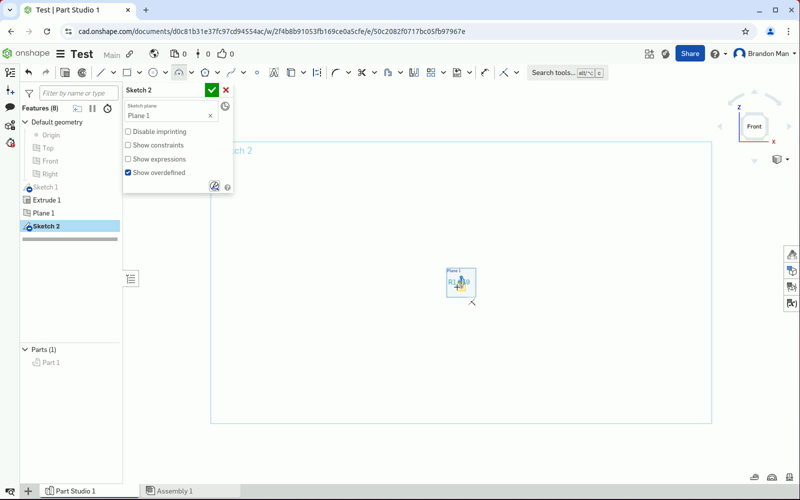
key_down(shift)
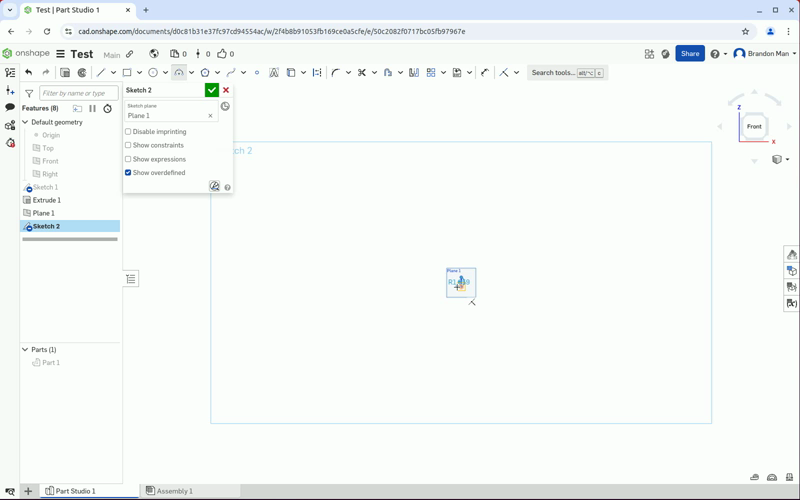
mouse_move(456, 280)
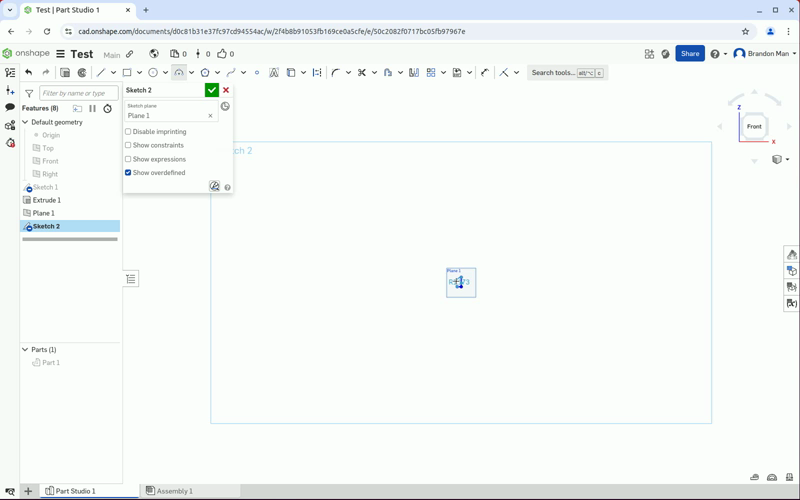
click(456, 280)
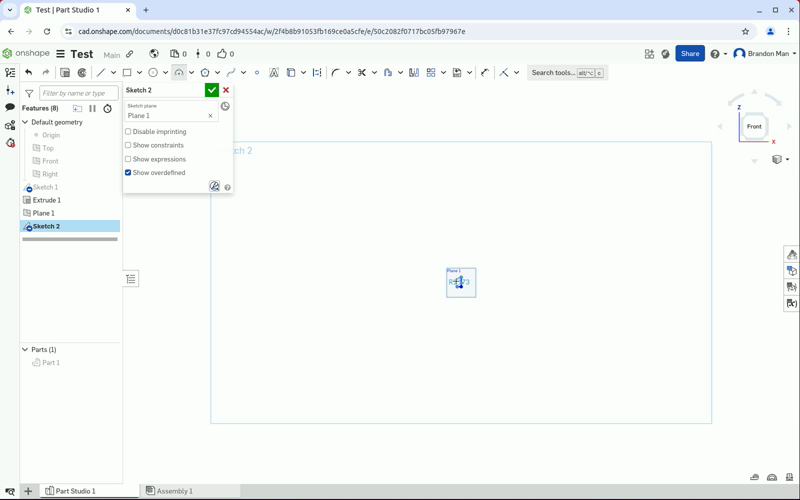
key_up(shift)
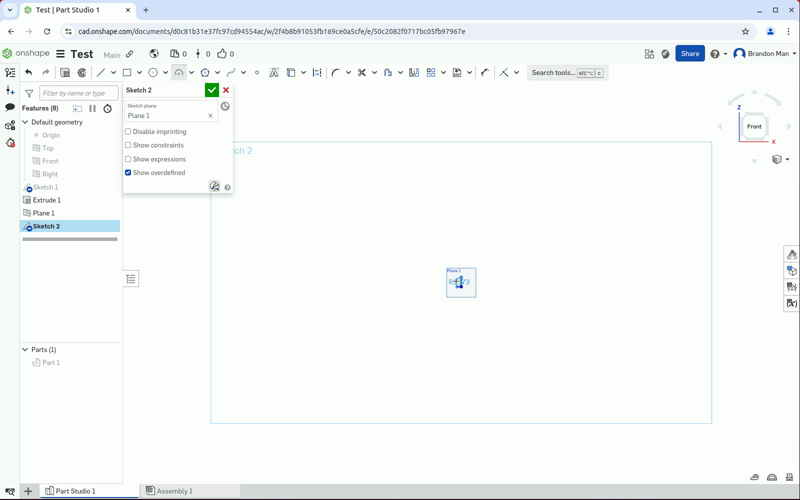
key(esc)
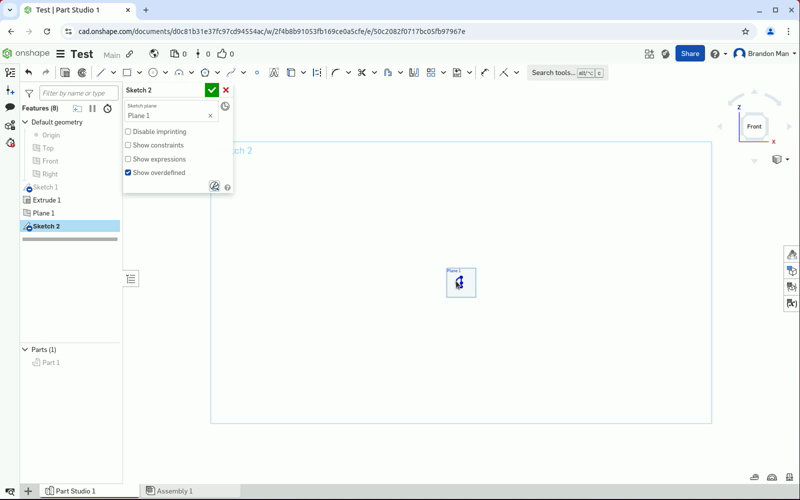
mouse_move(456, 283)
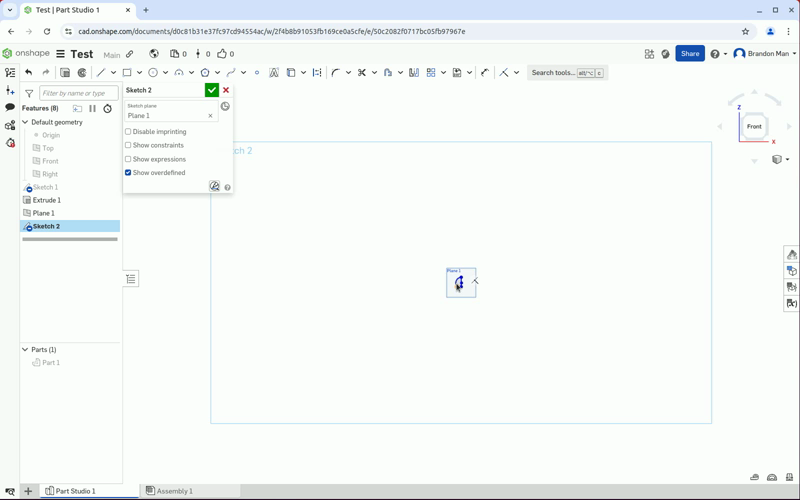
scroll(6)
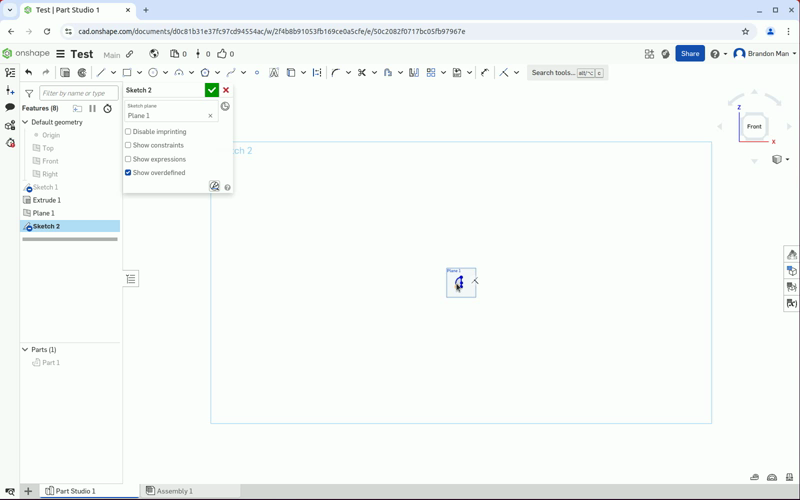
scroll(6)
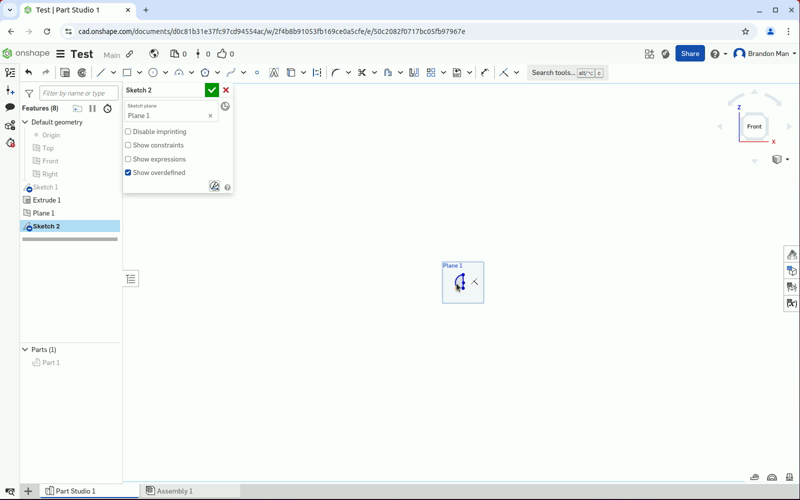
scroll(6)
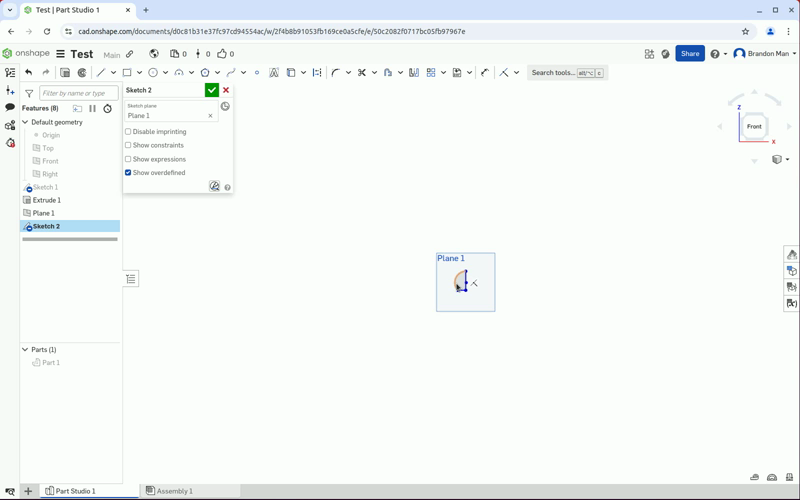
scroll(6)
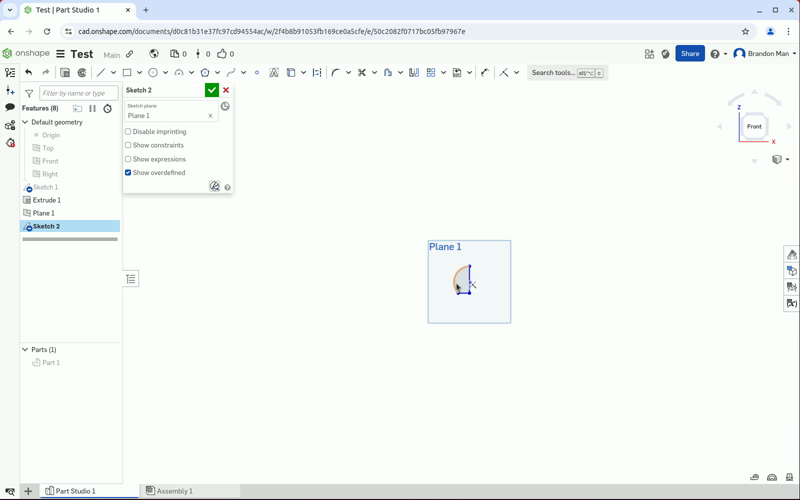
scroll(6)
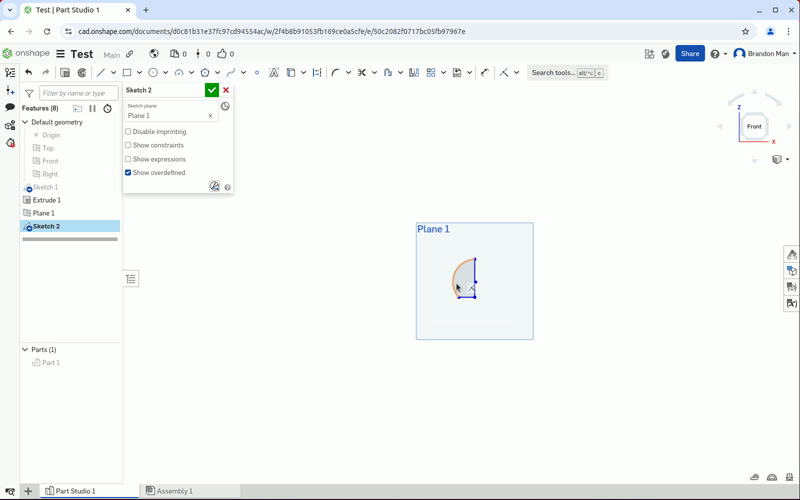
scroll(6)
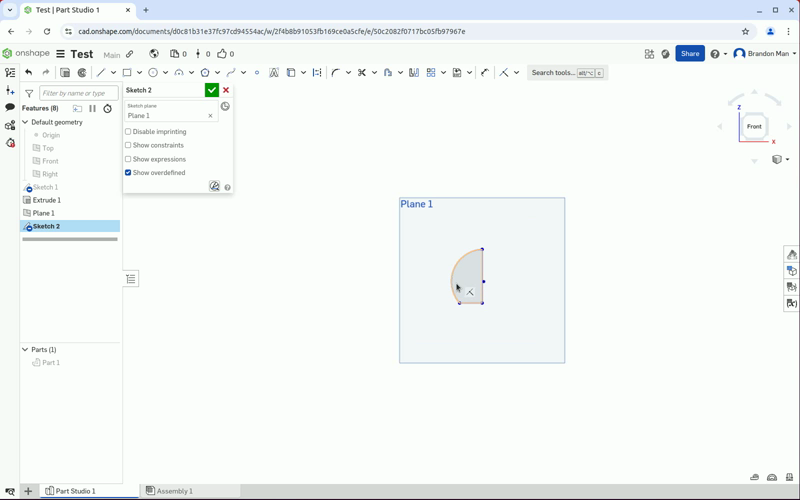
scroll(6)
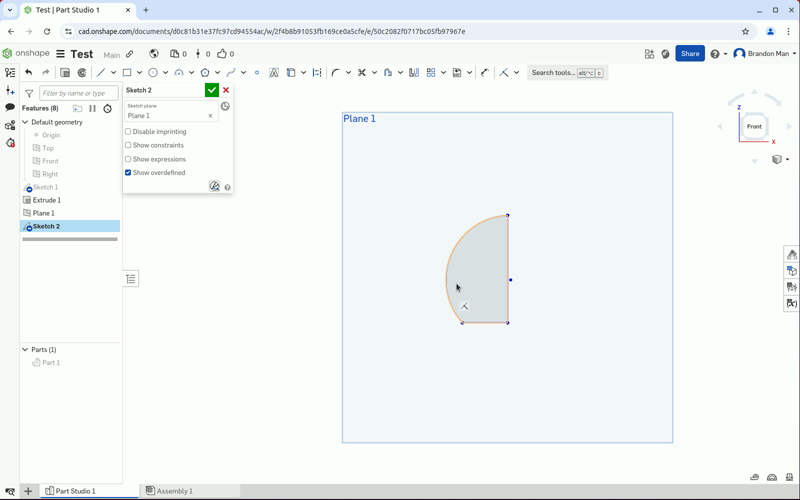
click(456, 283)
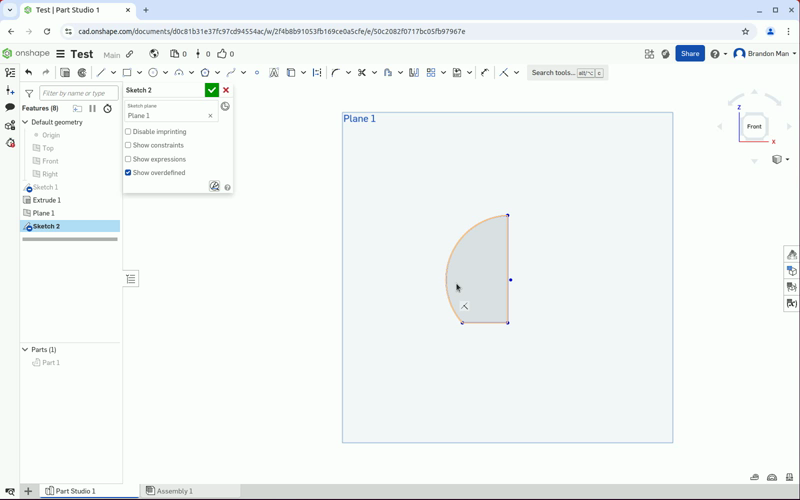
scroll(-6)
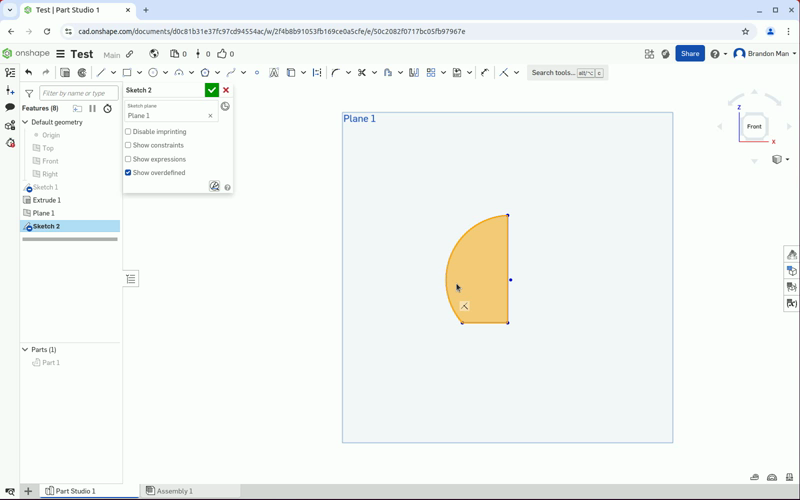
scroll(-6)
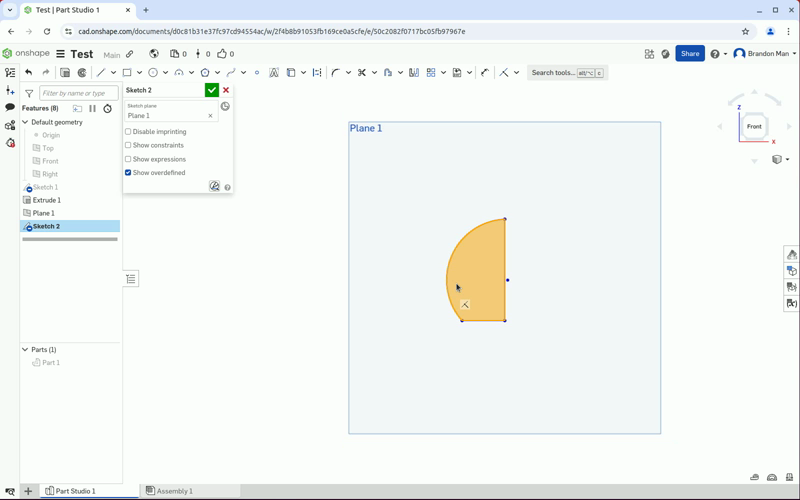
scroll(-6)
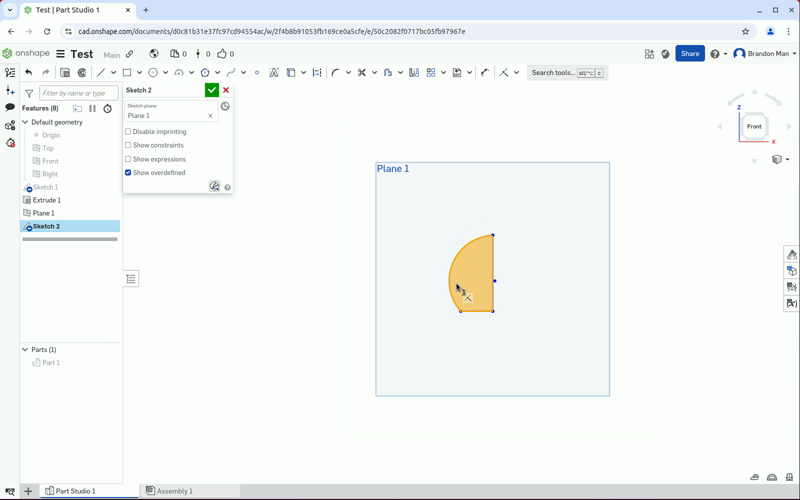
scroll(-6)
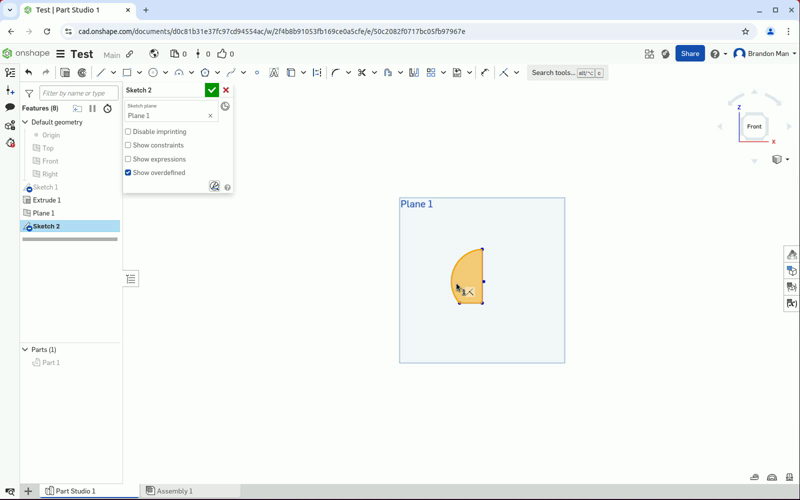
scroll(-6)
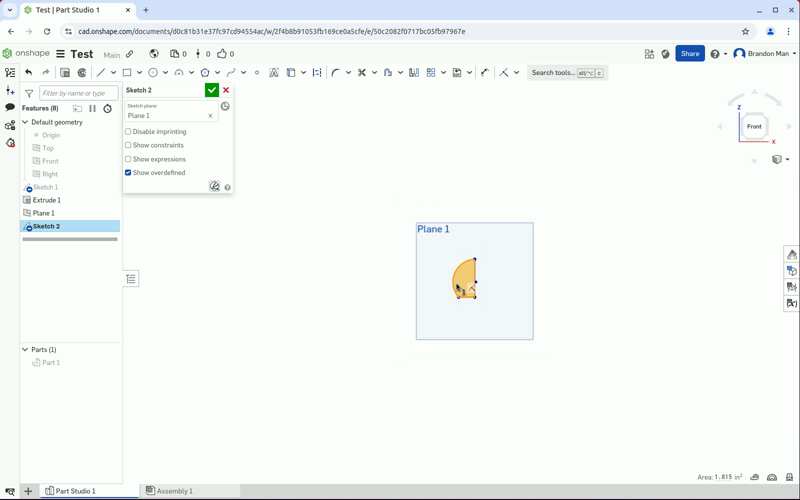
scroll(-6)
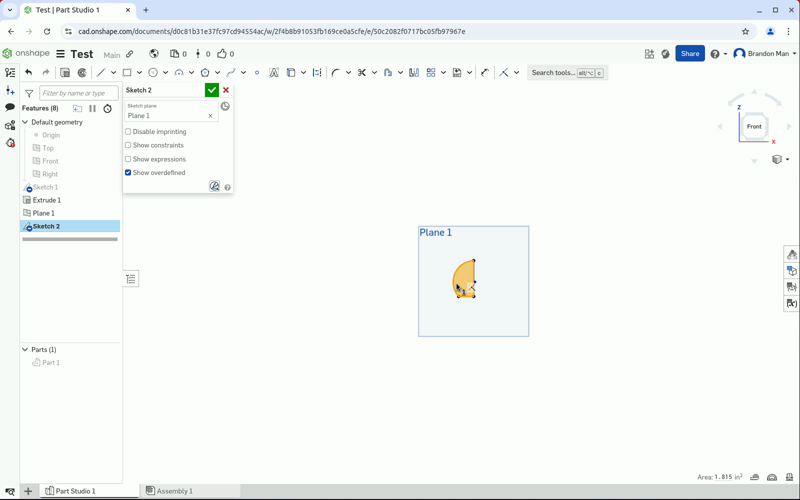
scroll(-6)
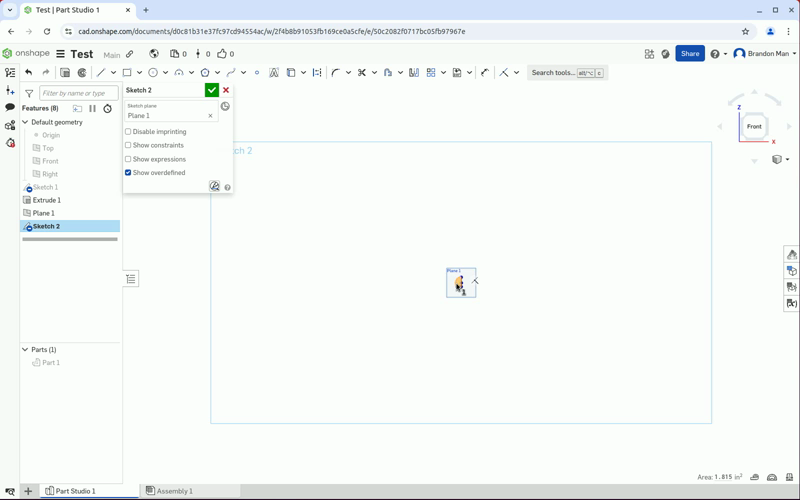
mouse_move(73, 352)
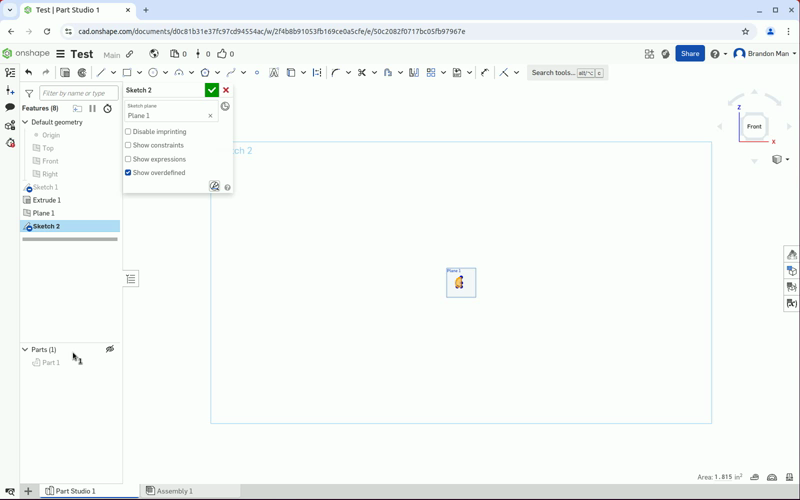
key(shift+y)
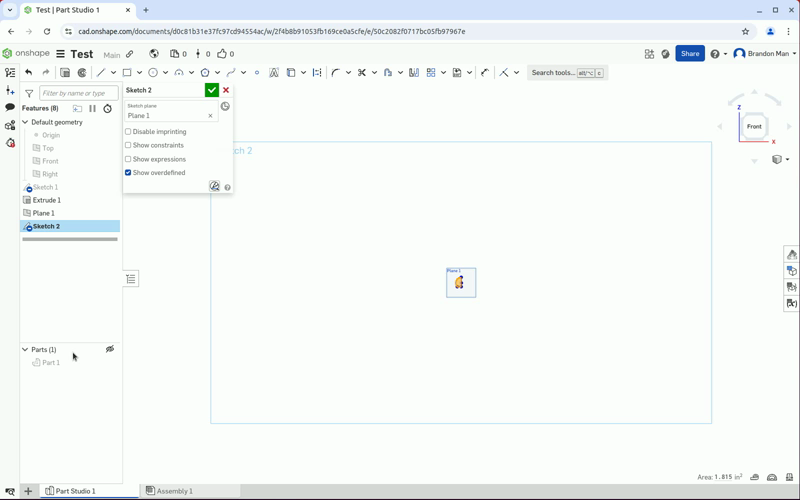
key(shift+e)
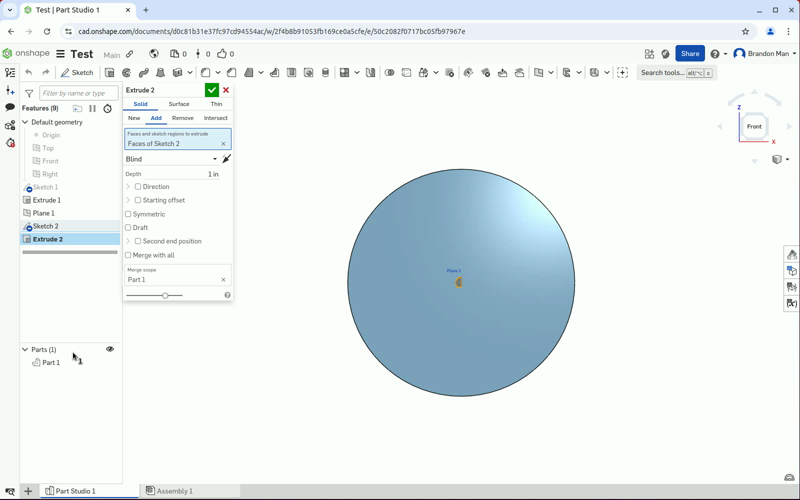
mouse_move(143, 106)
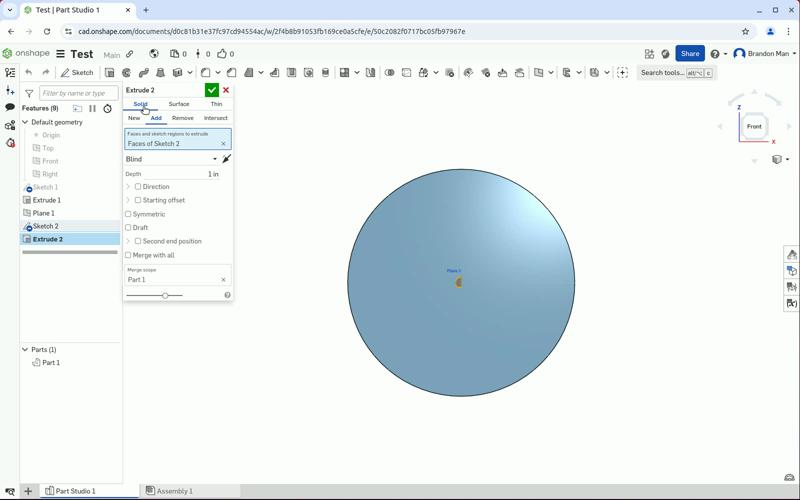
click(143, 106)
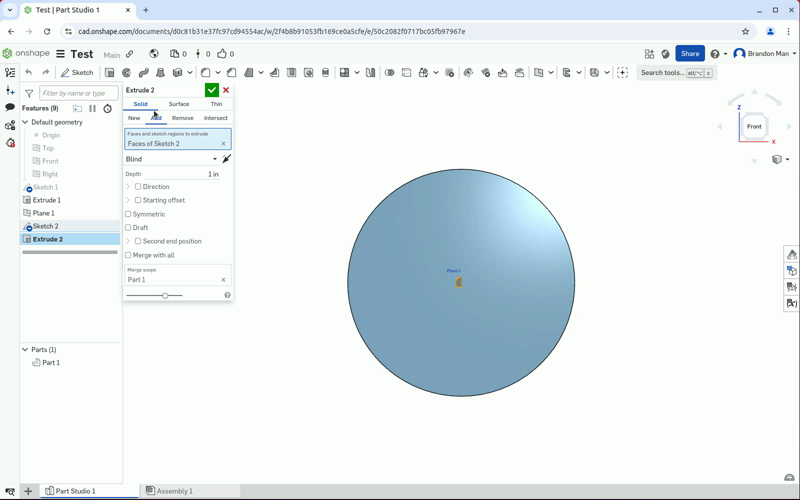
mouse_move(186, 120)
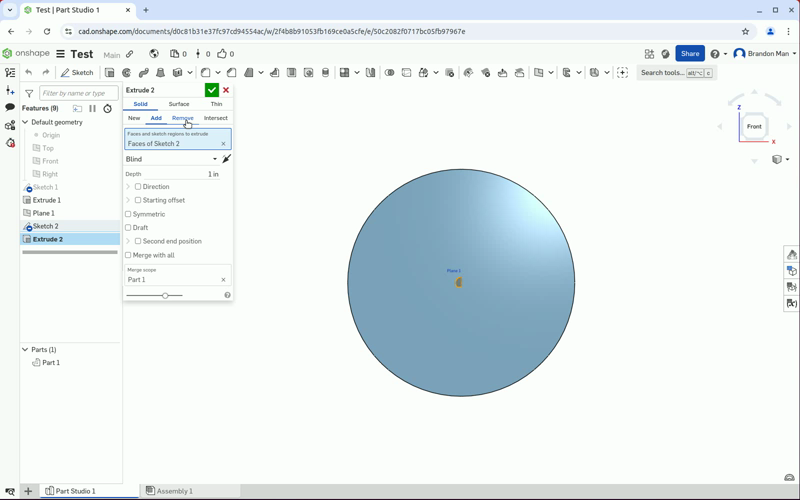
click(186, 120)
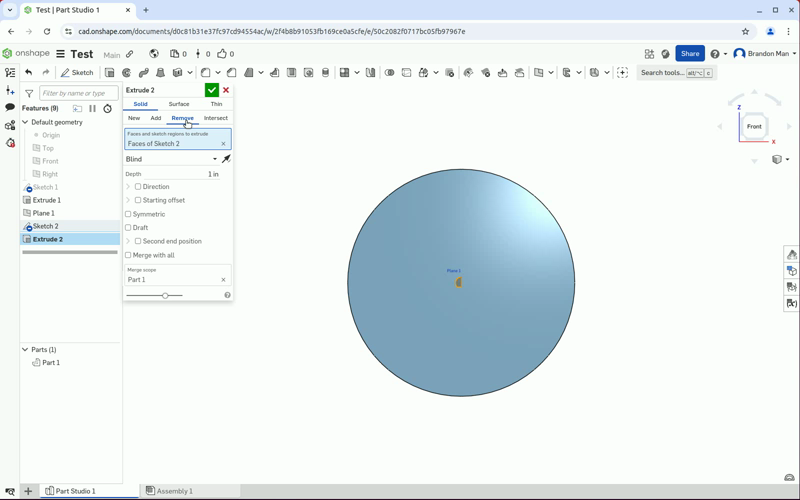
key(tab, 4)
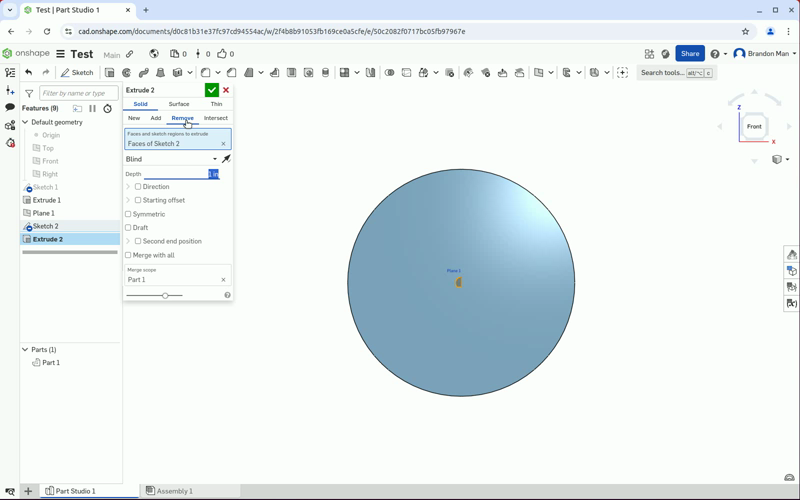
text(6.74)
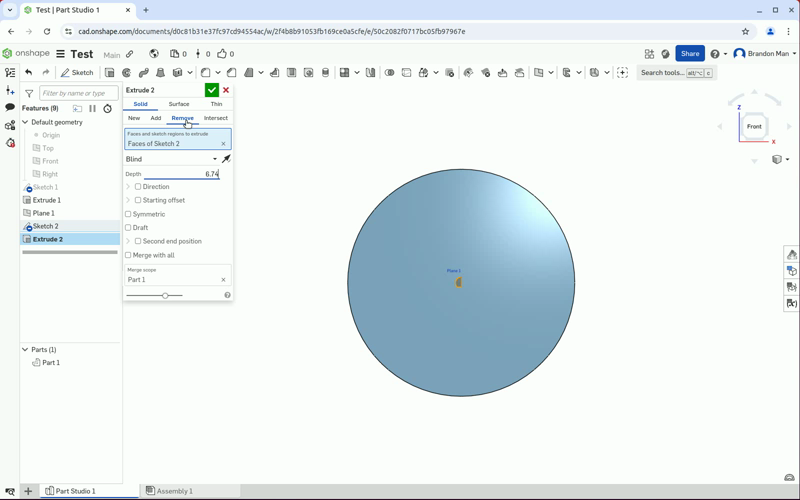
key(tab, 6)
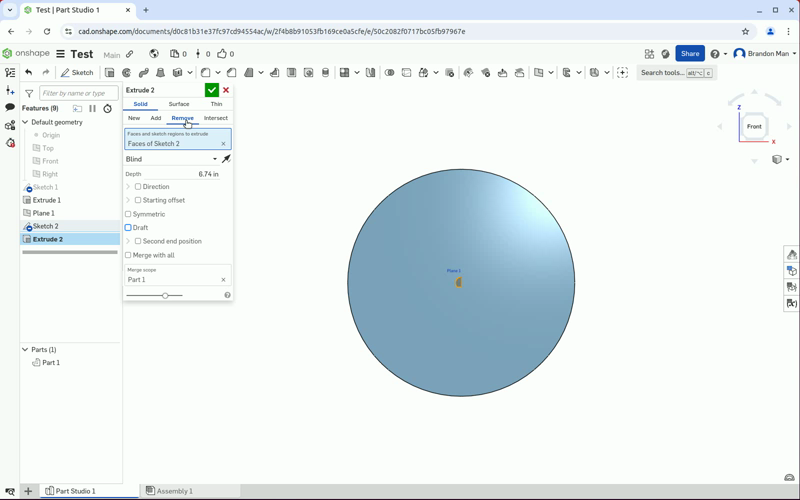
key(space)
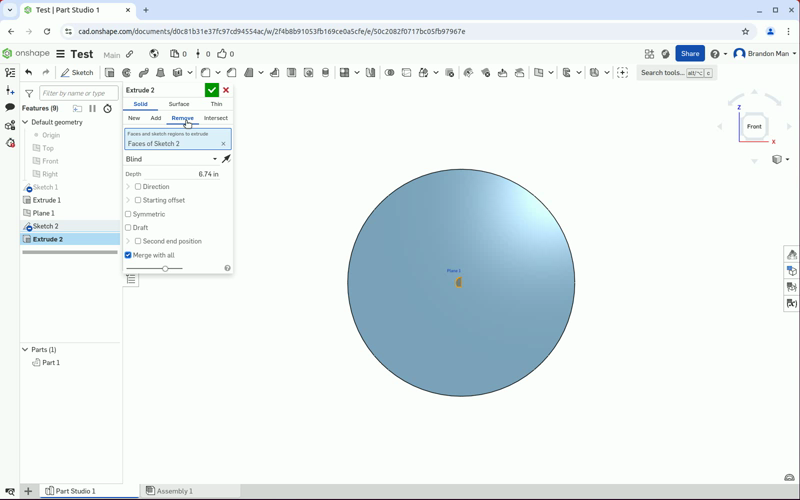
key(enter)
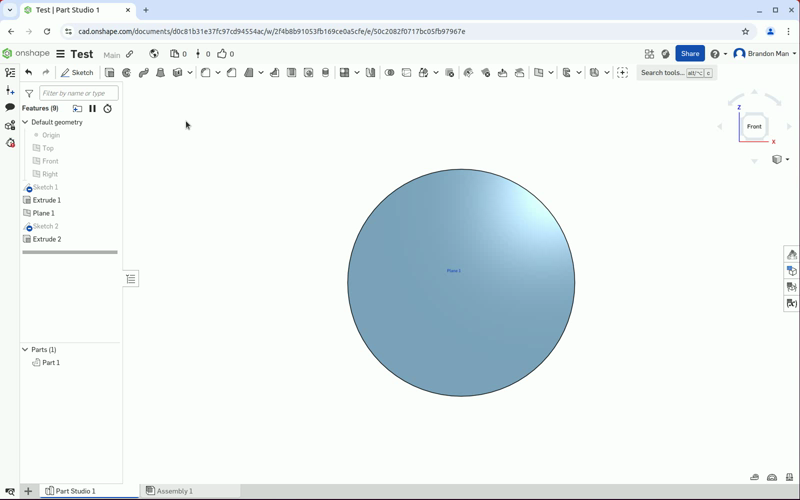
key(shift+h)
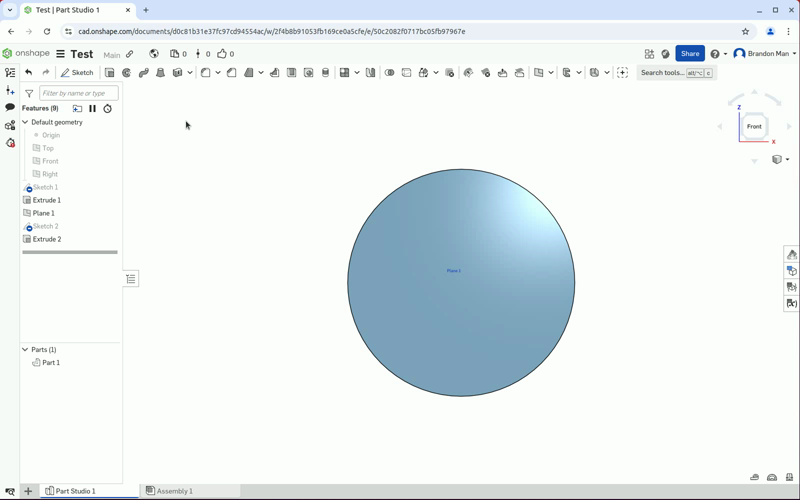
key(shift+h)
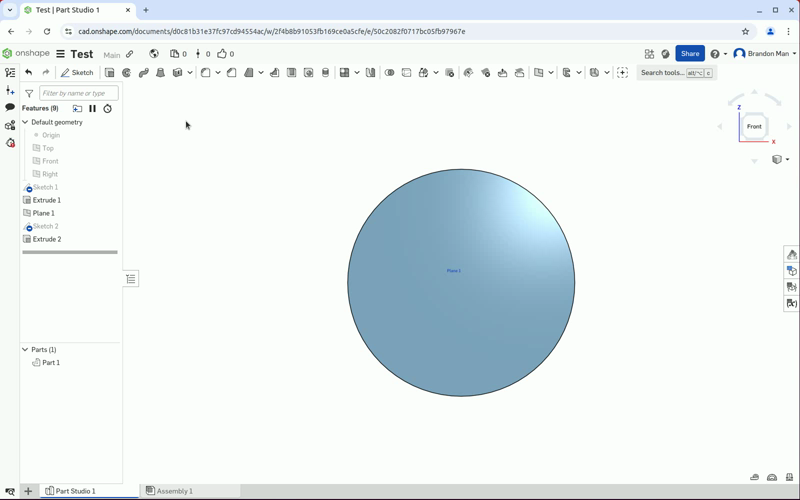
mouse_move(73, 189)
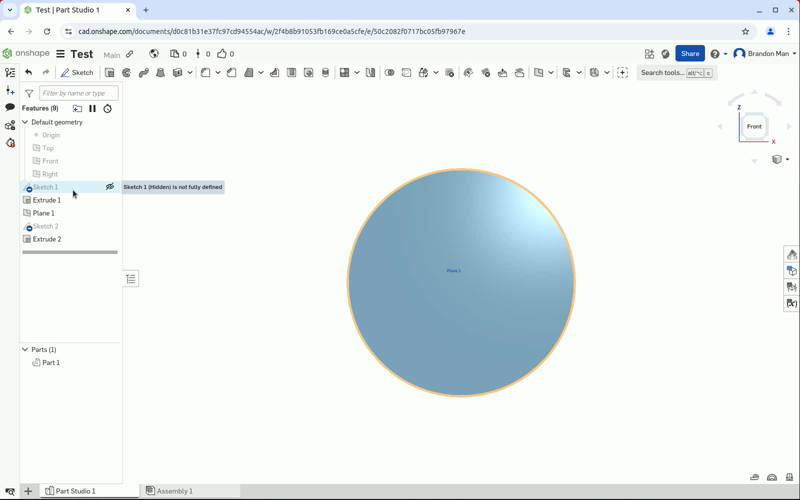
click(73, 189)
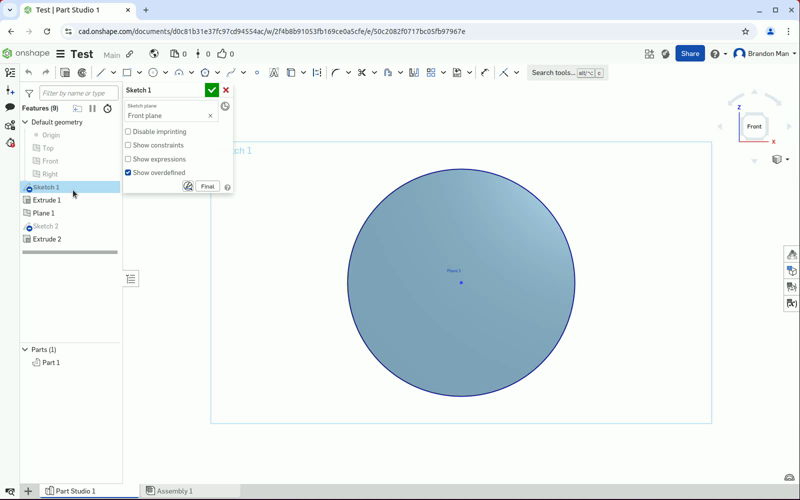
mouse_move(229, 92)
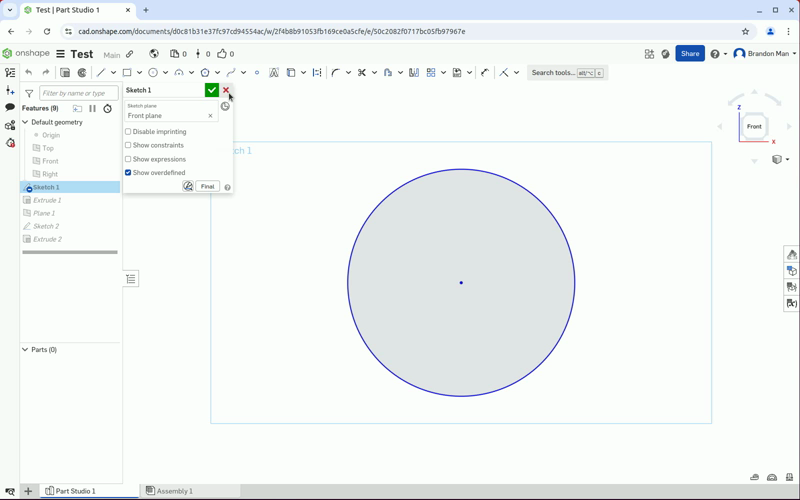
click(229, 92)
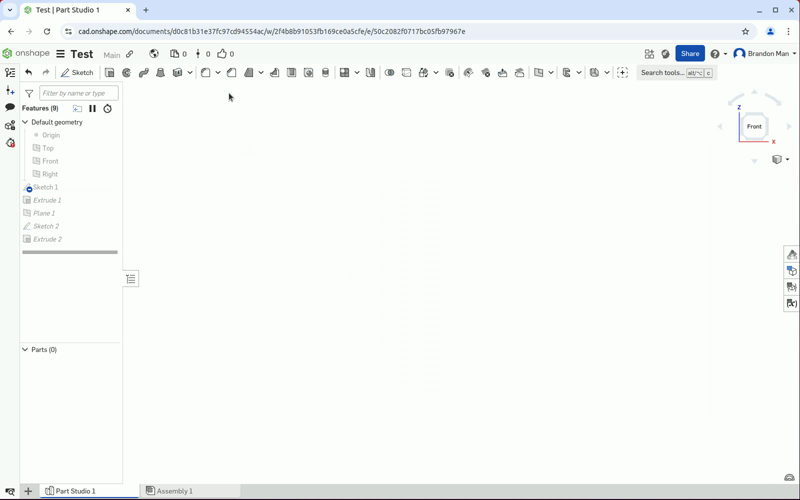
key(shift+s)
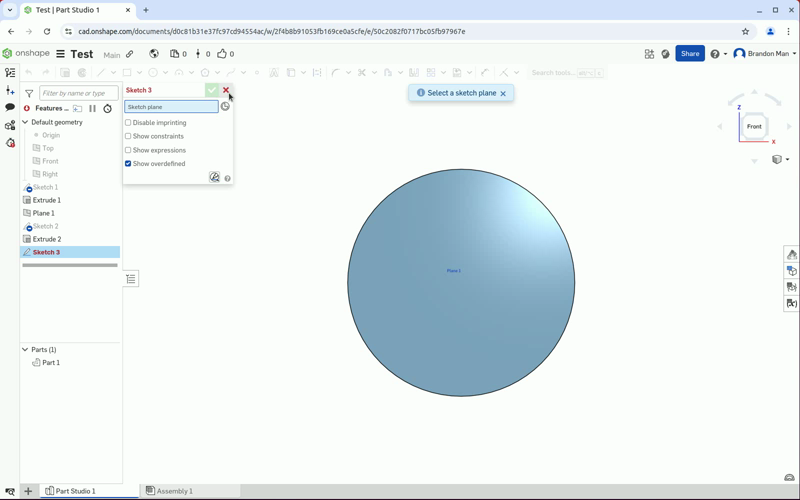
mouse_move(73, 215)
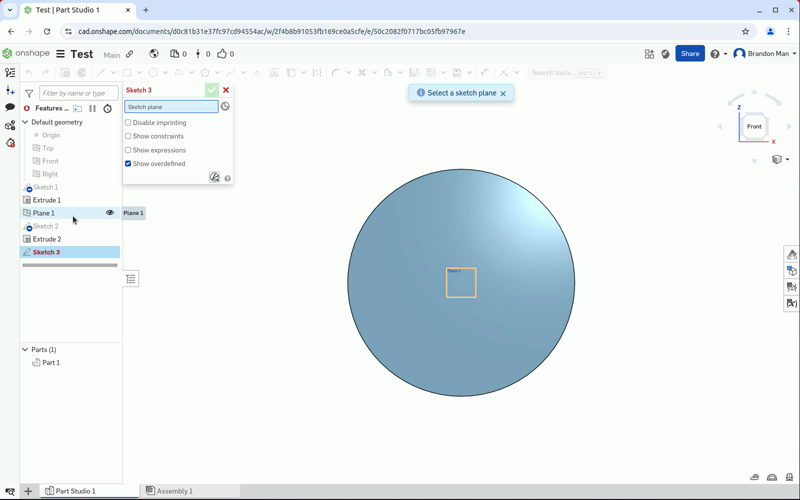
click(73, 215)
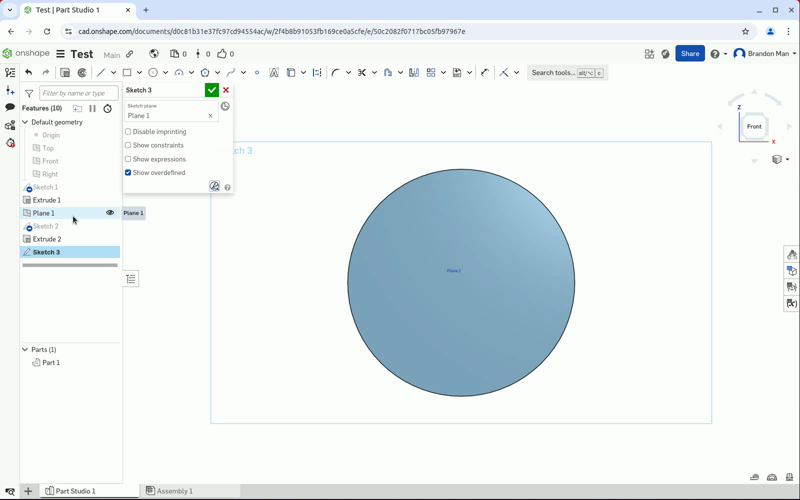
mouse_move(73, 352)
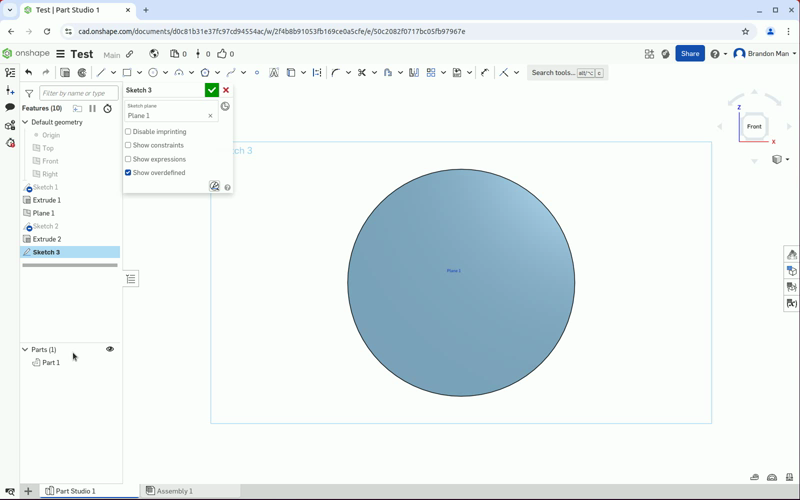
key(y)
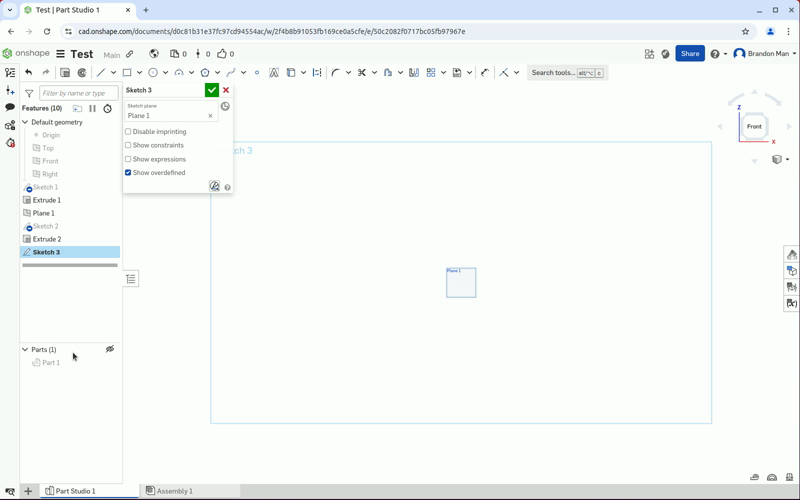
key(l)
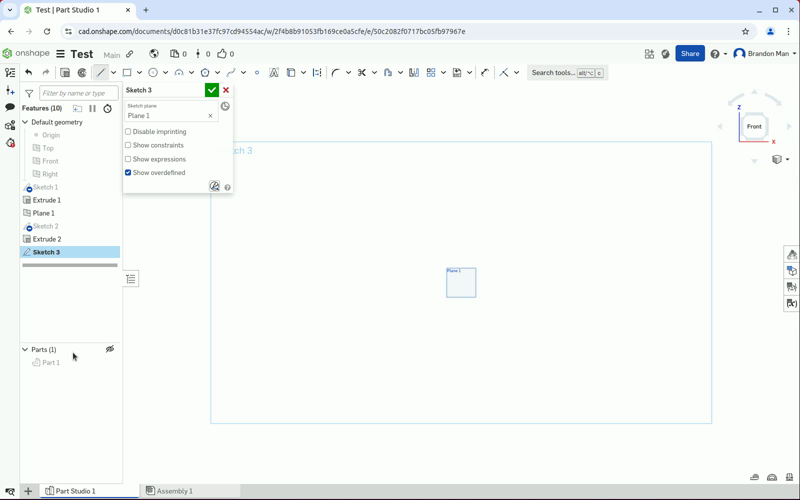
key_down(shift)
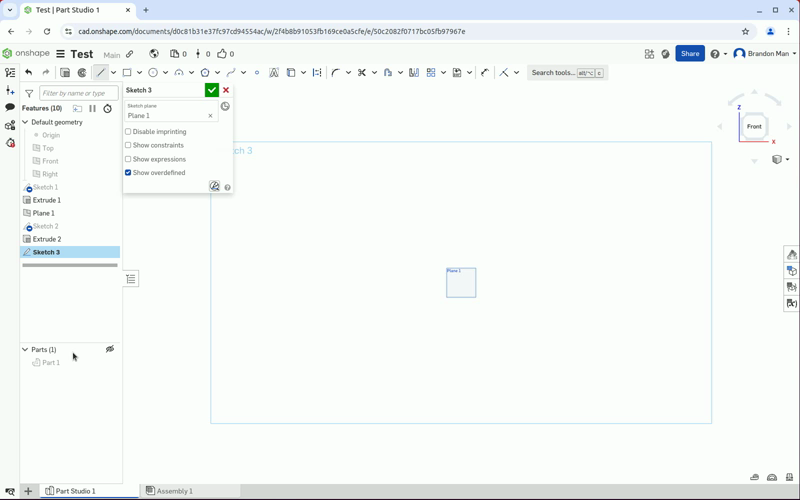
mouse_move(460, 286)
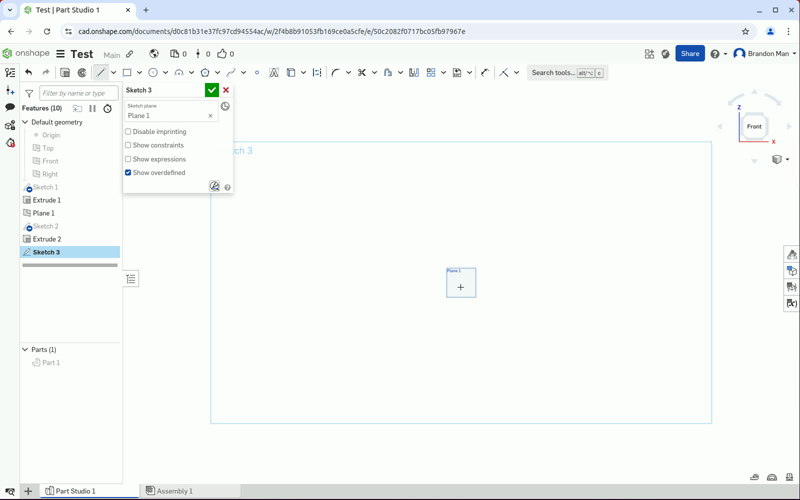
click(460, 286)
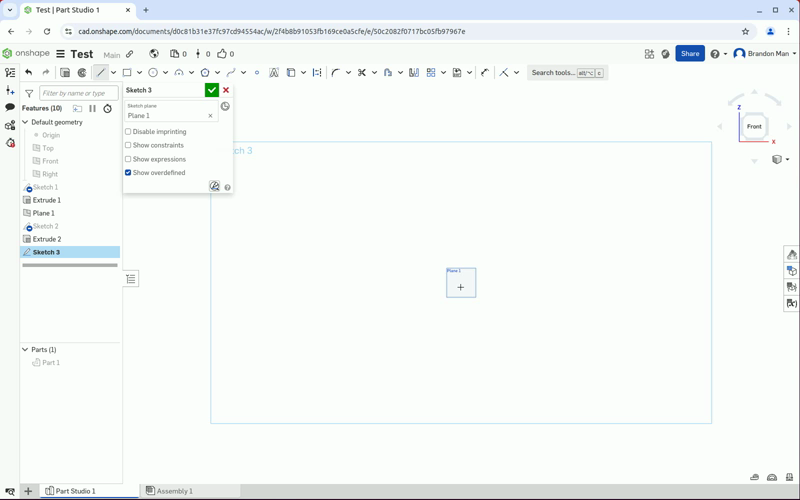
key_up(shift)
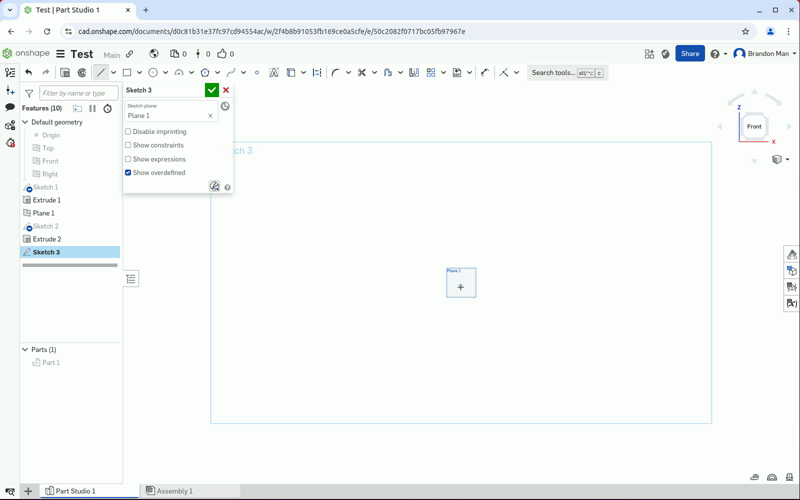
key_down(shift)
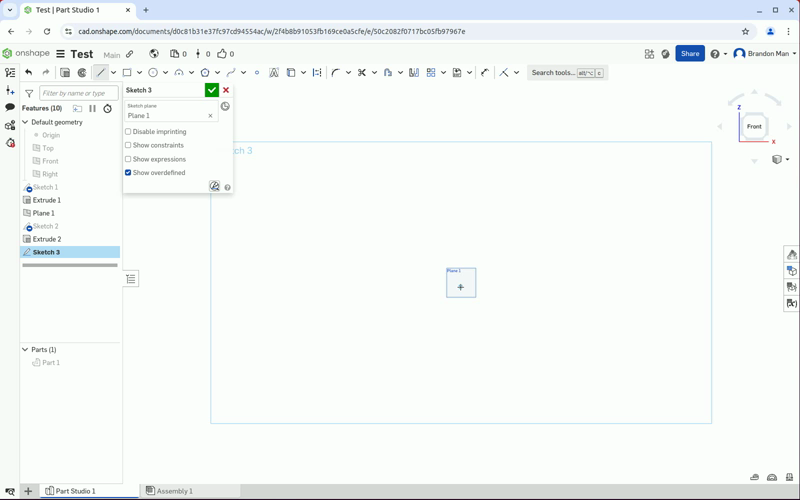
mouse_move(490, 286)
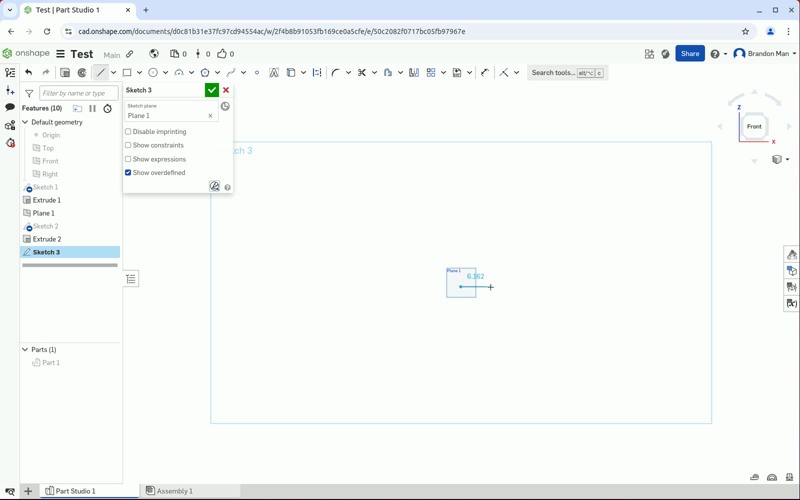
mouse_move(464, 286)
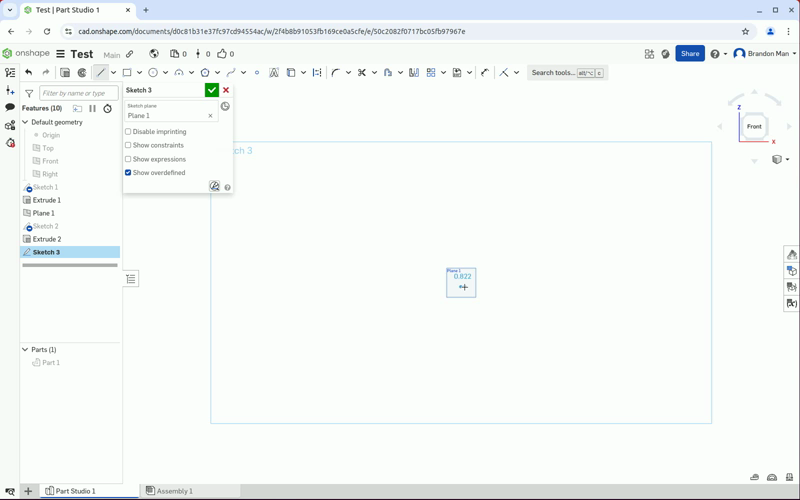
scroll(6)
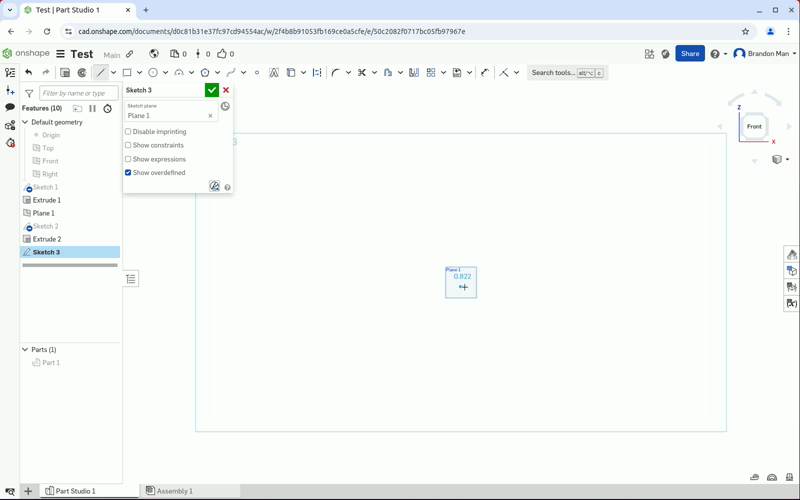
scroll(6)
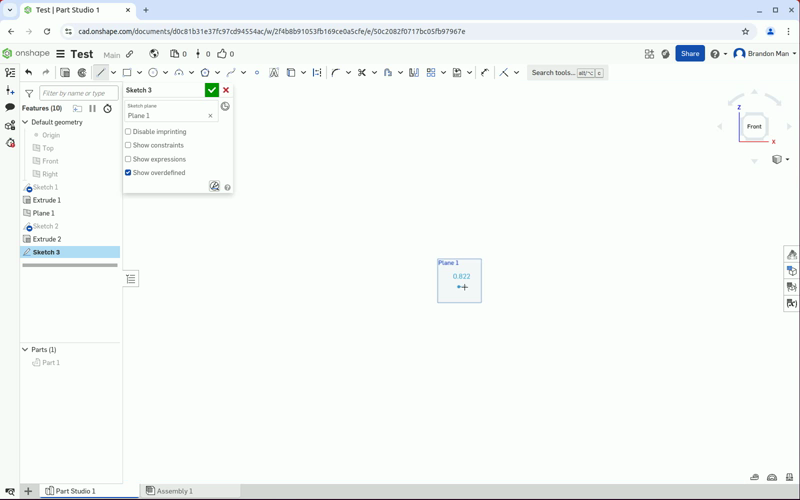
scroll(6)
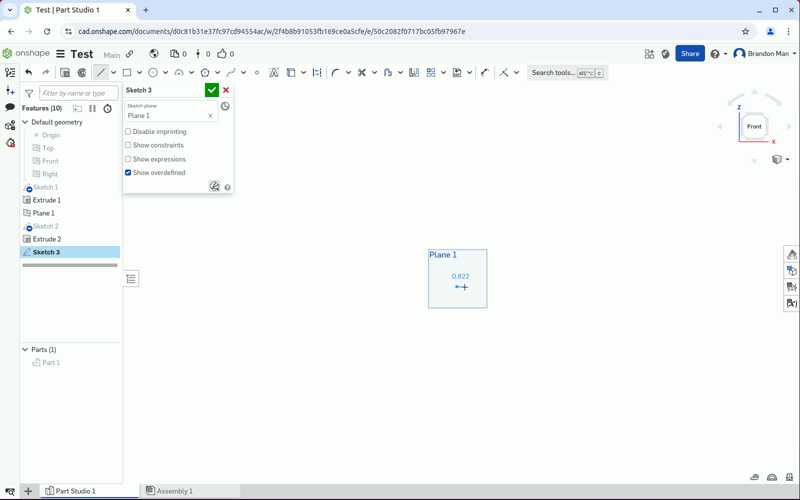
scroll(6)
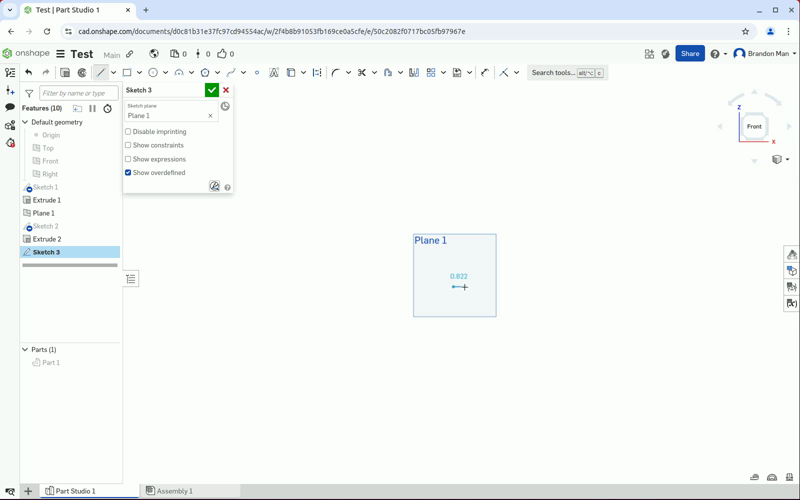
scroll(6)
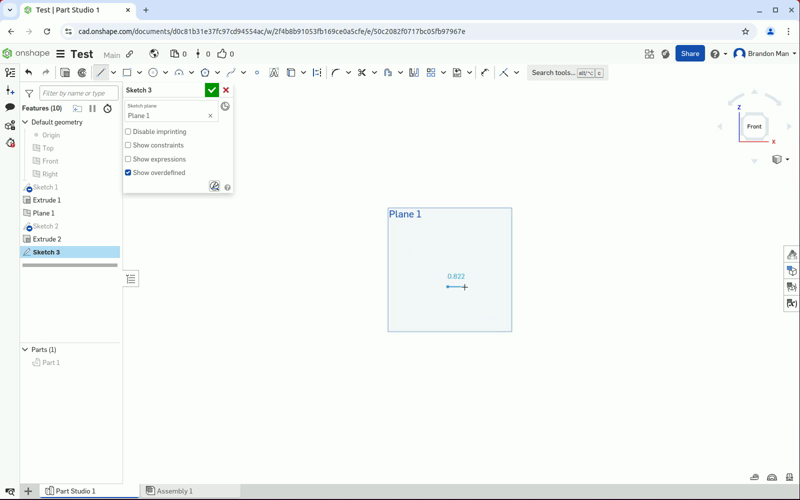
scroll(6)
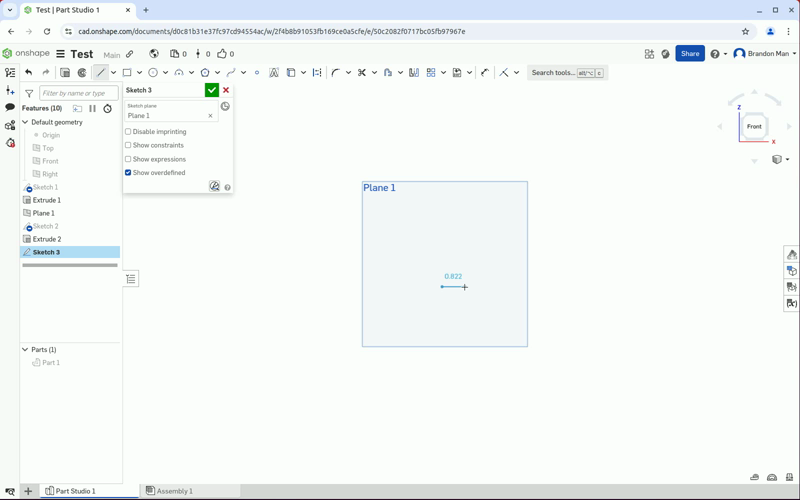
scroll(6)
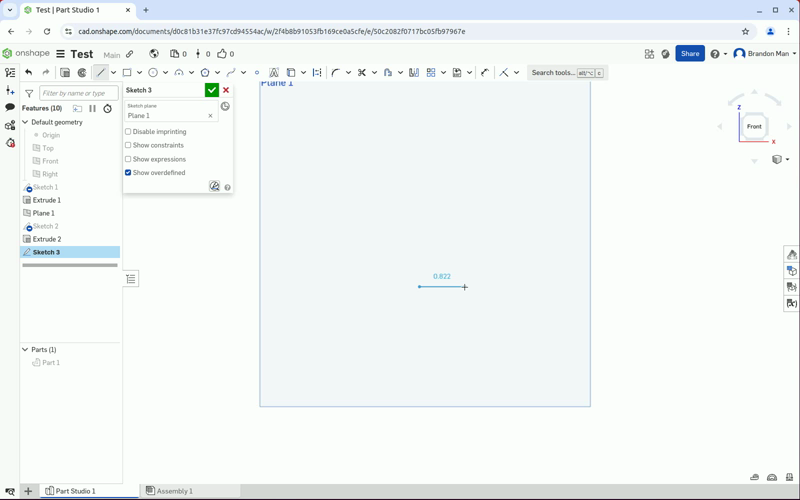
click(464, 286)
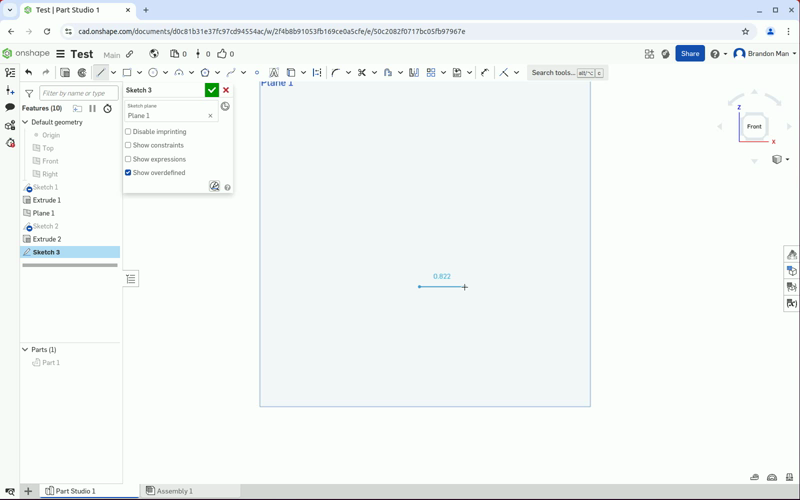
scroll(-6)
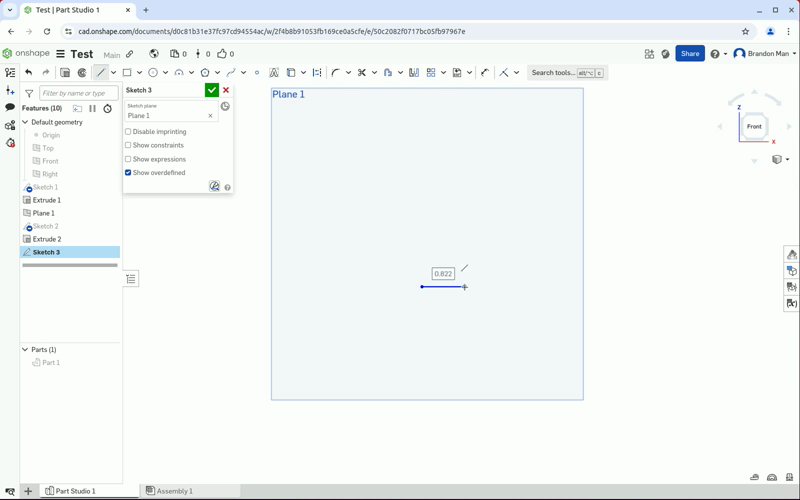
scroll(-6)
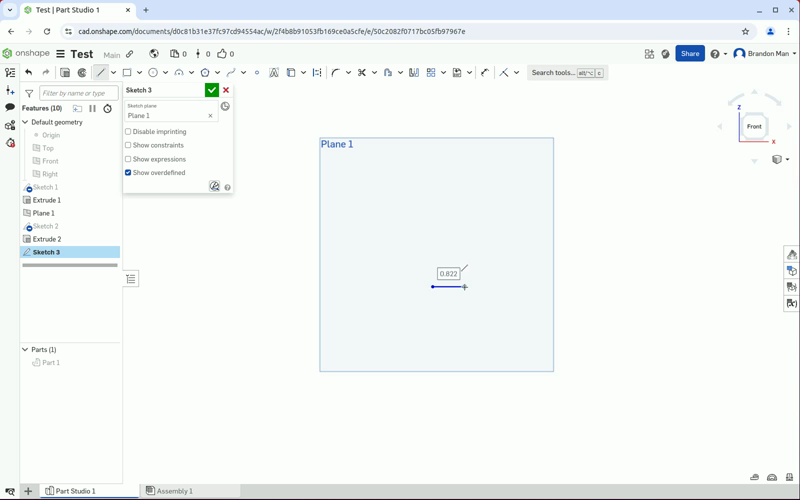
scroll(-6)
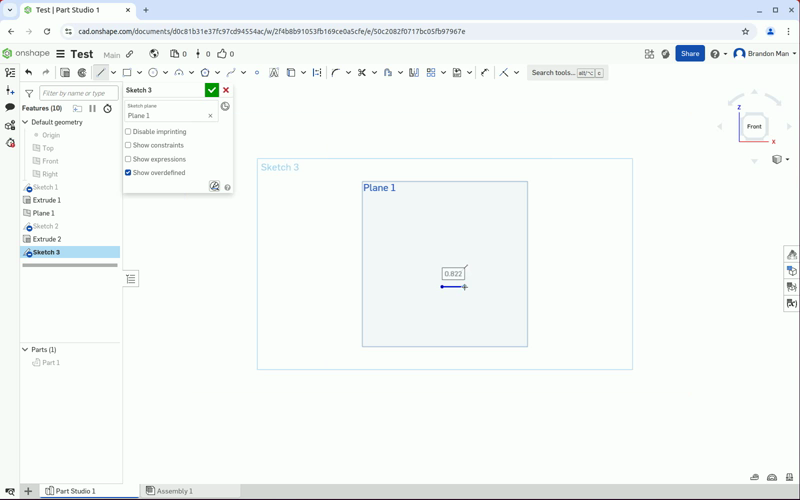
scroll(-6)
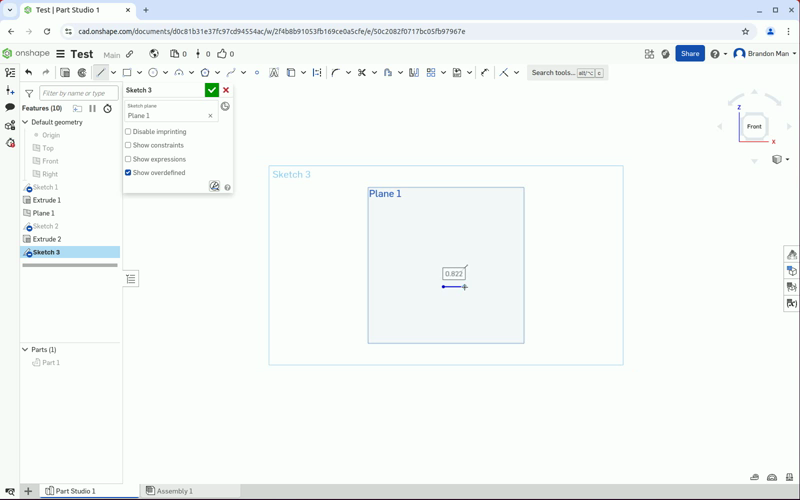
scroll(-6)
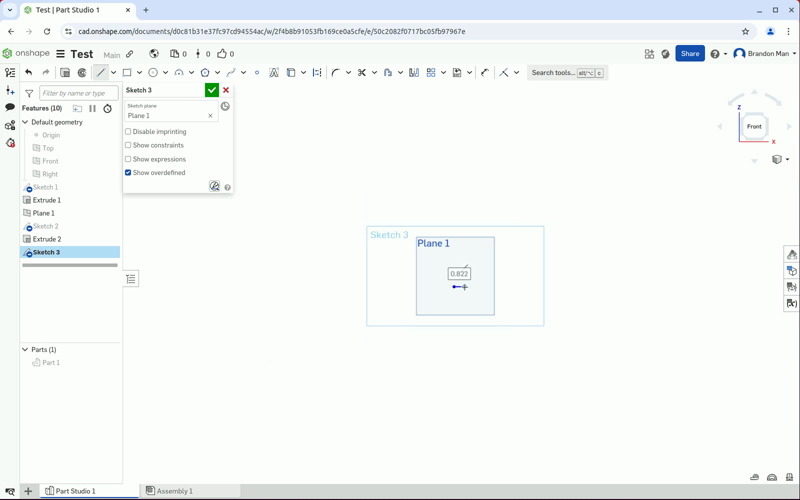
scroll(-6)
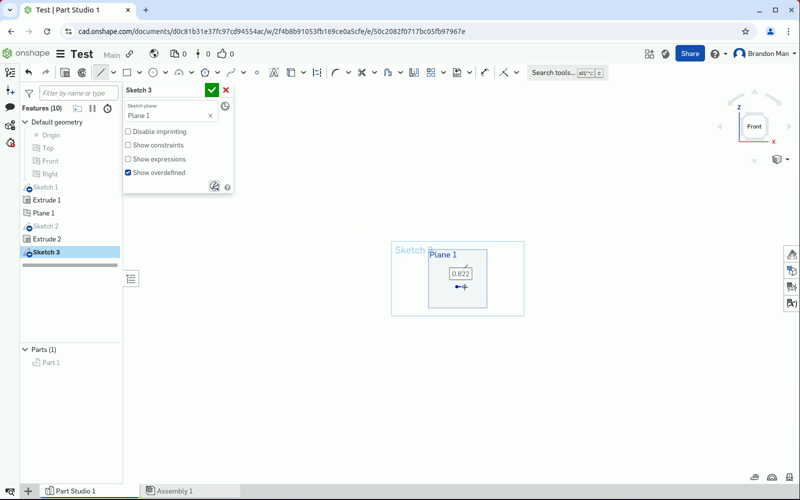
scroll(-6)
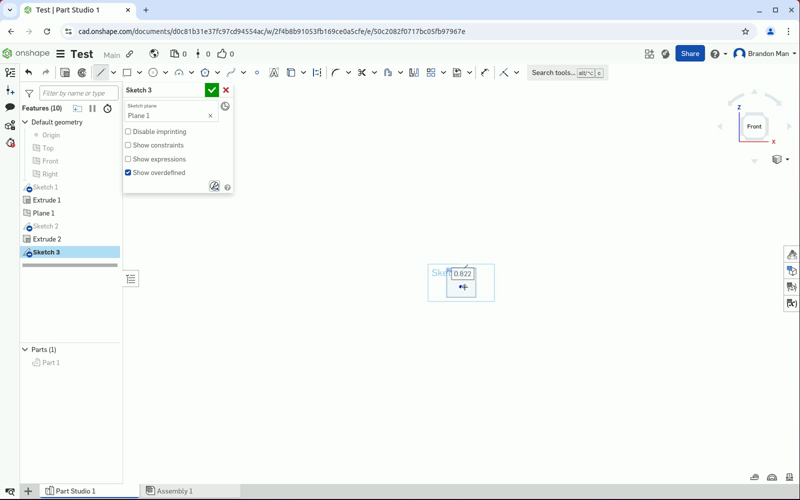
key_up(shift)
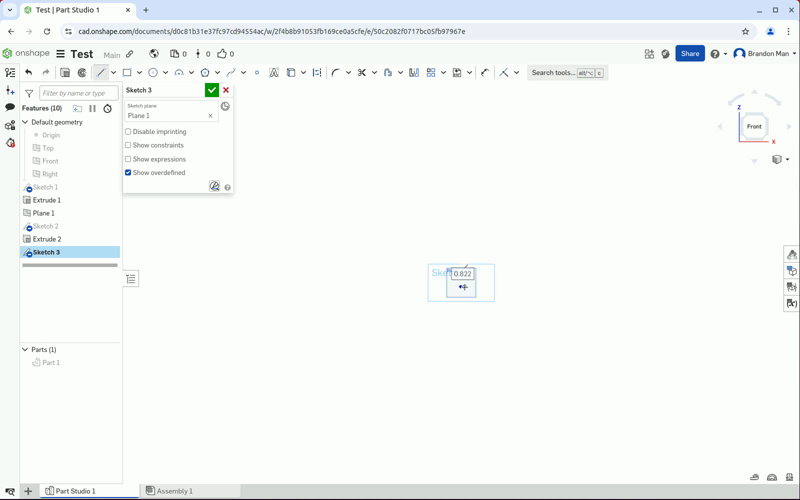
key(esc)
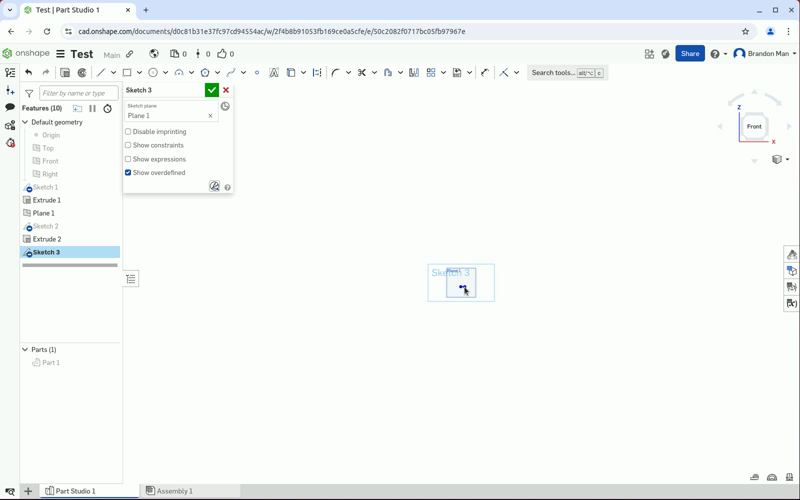
key(a)
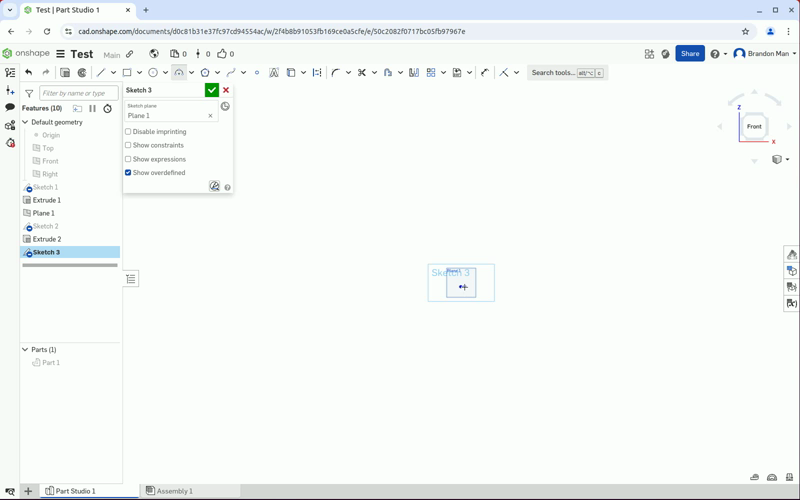
mouse_move(464, 286)
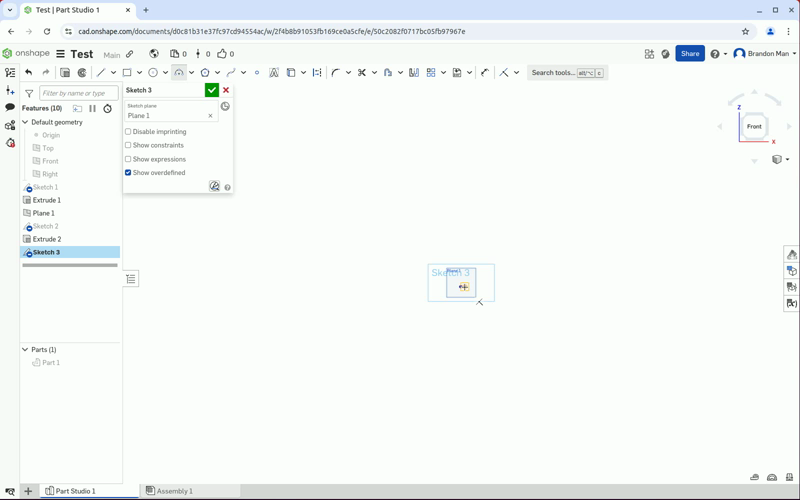
scroll(6)
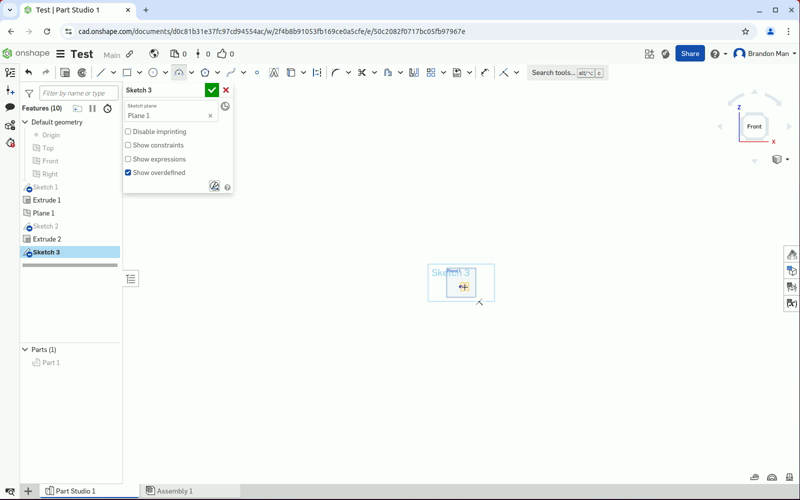
scroll(6)
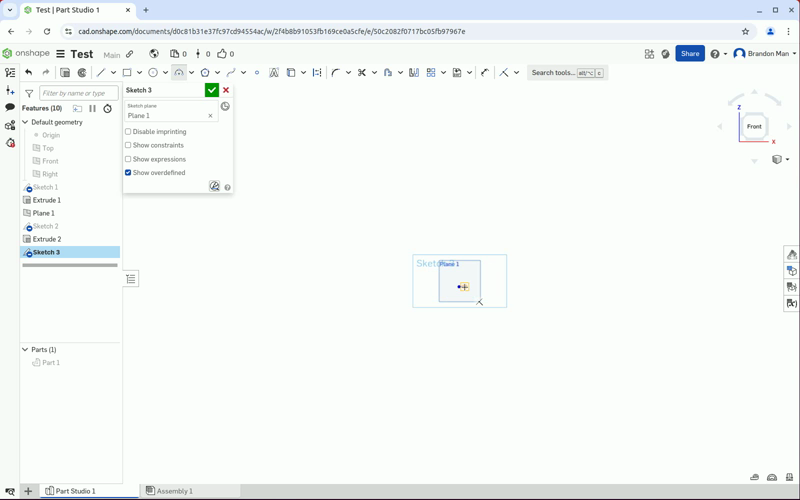
scroll(6)
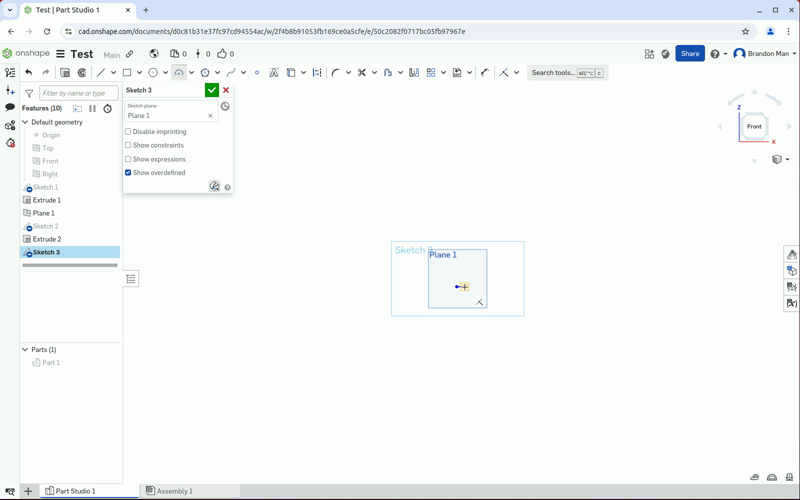
scroll(6)
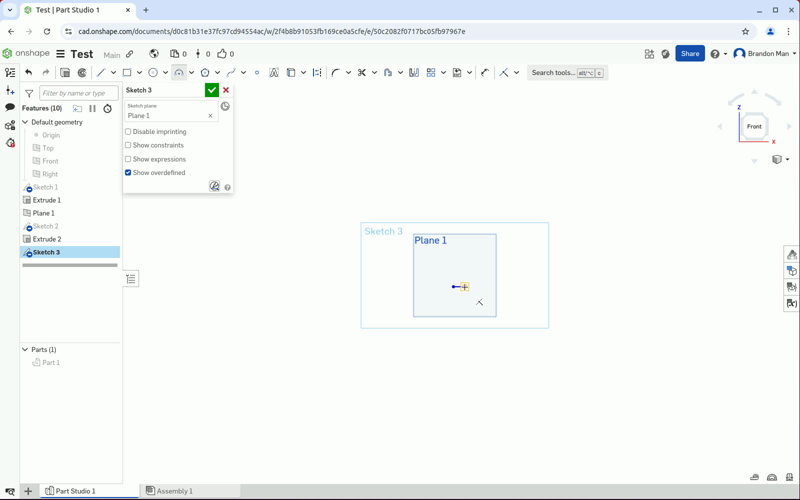
scroll(6)
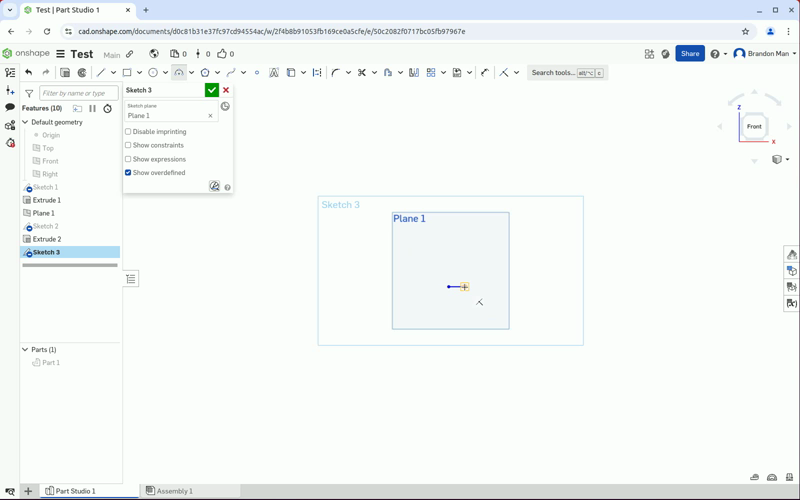
scroll(6)
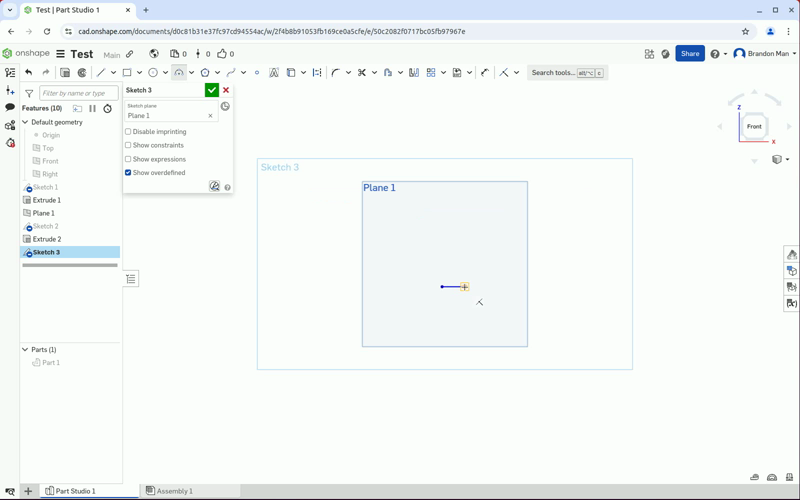
scroll(6)
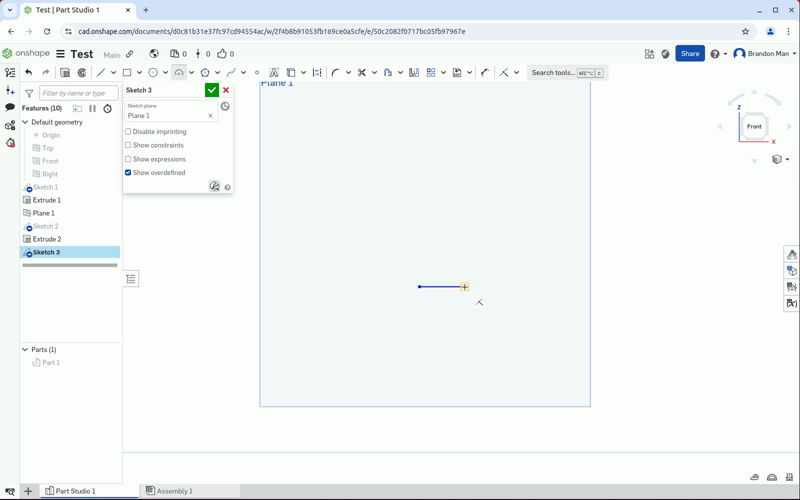
click(464, 286)
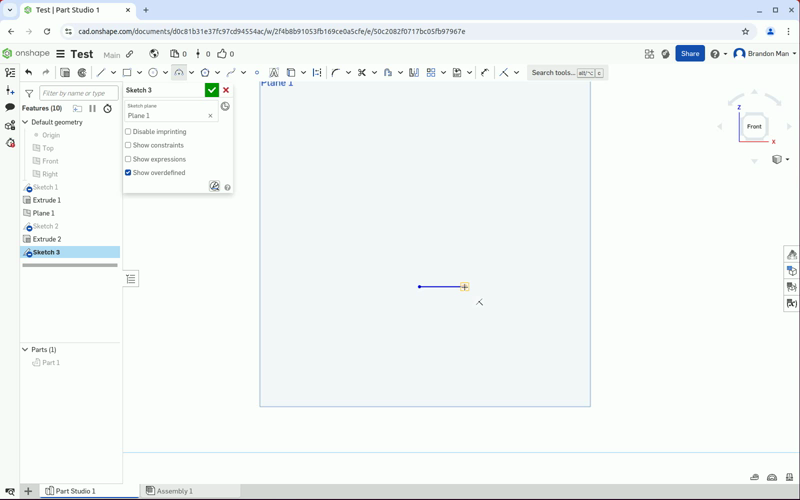
scroll(-6)
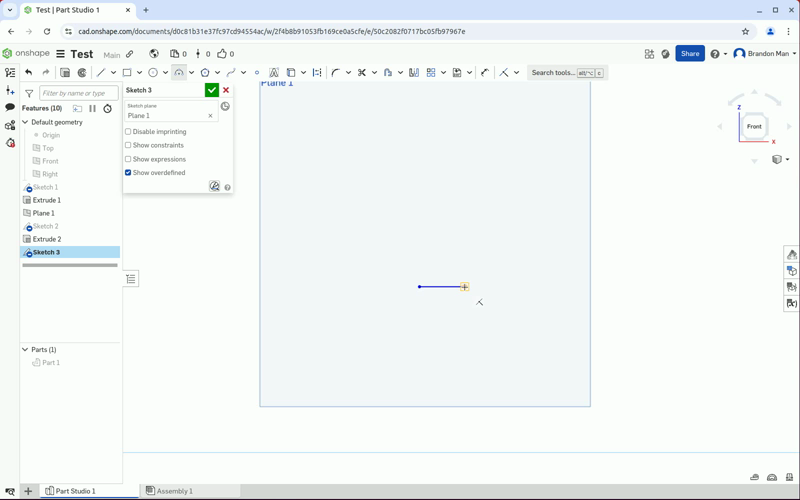
scroll(-6)
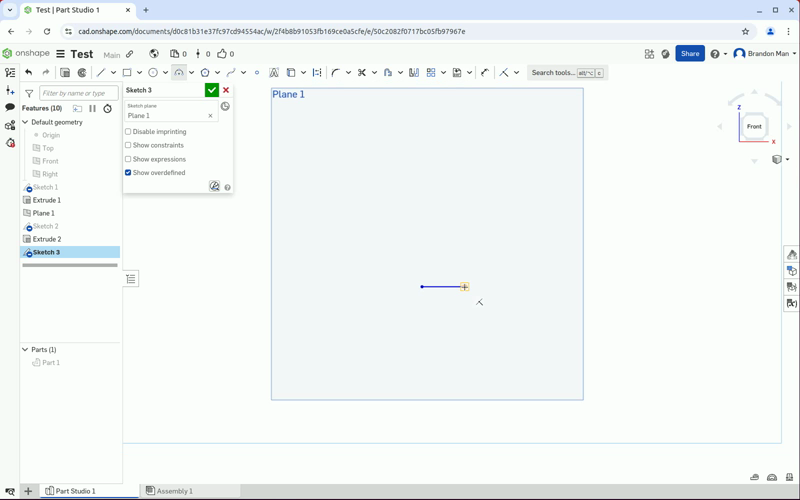
scroll(-6)
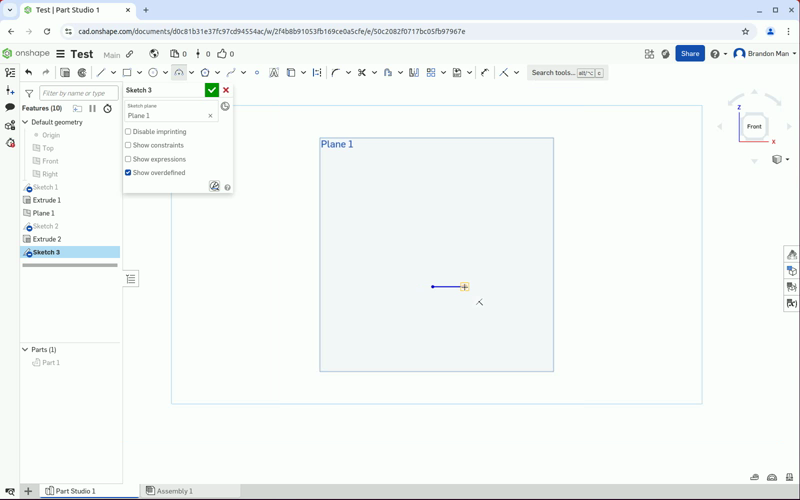
scroll(-6)
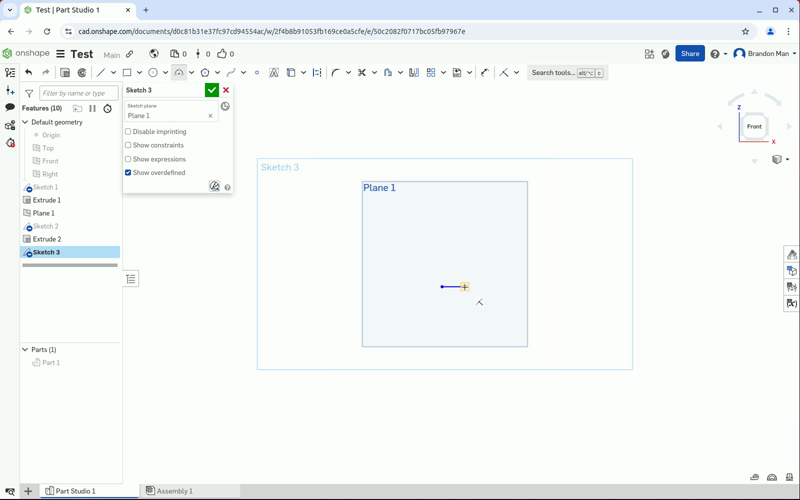
scroll(-6)
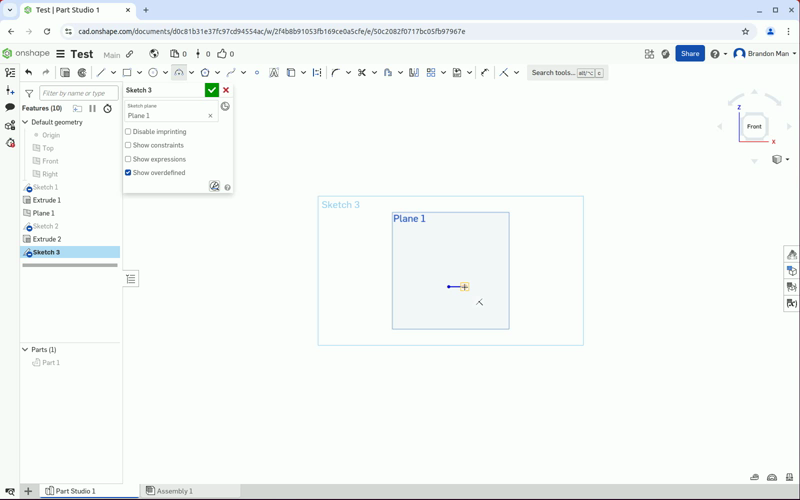
scroll(-6)
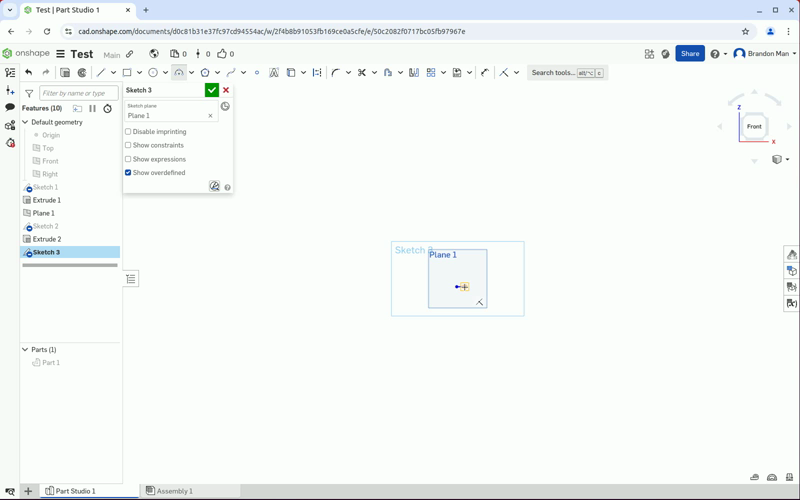
scroll(-6)
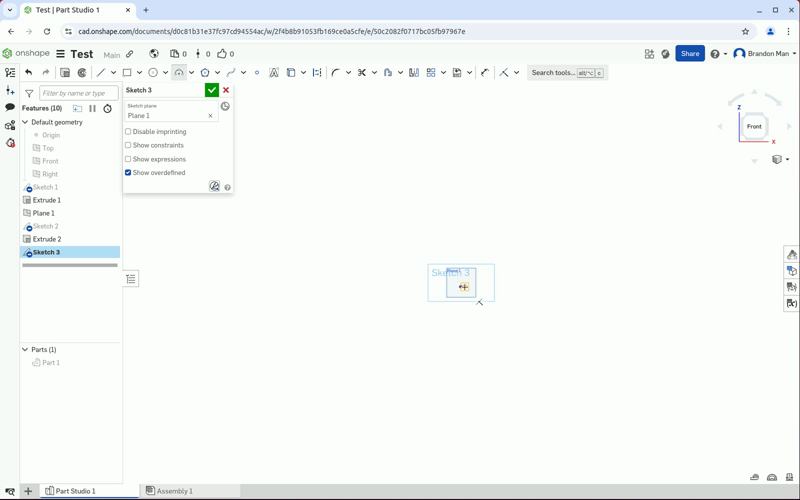
key_down(shift)
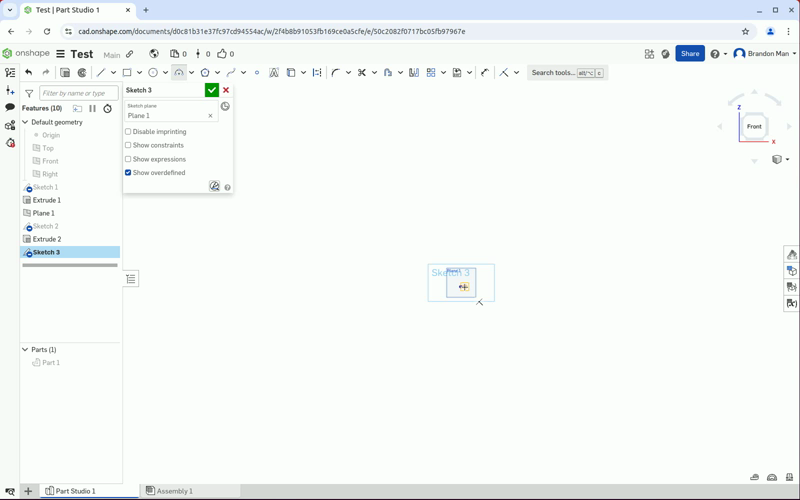
mouse_move(460, 277)
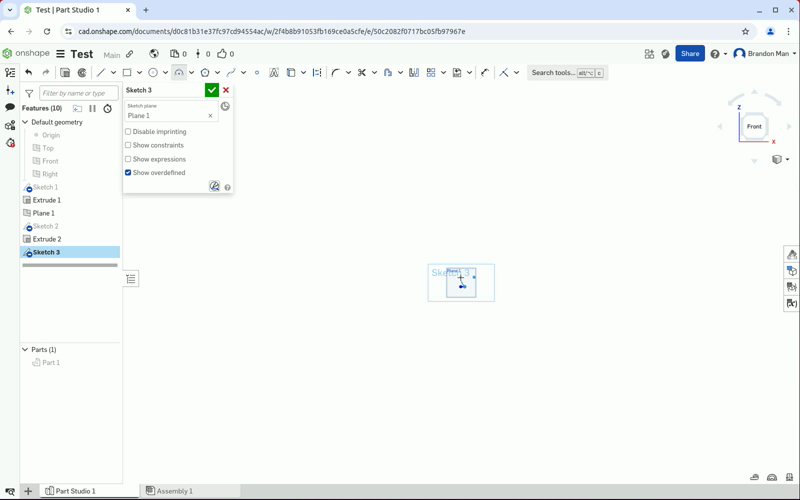
click(460, 277)
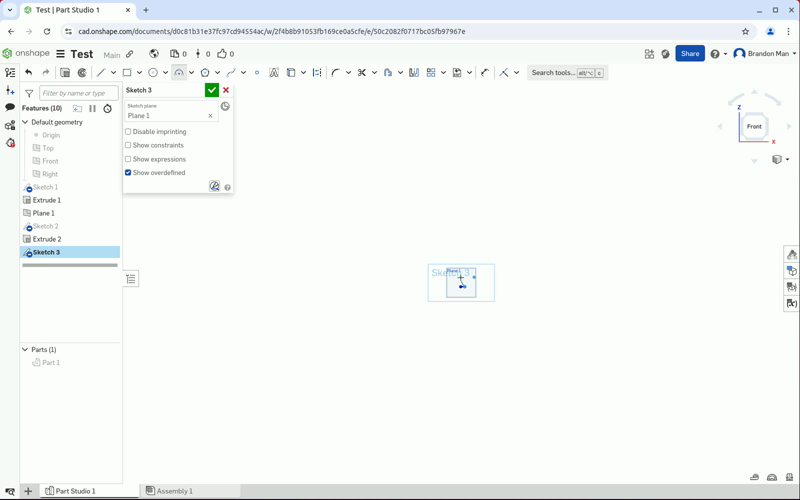
mouse_move(465, 280)
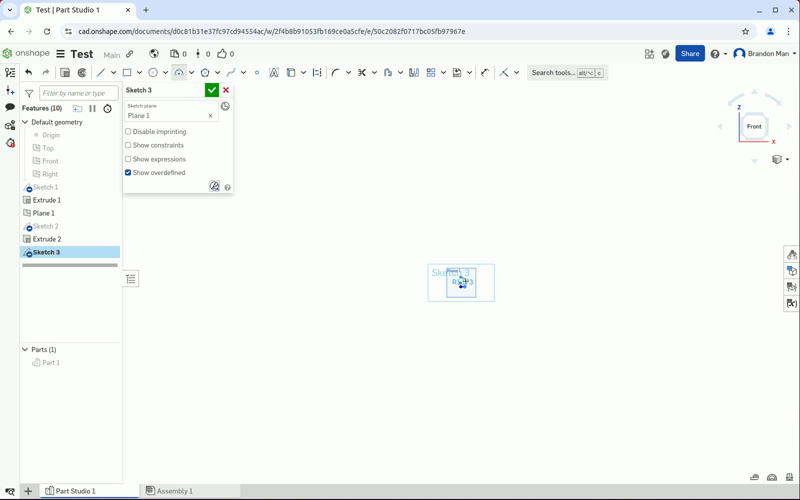
click(465, 280)
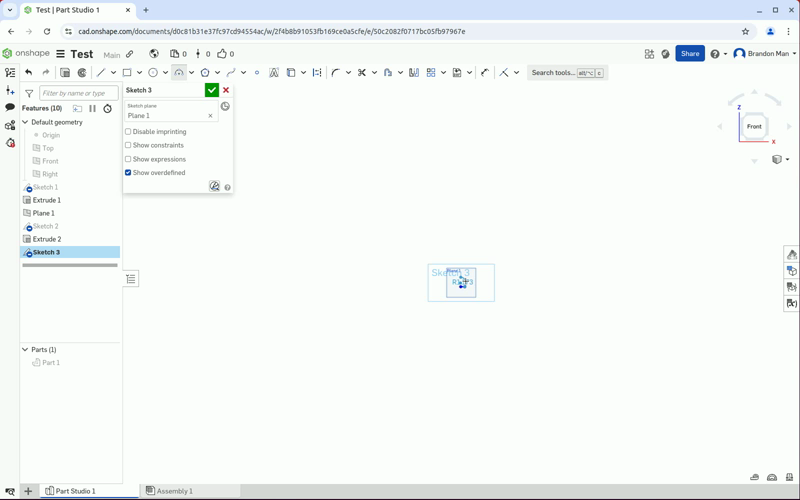
key_up(shift)
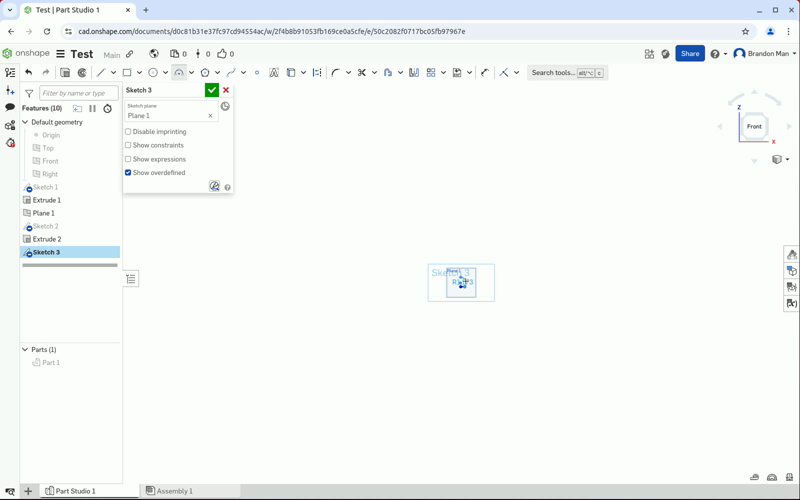
key(esc)
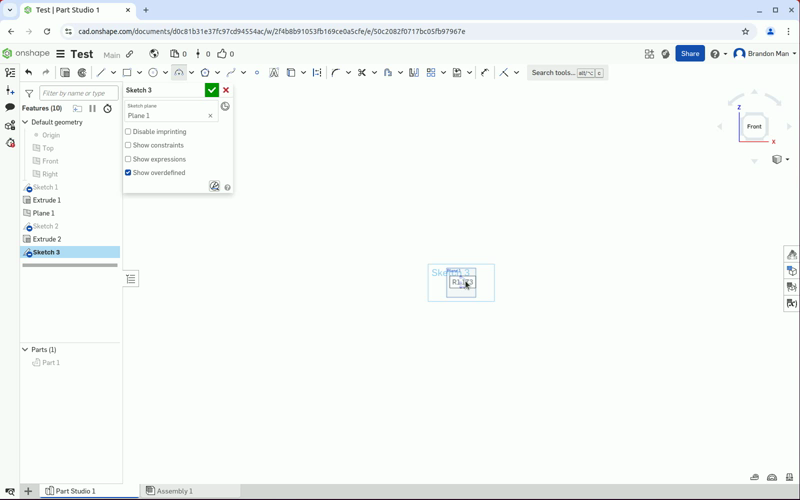
key(l)
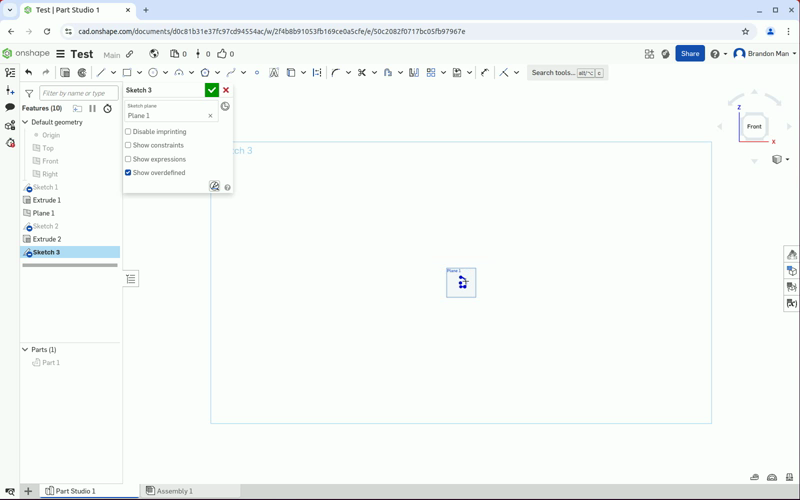
mouse_move(460, 277)
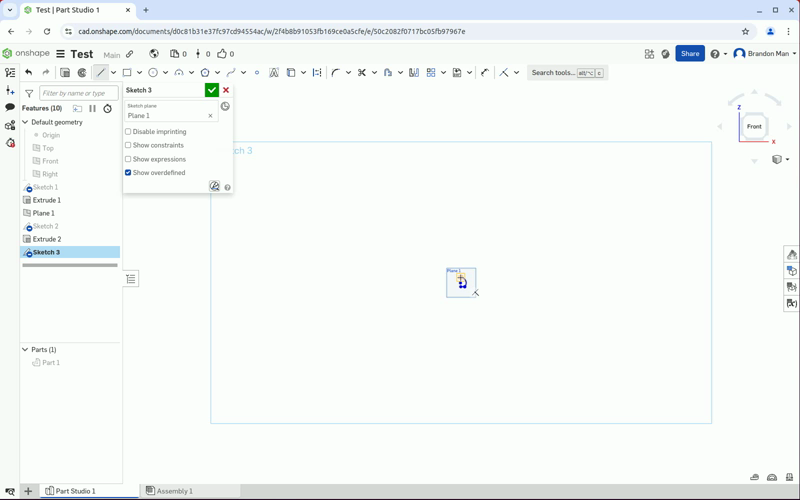
click(460, 277)
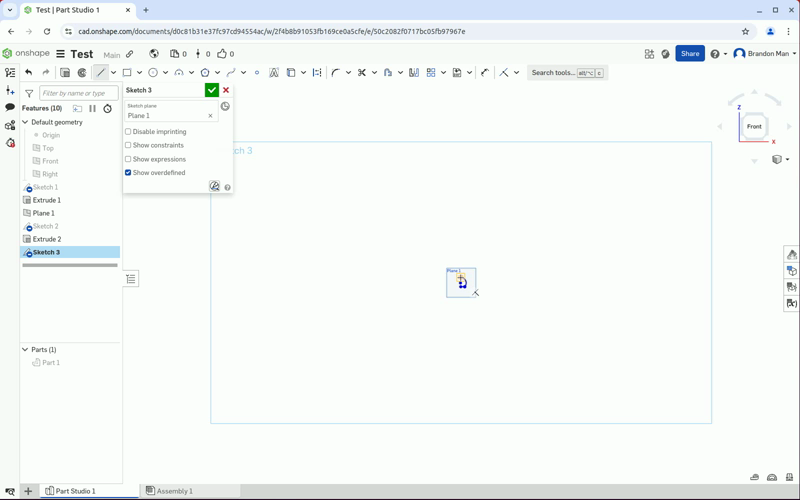
mouse_move(490, 277)
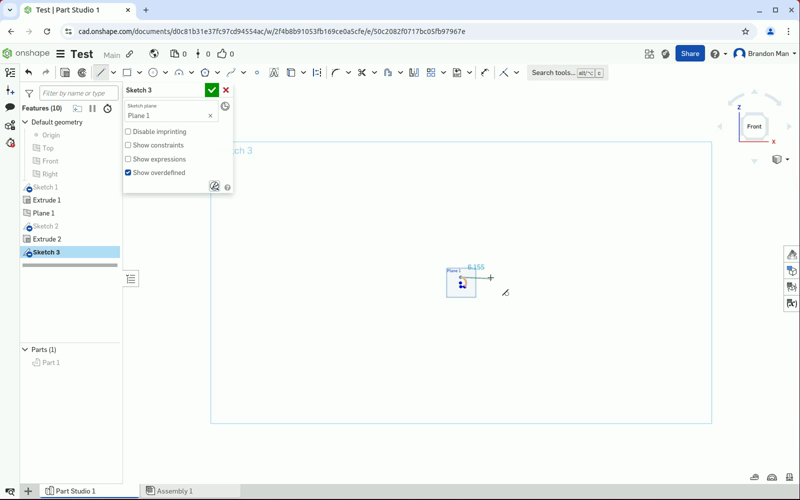
key_down(shift)
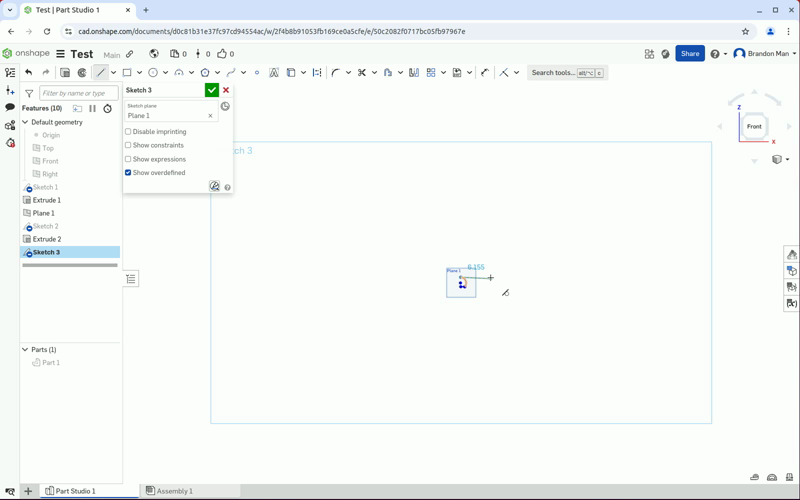
mouse_move(460, 286)
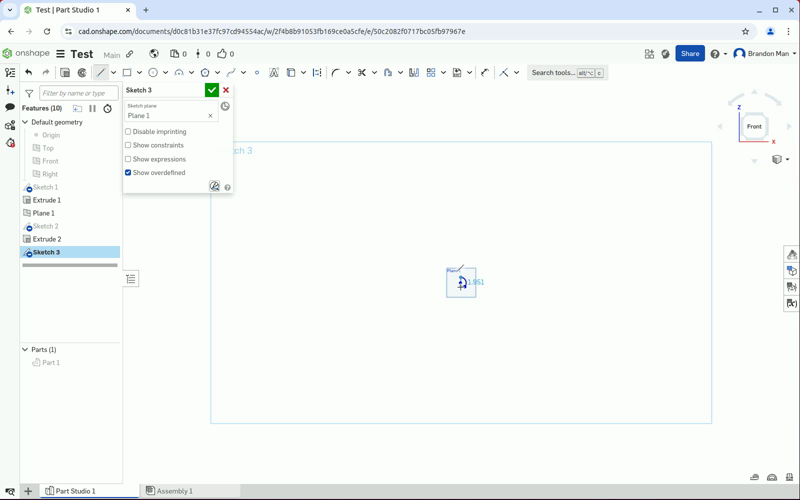
scroll(6)
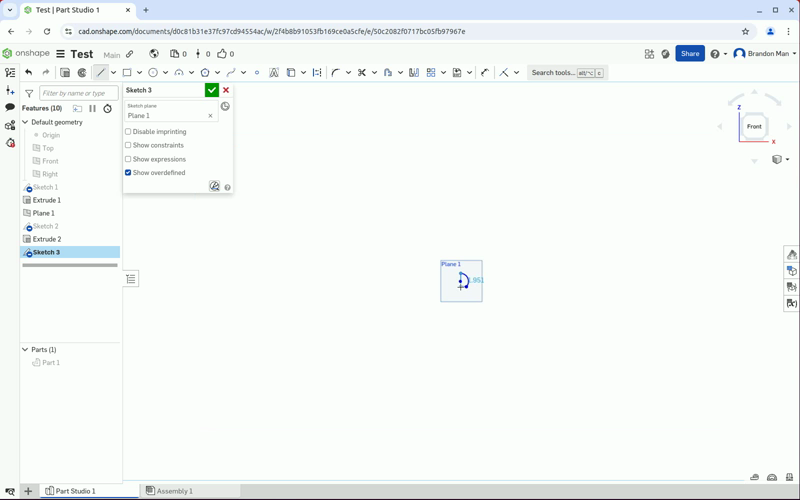
scroll(6)
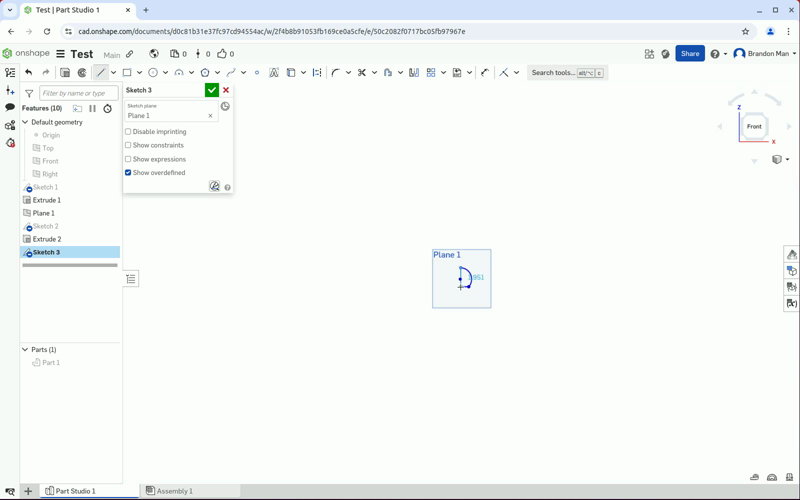
scroll(6)
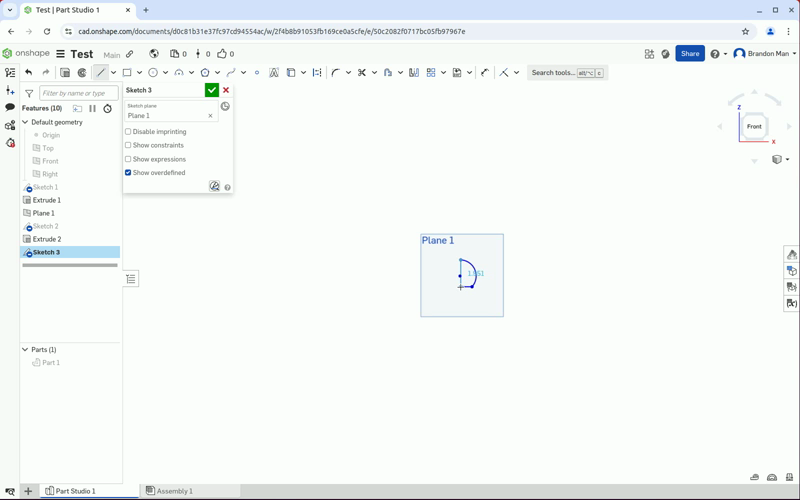
scroll(6)
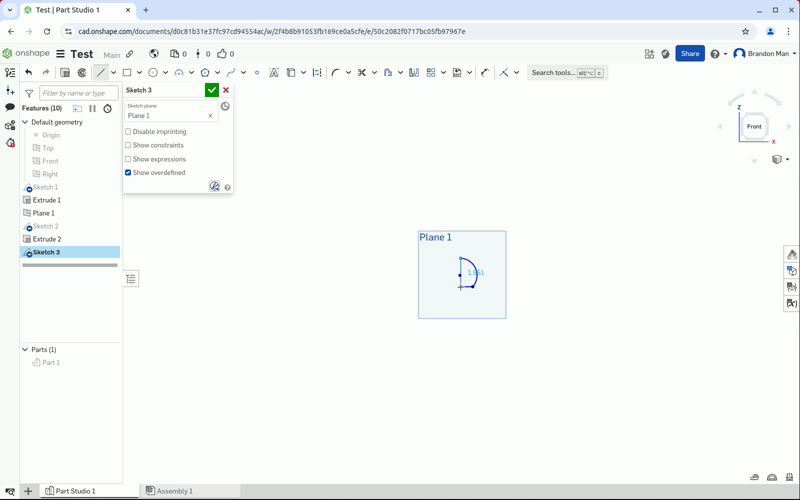
scroll(6)
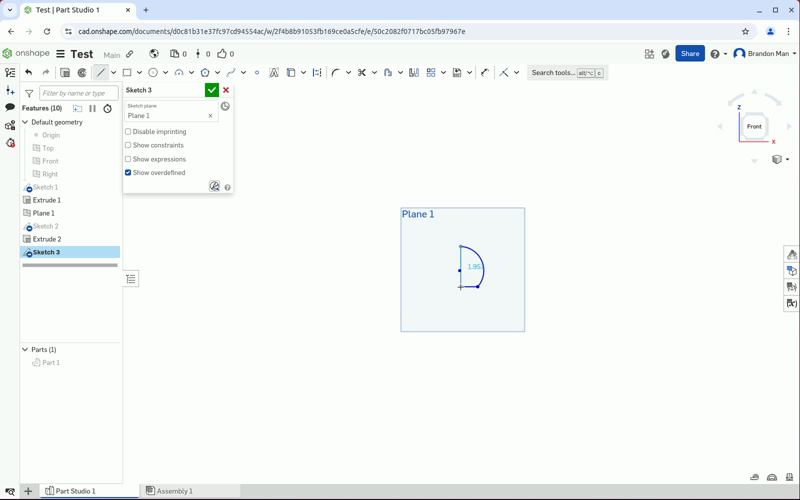
scroll(6)
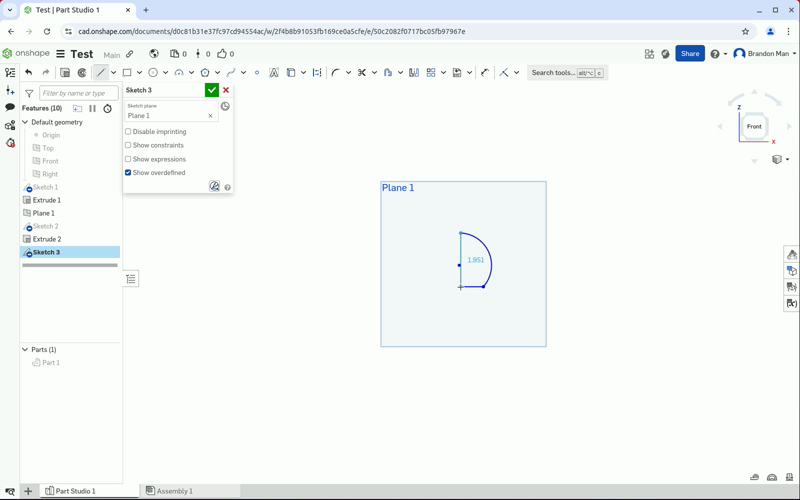
scroll(6)
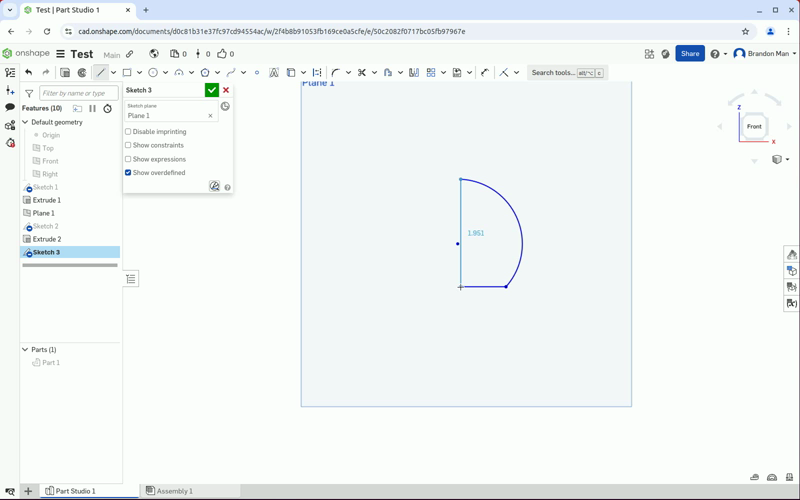
key_up(shift)
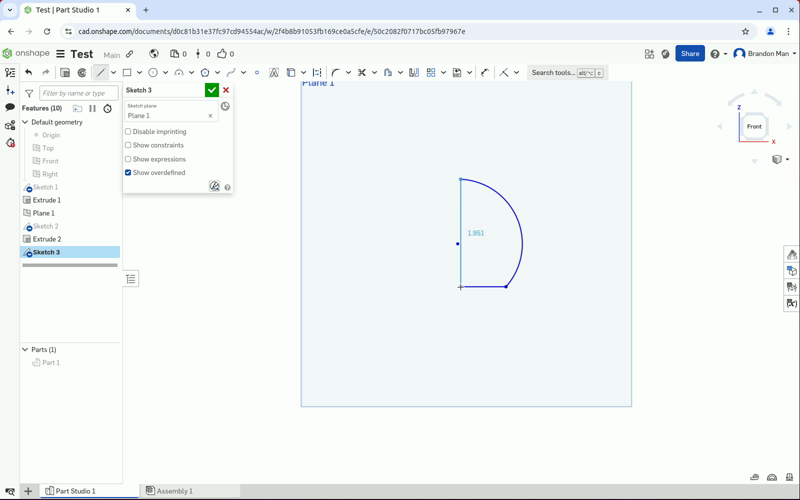
click(460, 286)
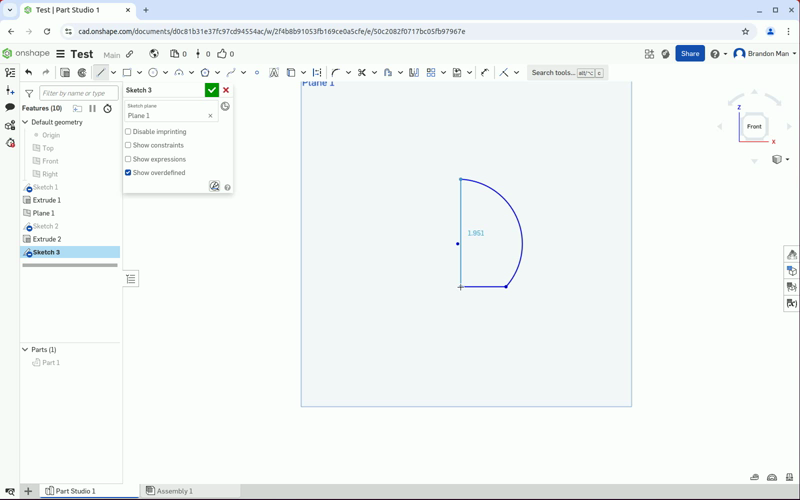
scroll(-6)
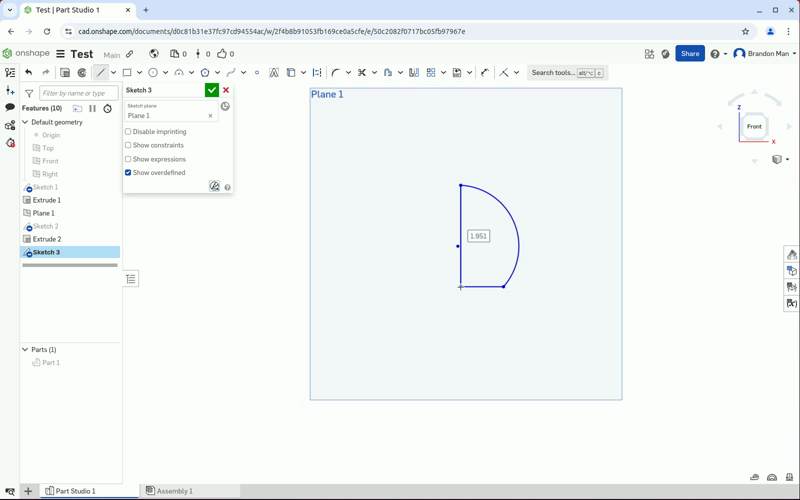
scroll(-6)
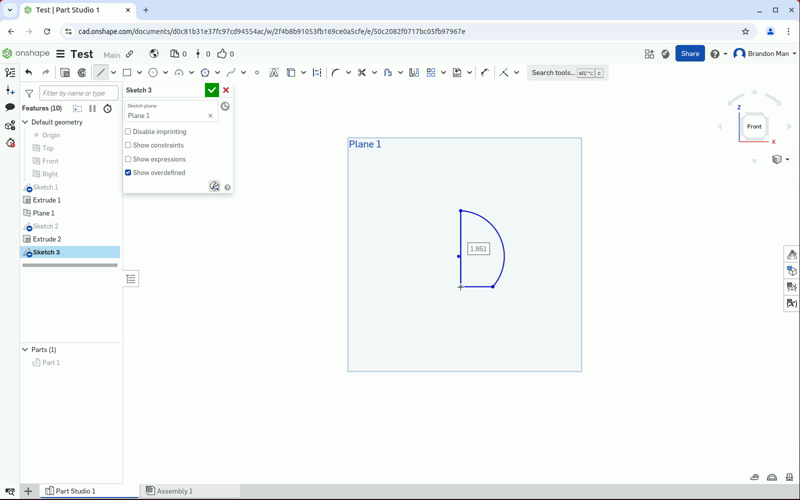
scroll(-6)
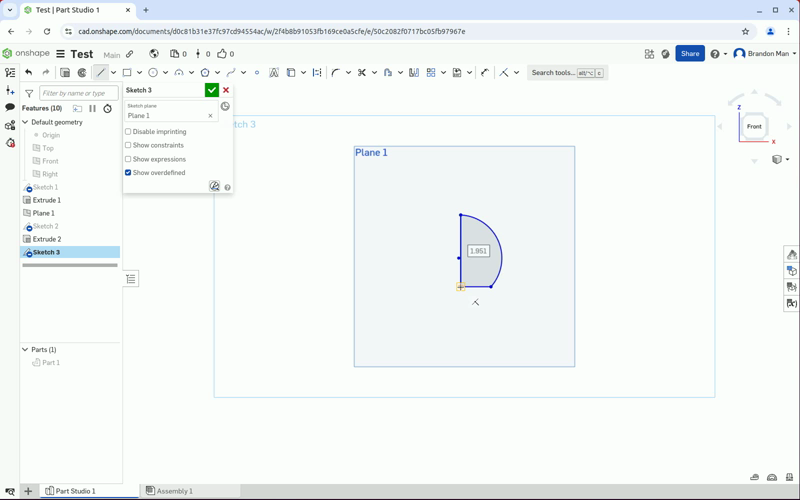
scroll(-6)
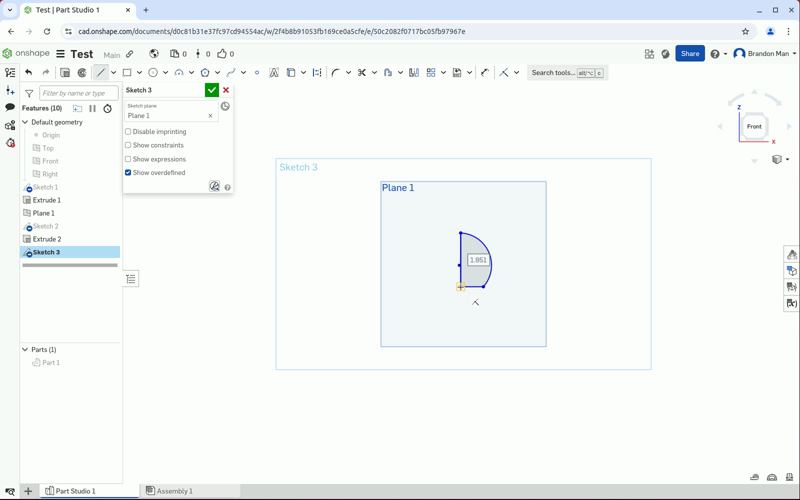
scroll(-6)
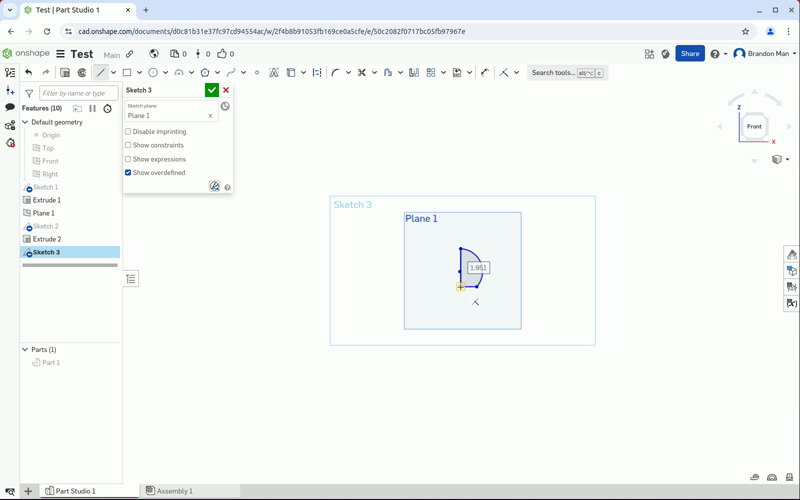
scroll(-6)
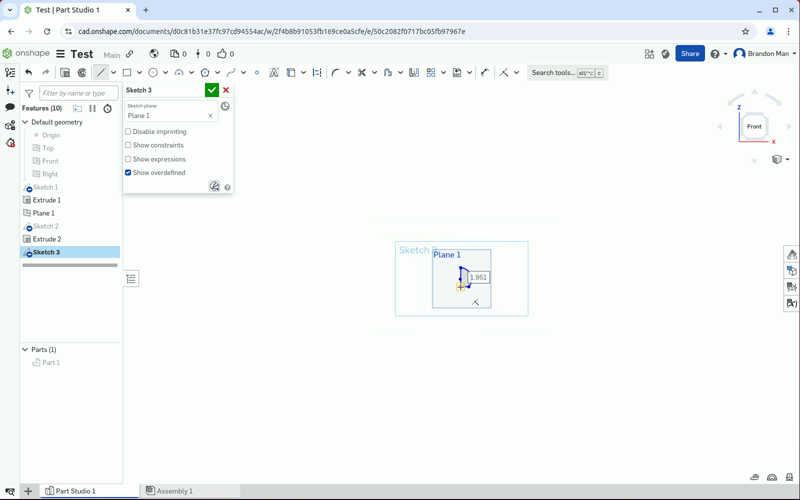
scroll(-6)
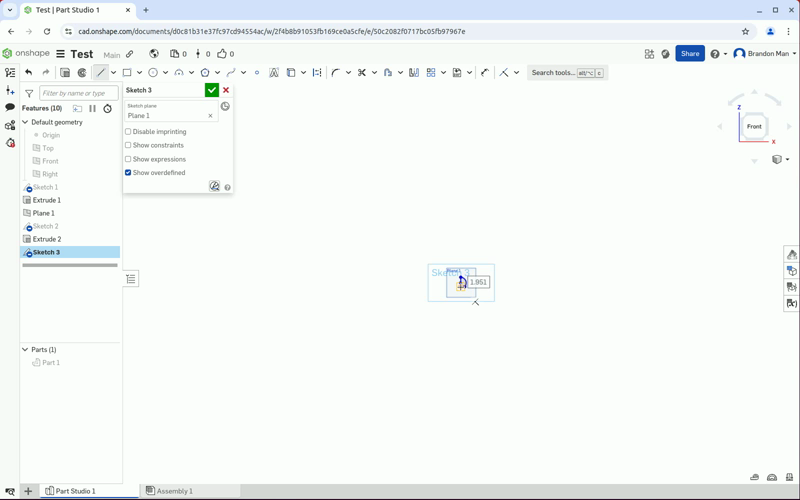
key(esc)
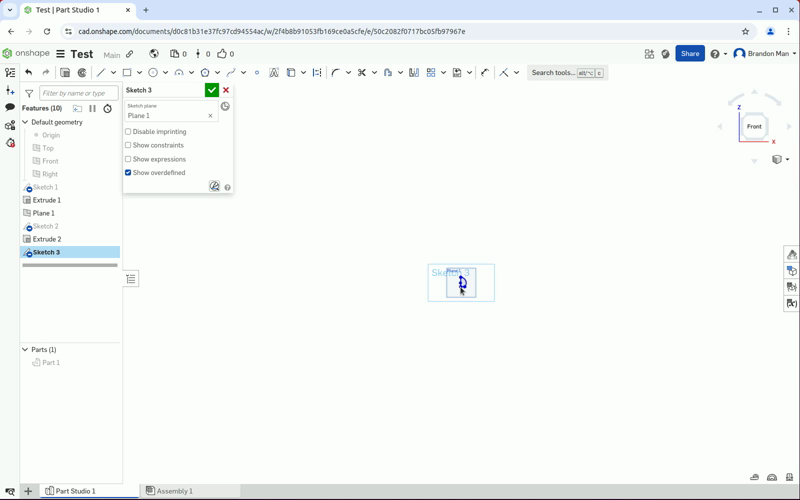
mouse_move(461, 282)
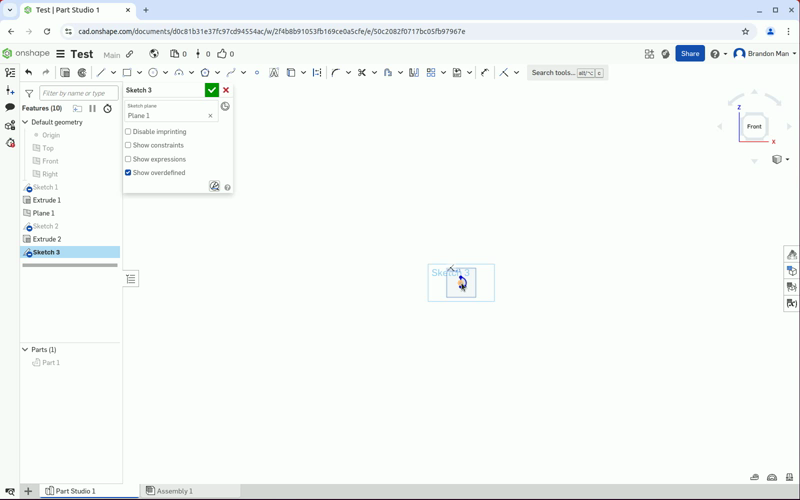
scroll(6)
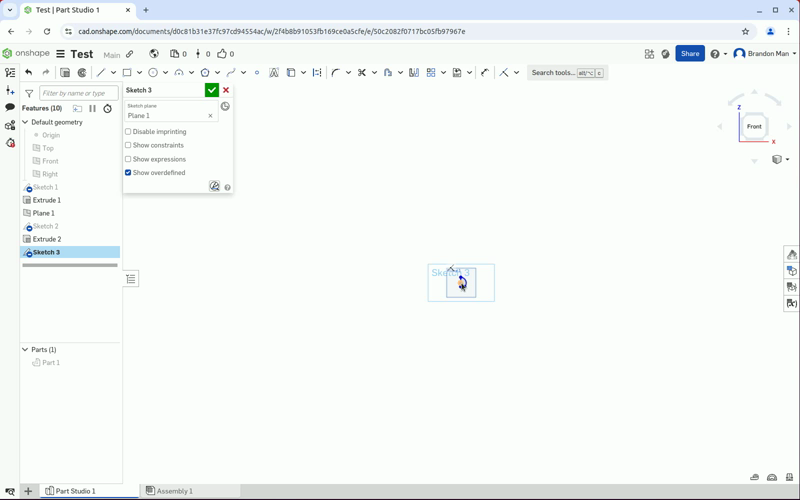
scroll(6)
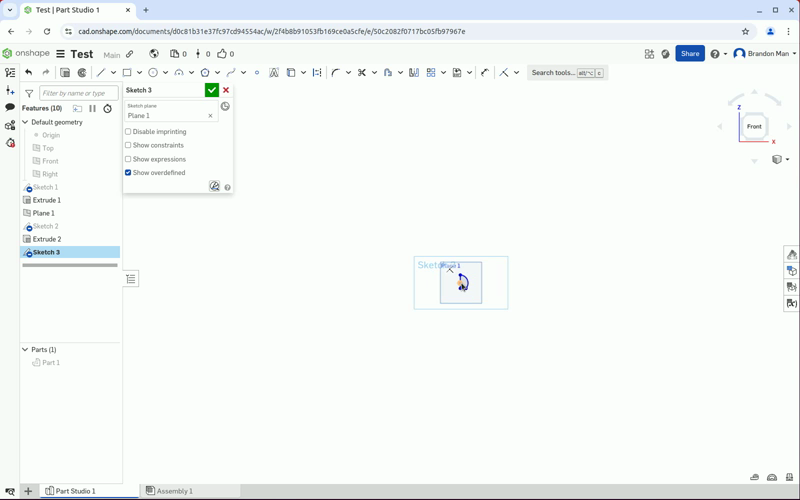
scroll(6)
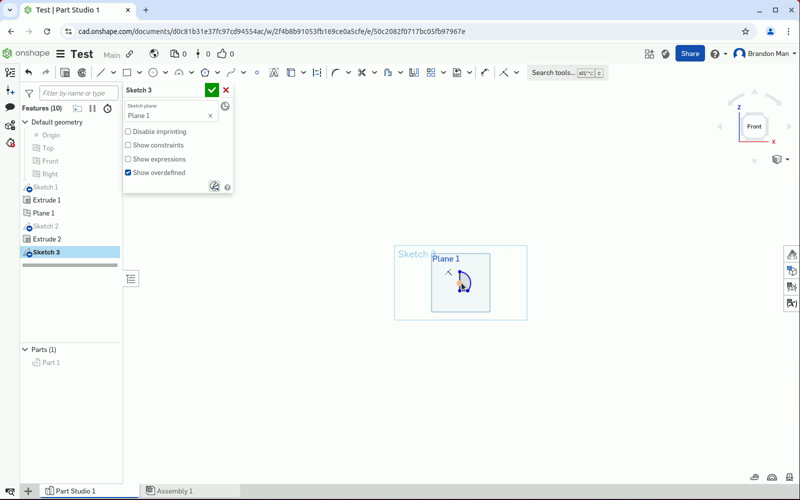
scroll(6)
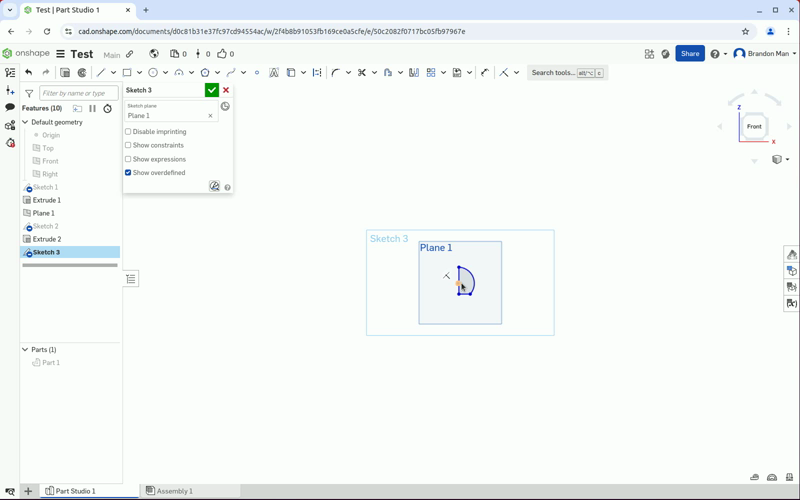
scroll(6)
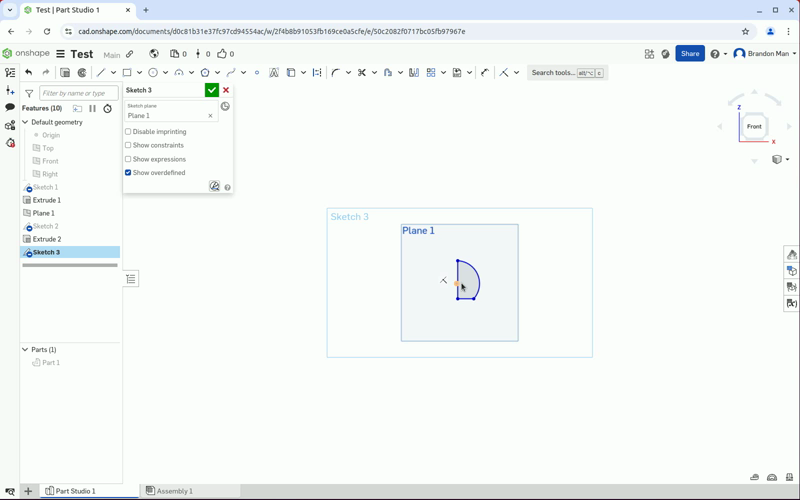
scroll(6)
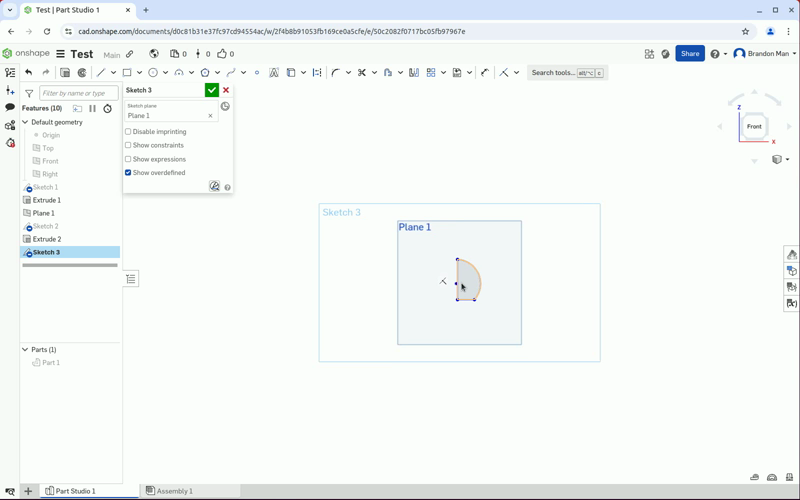
scroll(6)
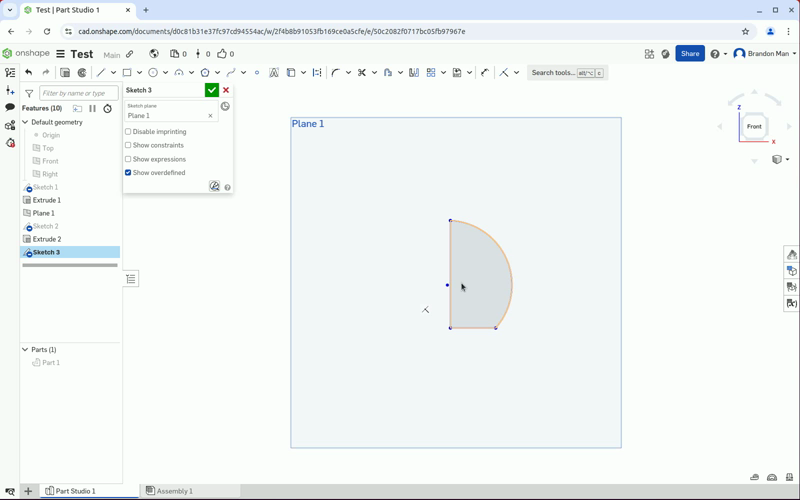
click(461, 282)
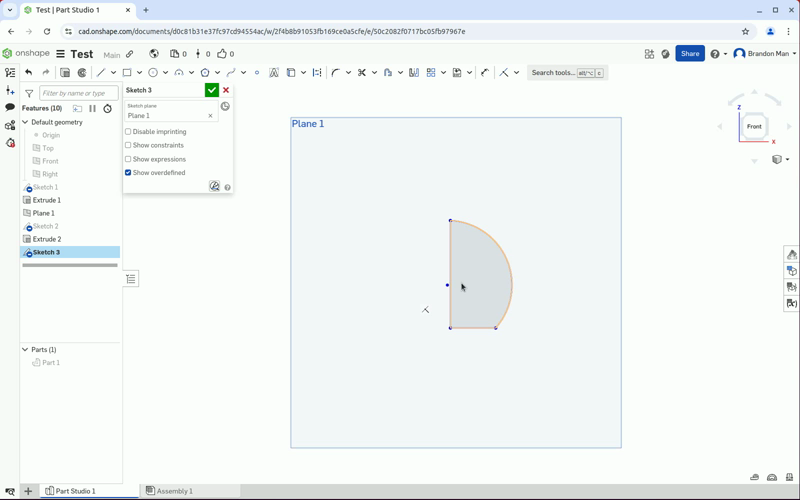
scroll(-6)
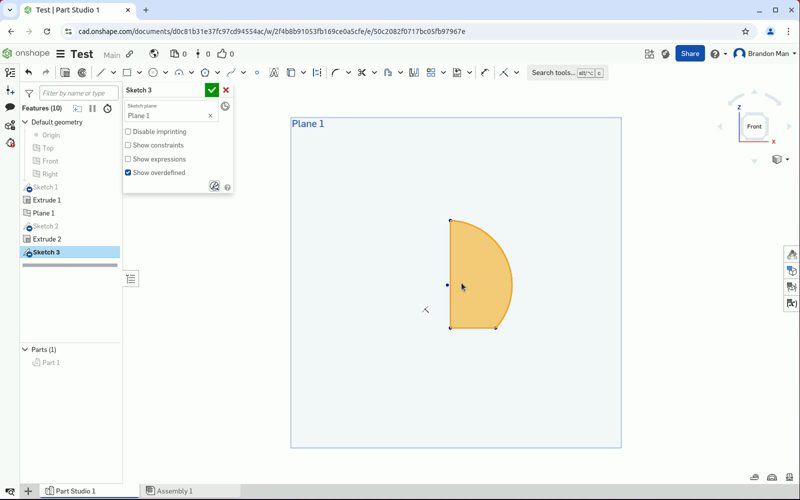
scroll(-6)
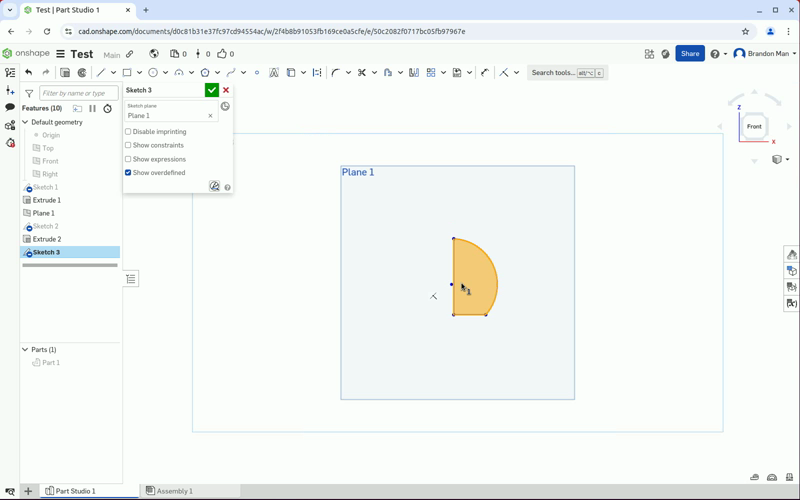
scroll(-6)
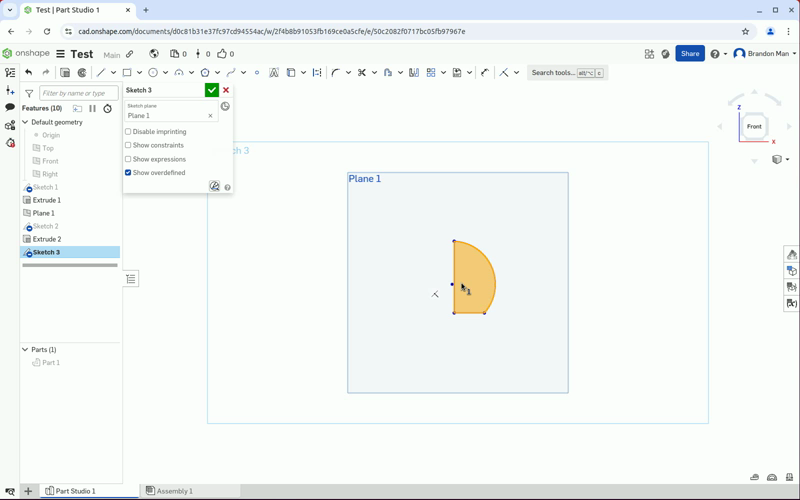
scroll(-6)
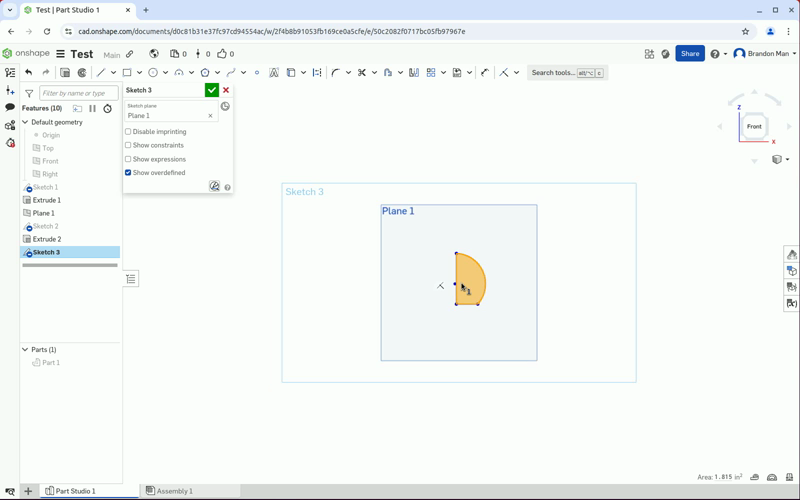
scroll(-6)
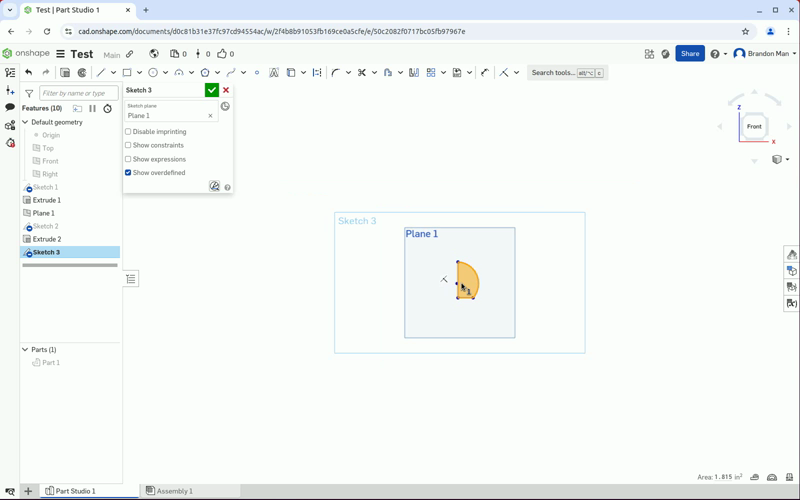
scroll(-6)
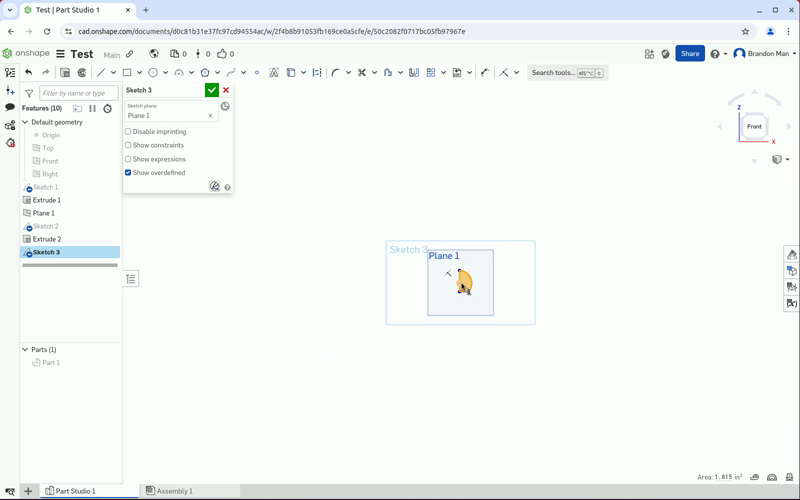
scroll(-6)
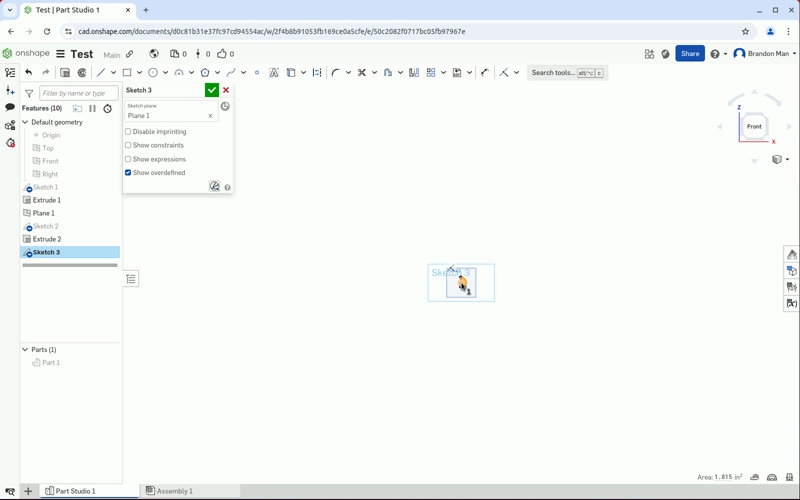
mouse_move(73, 352)
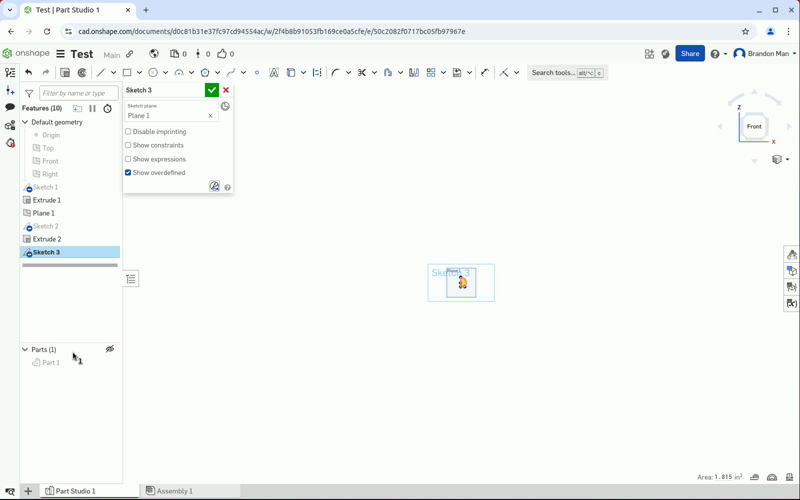
key(shift+y)
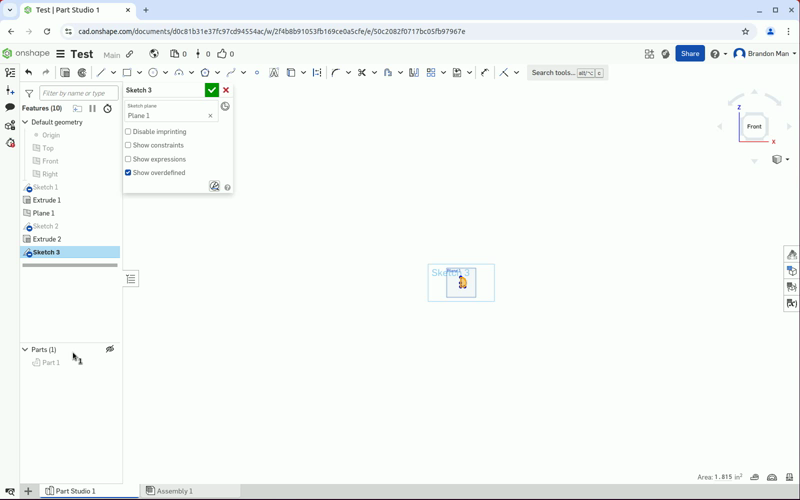
key(shift+e)
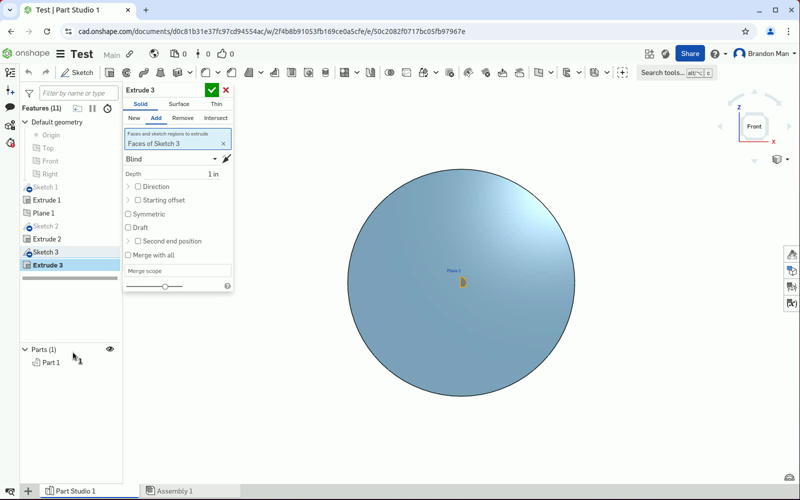
mouse_move(143, 106)
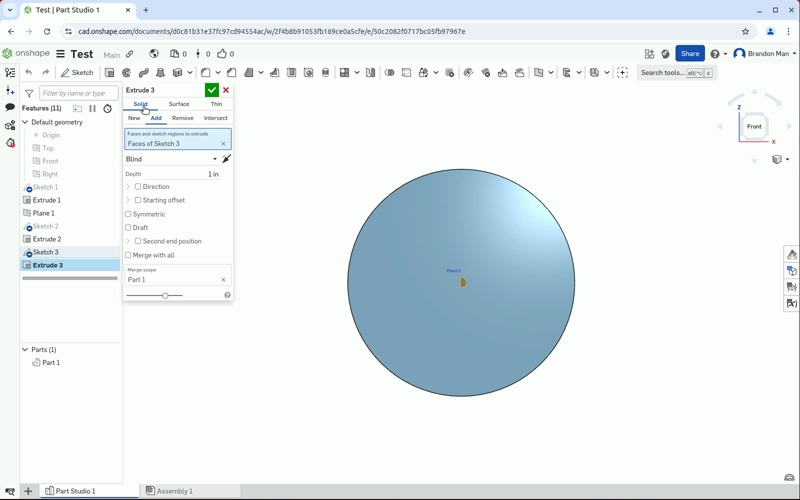
click(143, 106)
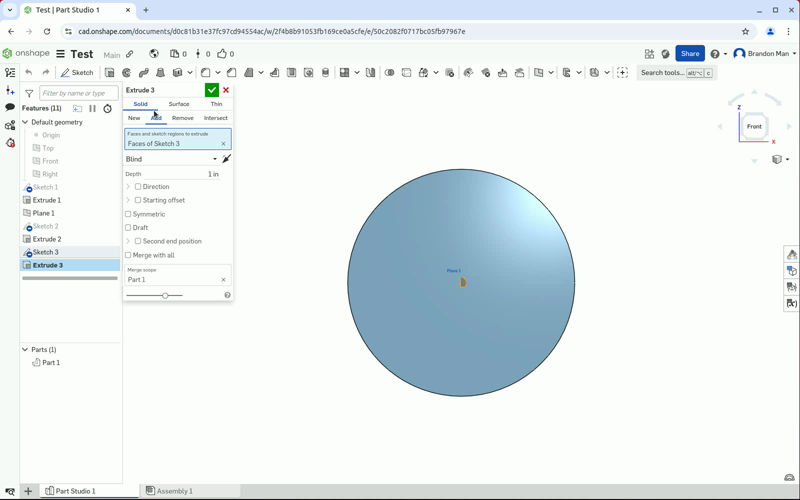
mouse_move(186, 120)
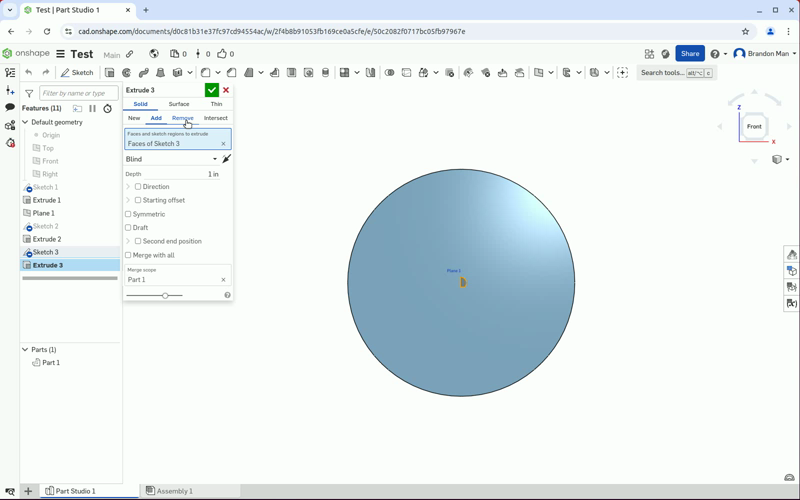
click(186, 120)
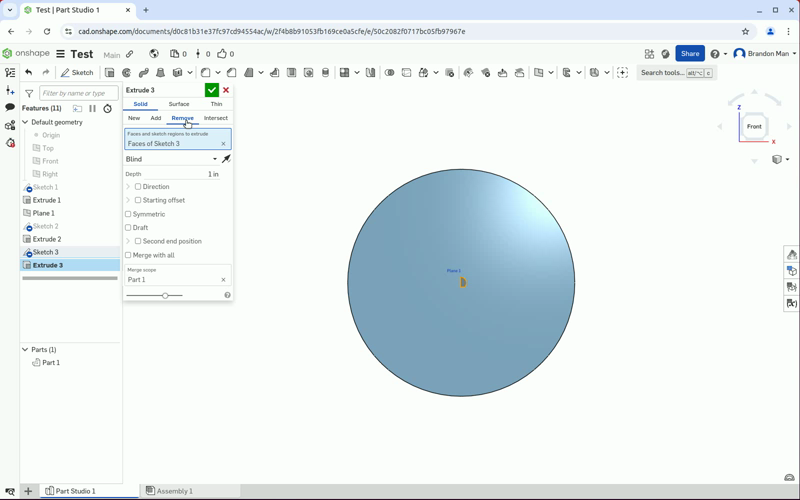
key(tab, 4)
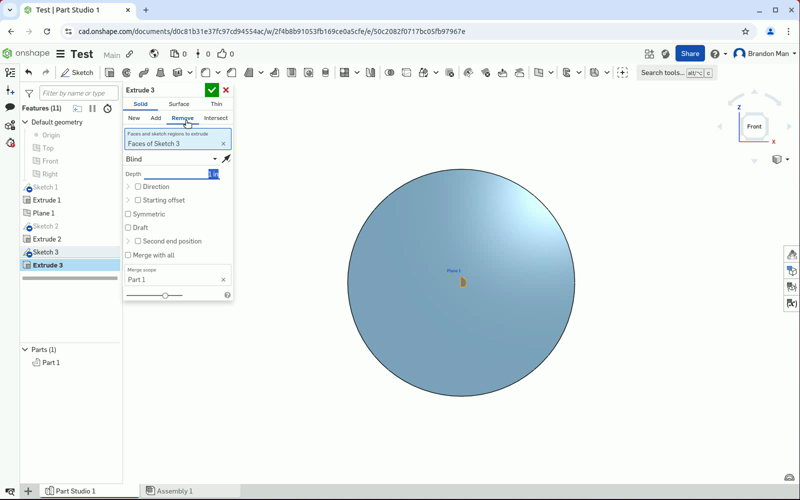
text(6.74)
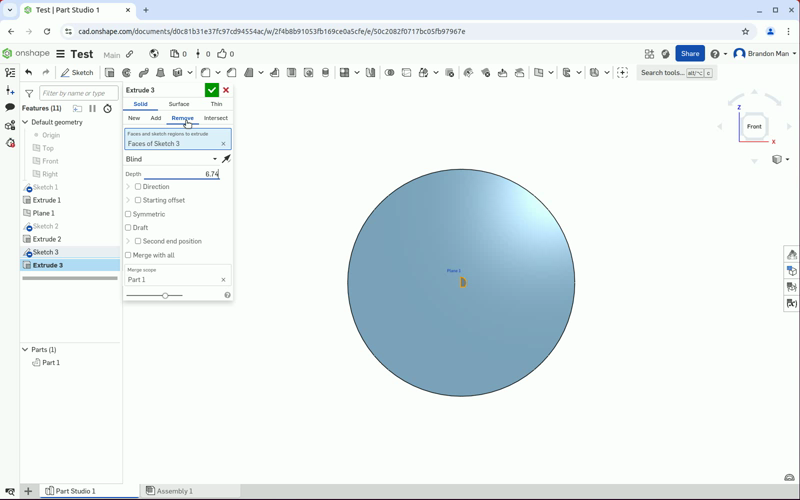
key(tab, 6)
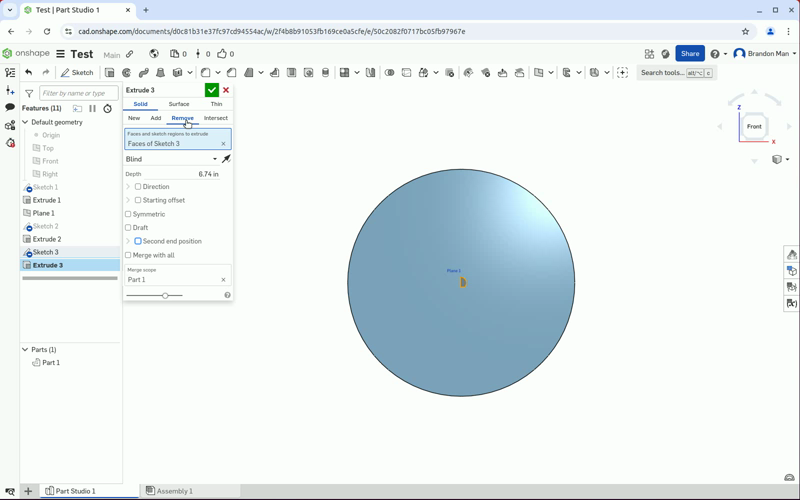
key(space)
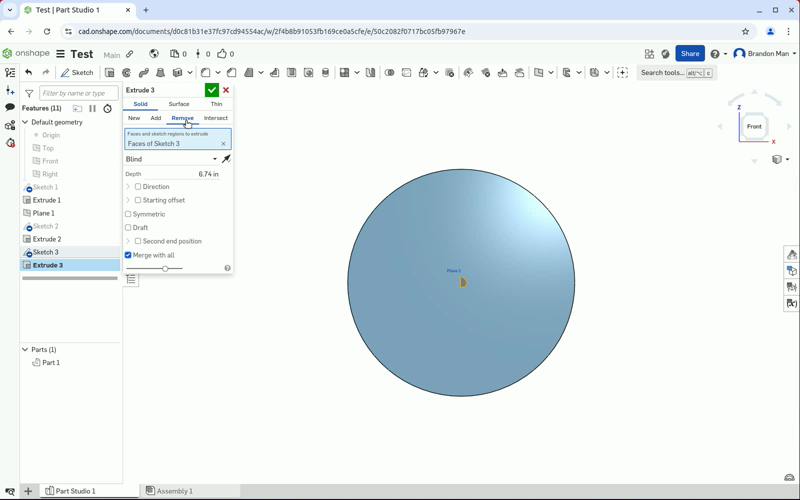
key(enter)
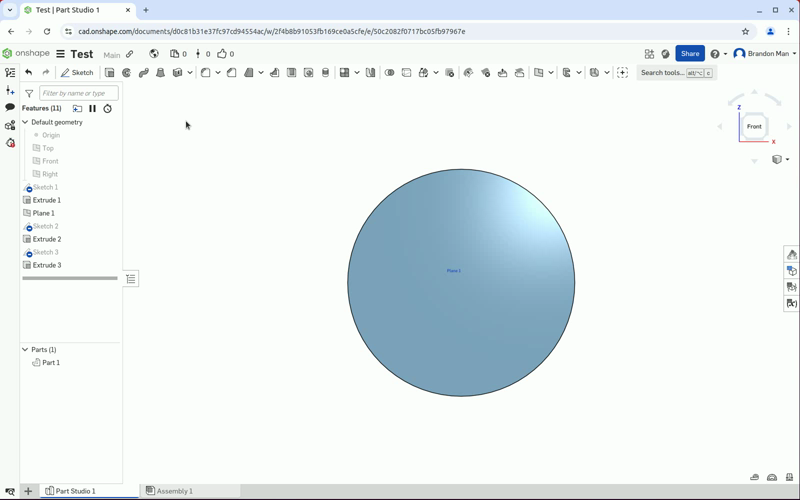
key(shift+h)
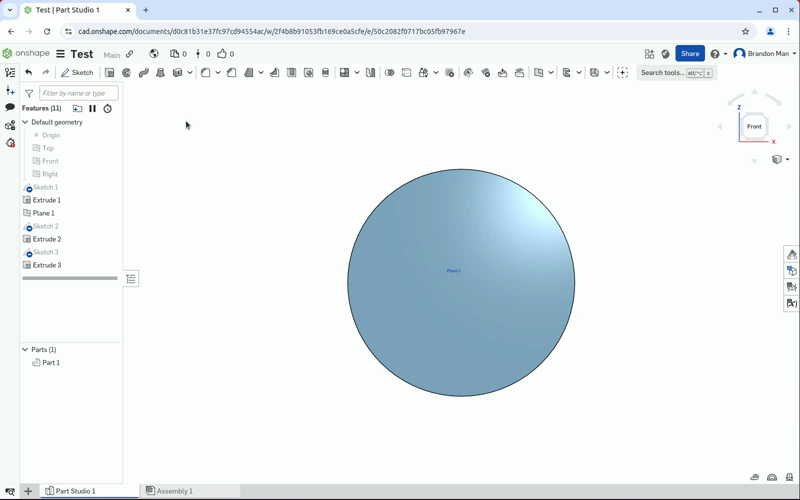
key(shift+h)
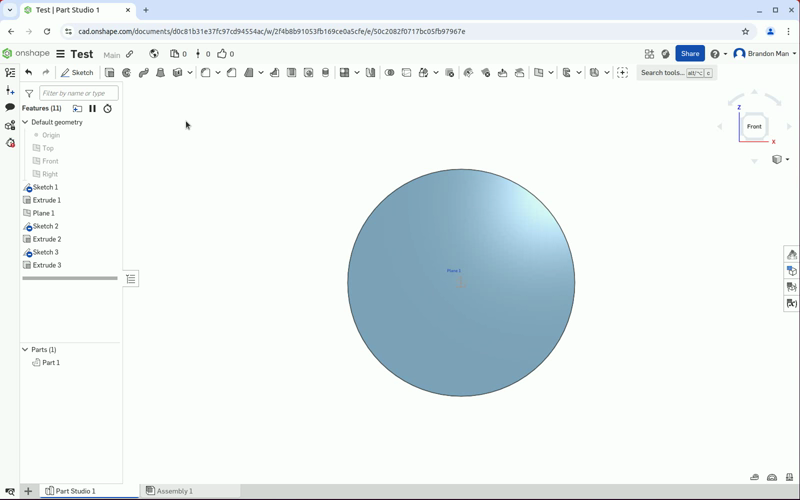
key(shift+7)
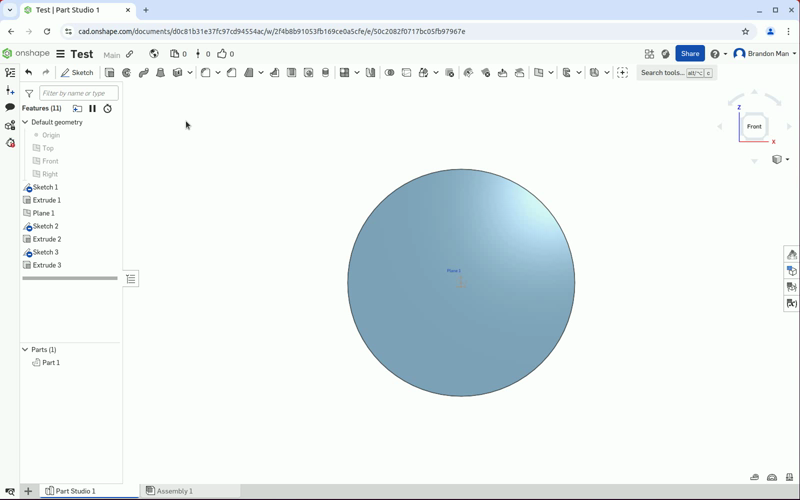
key(left, 2)
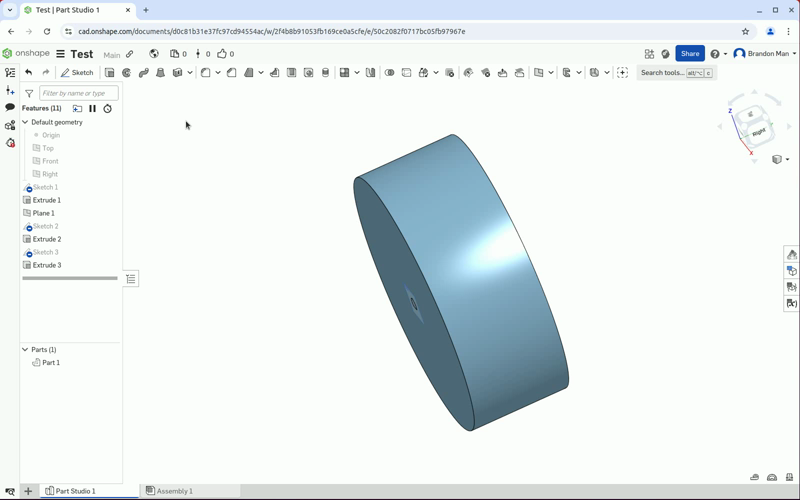
key(down, 2)
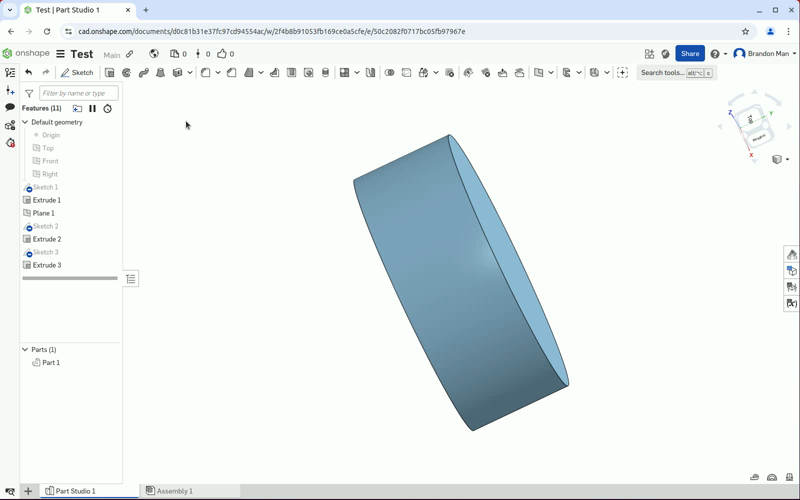
key(up, 2)
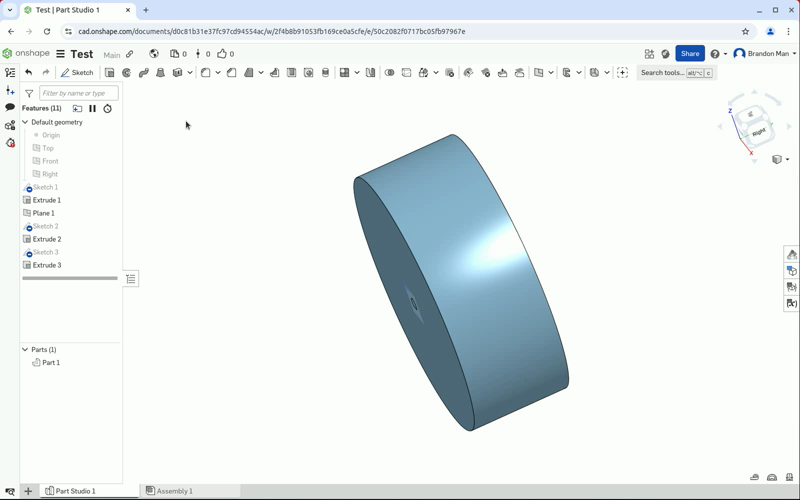
key(right, 2)
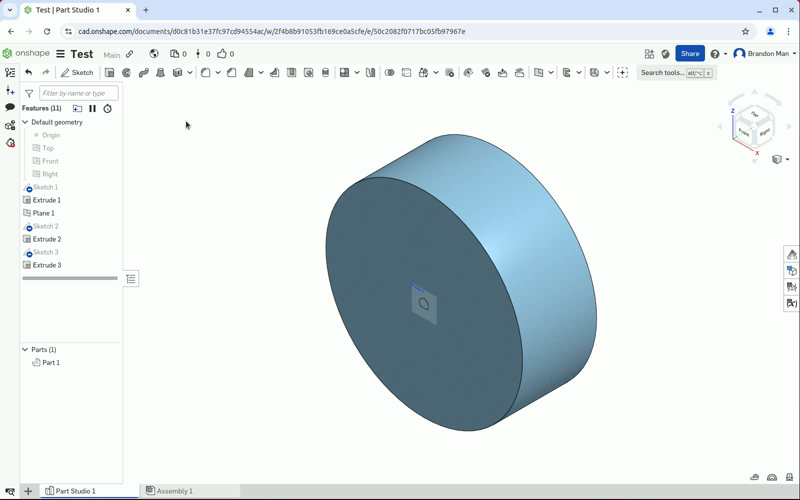
mouse_move(73, 189)
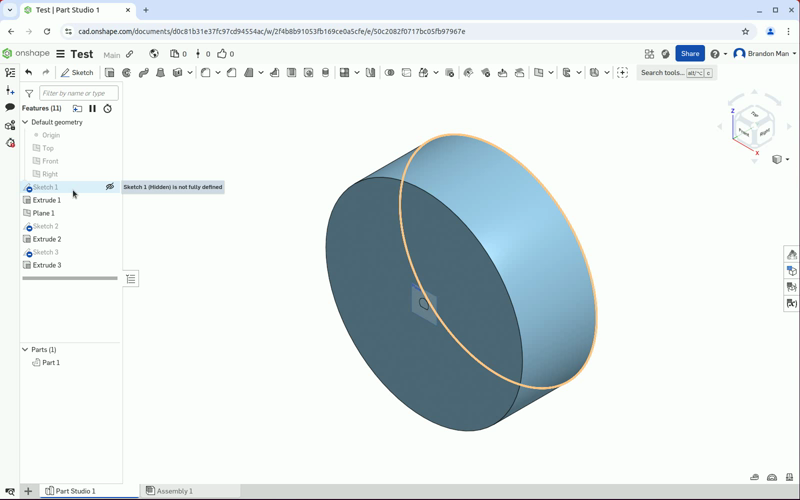
click(73, 189)